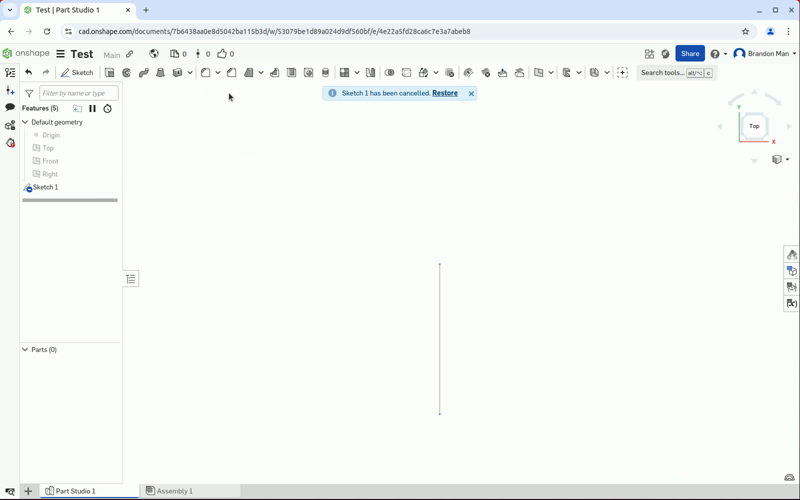
key(shift+h)
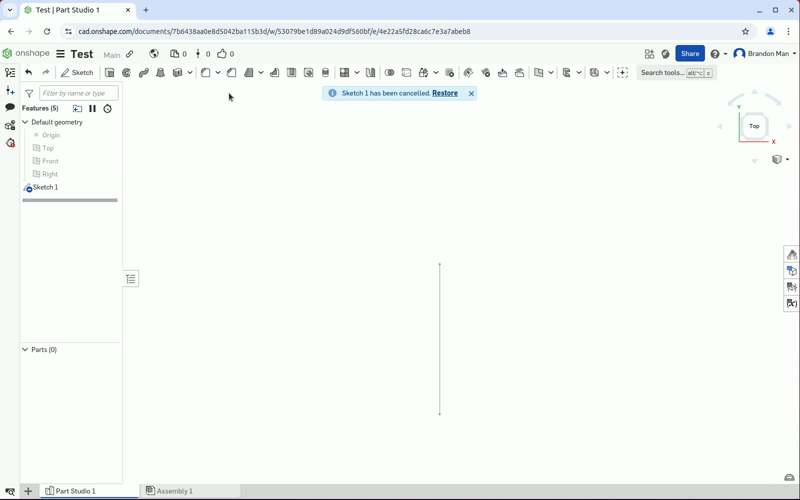
key(shift+s)
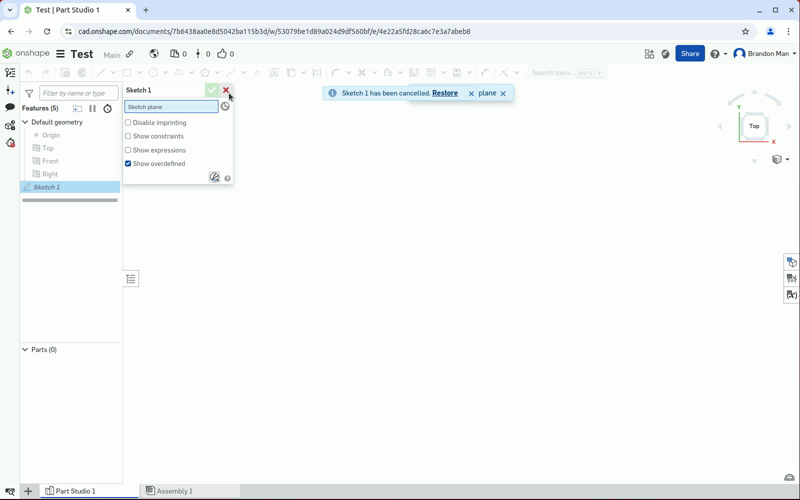
mouse_move(73, 150)
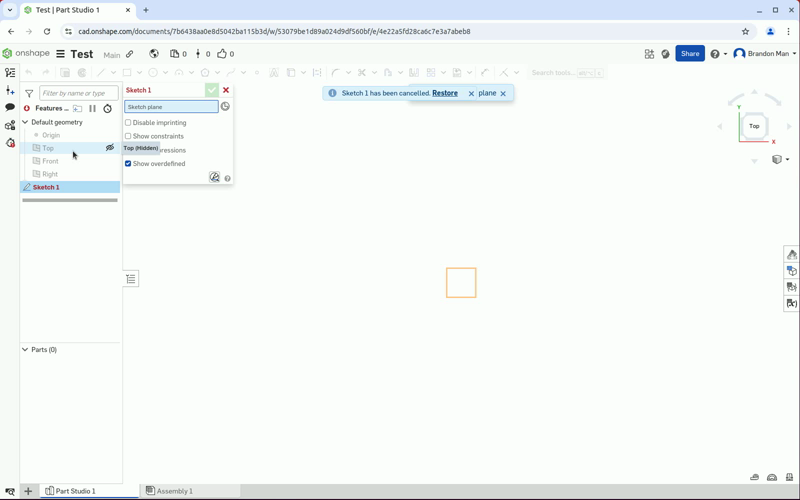
click(73, 150)
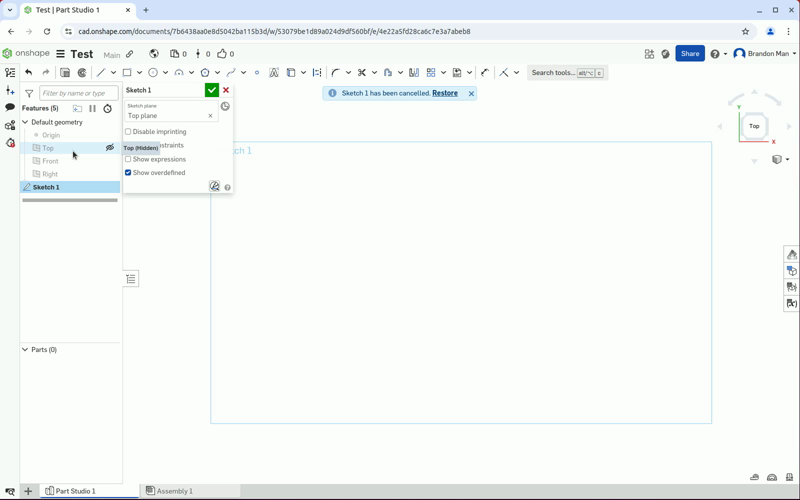
mouse_move(73, 352)
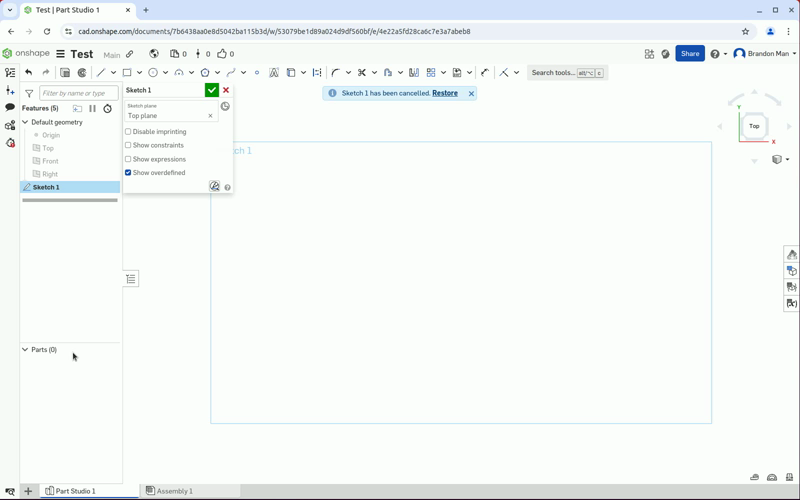
key(y)
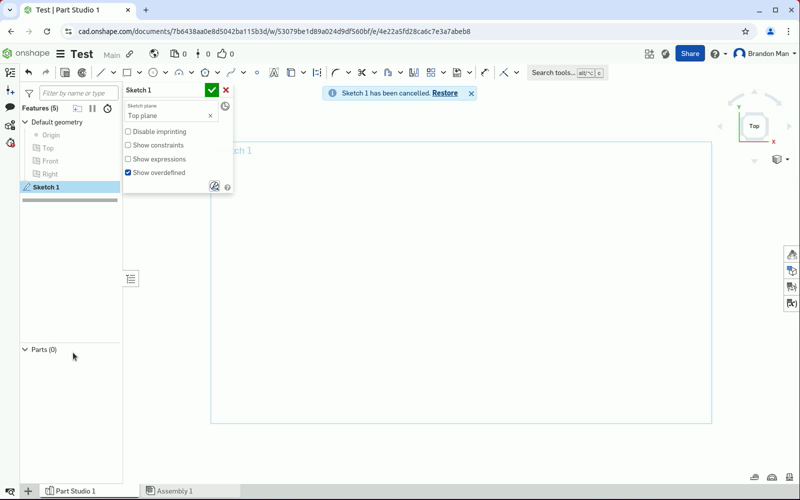
key(l)
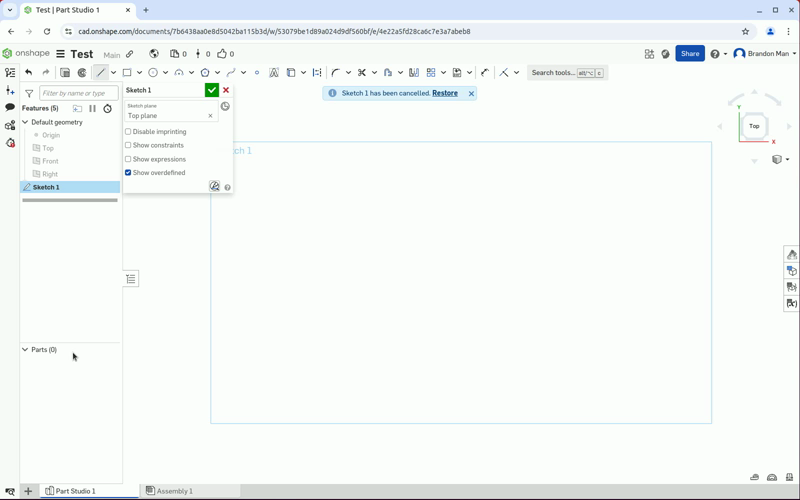
key_down(shift)
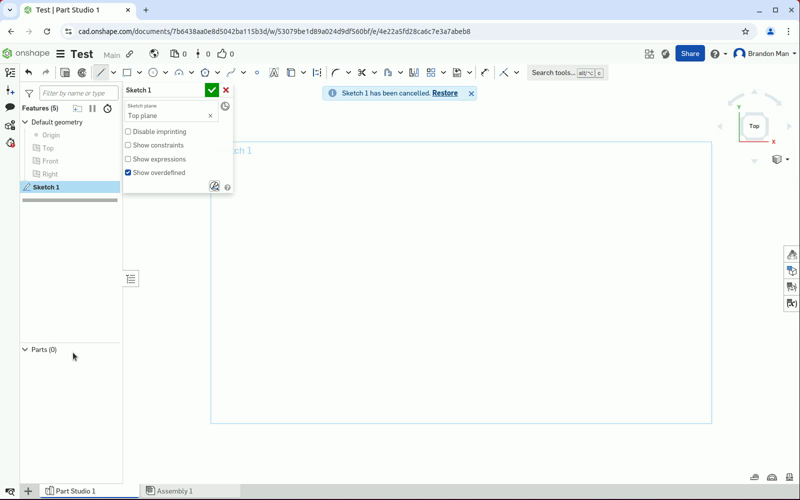
mouse_move(355, 297)
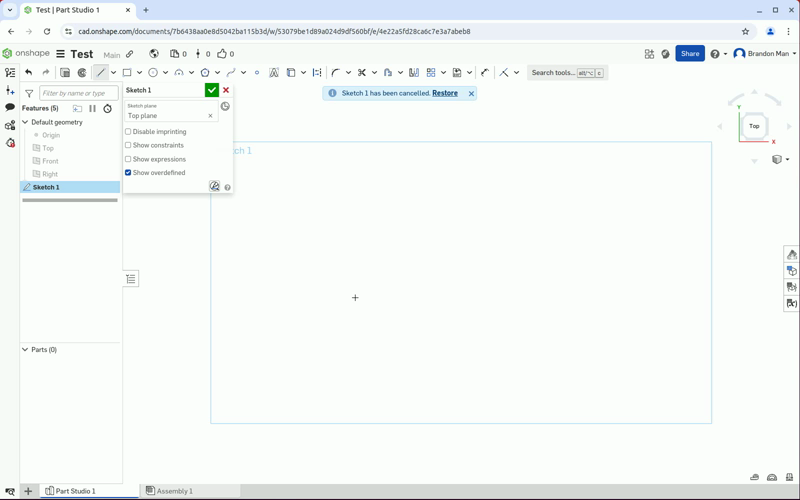
click(355, 297)
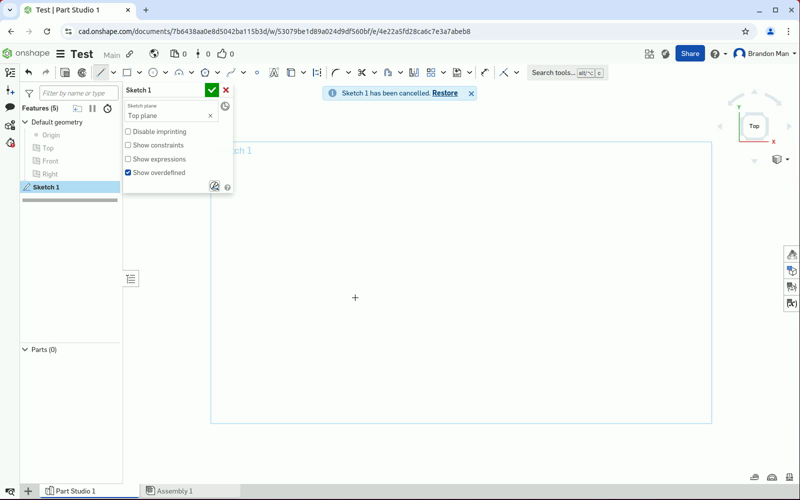
key_up(shift)
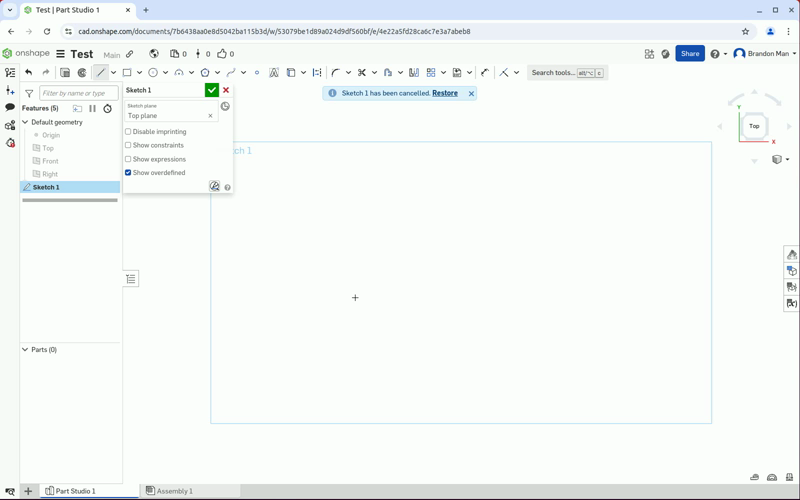
key_down(shift)
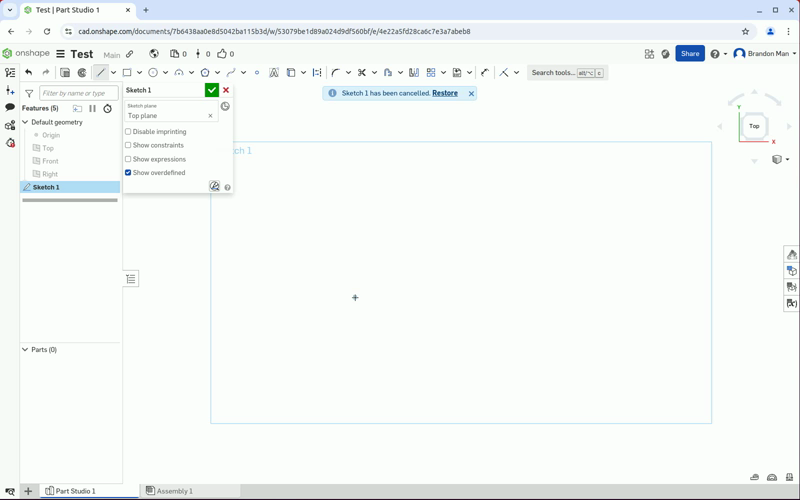
mouse_move(423, 297)
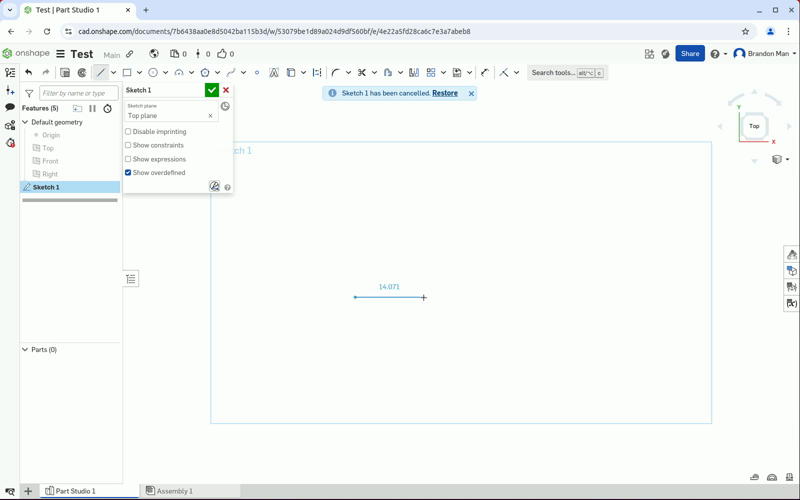
click(423, 297)
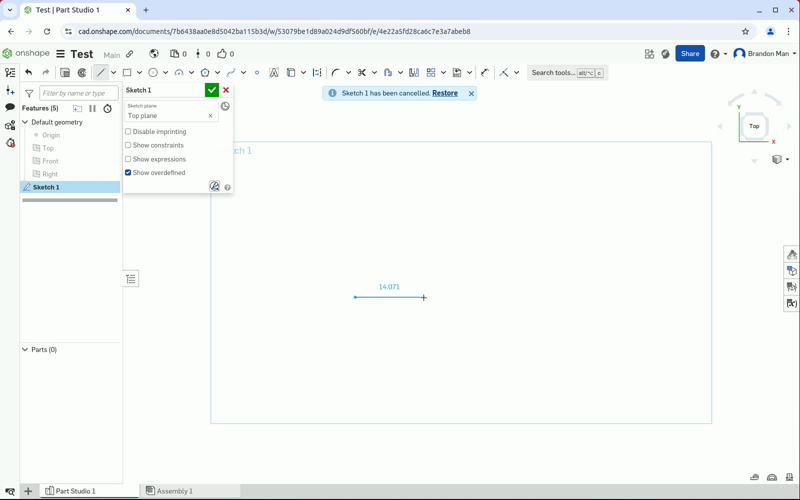
key_up(shift)
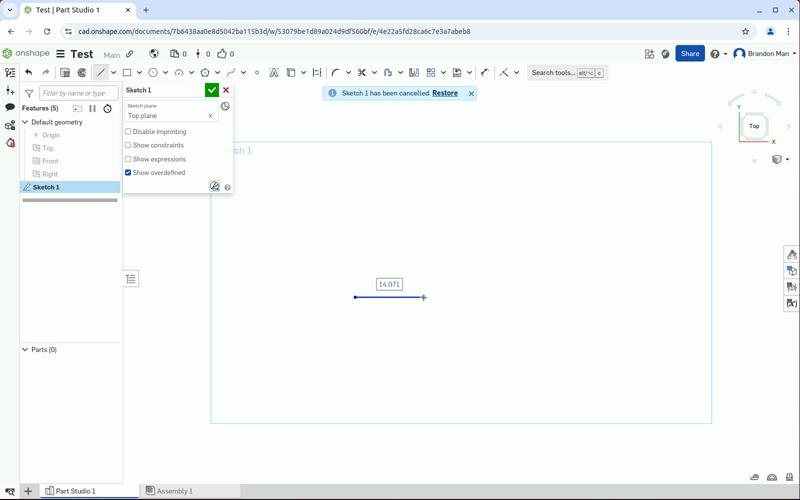
key(esc)
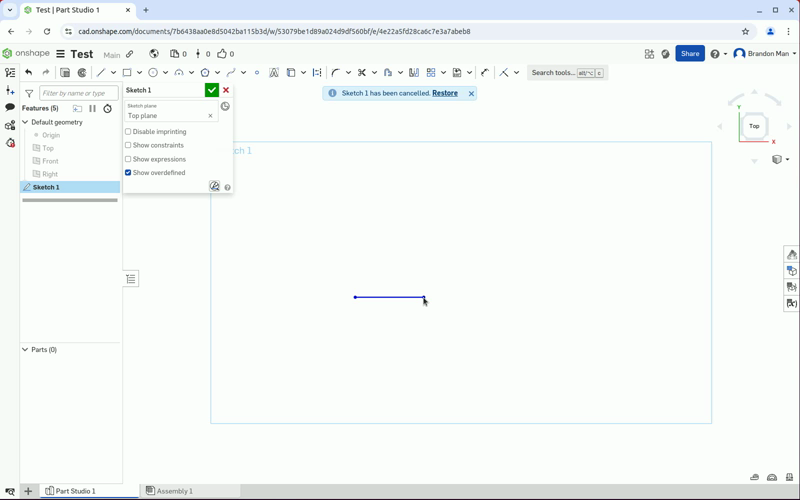
key(a)
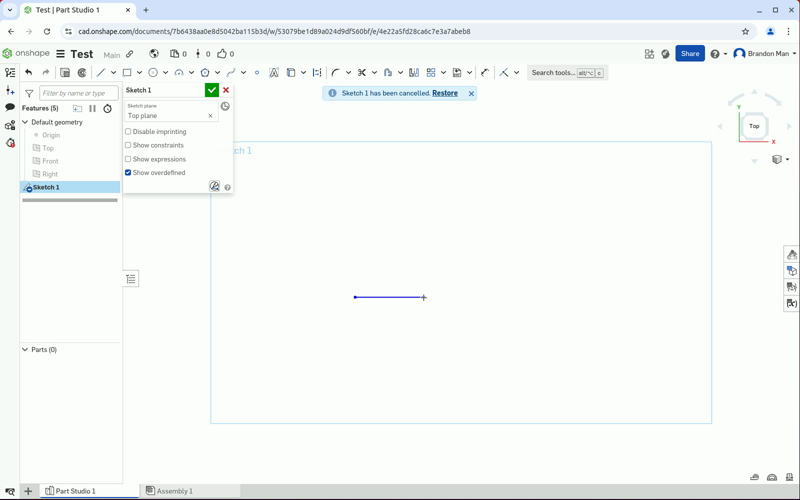
mouse_move(423, 297)
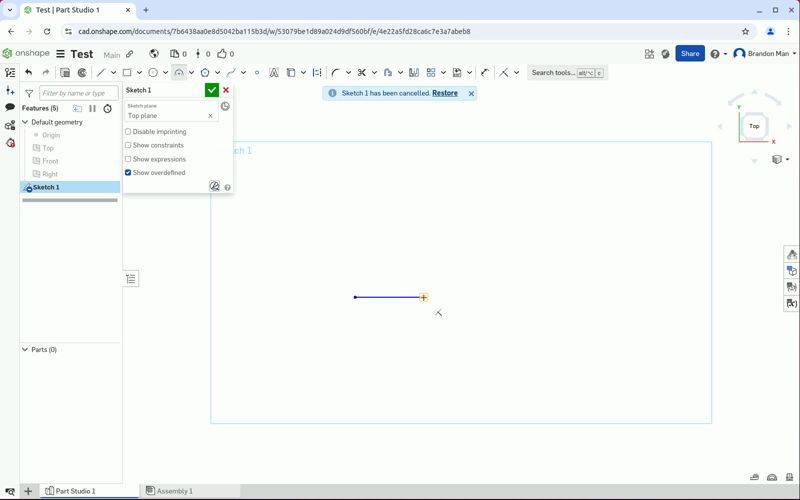
click(423, 297)
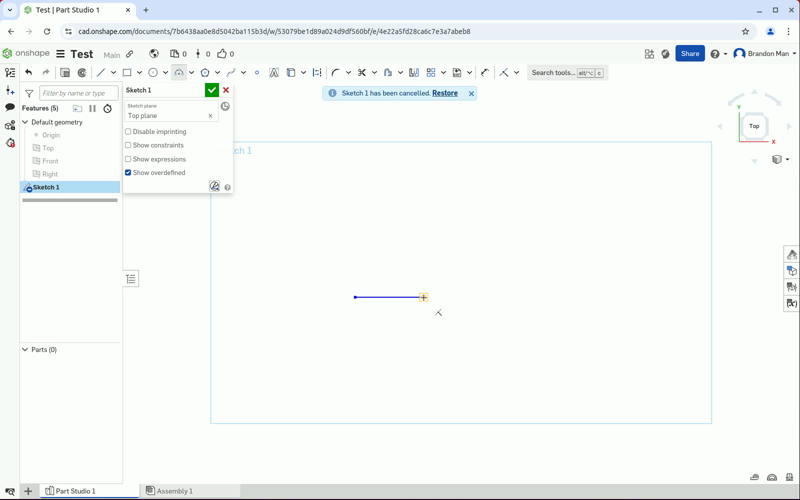
key_down(shift)
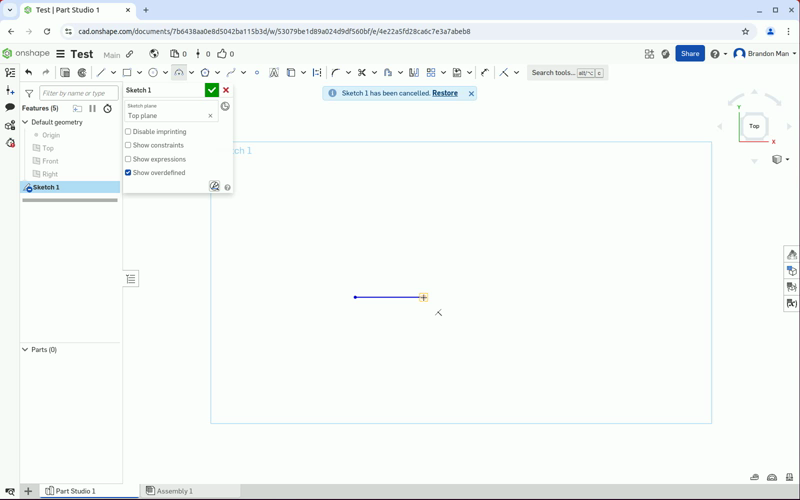
mouse_move(427, 294)
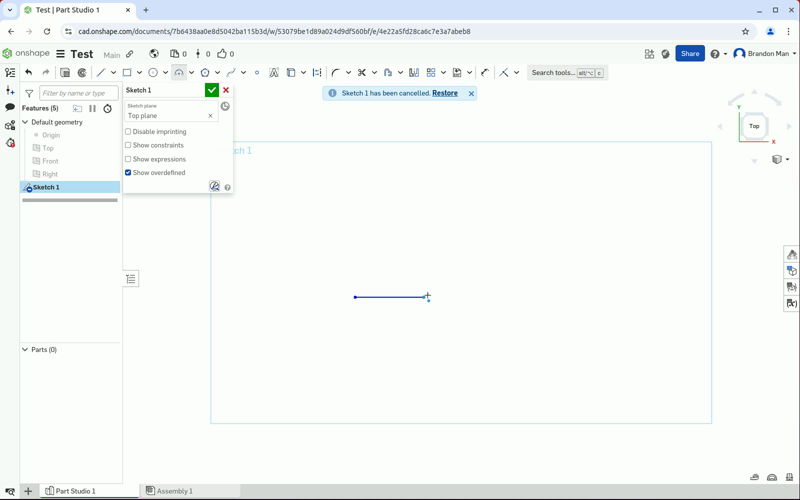
scroll(6)
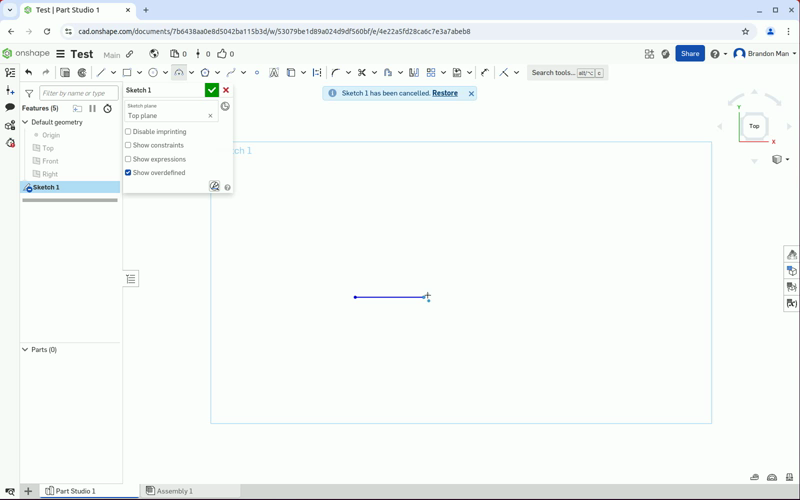
scroll(6)
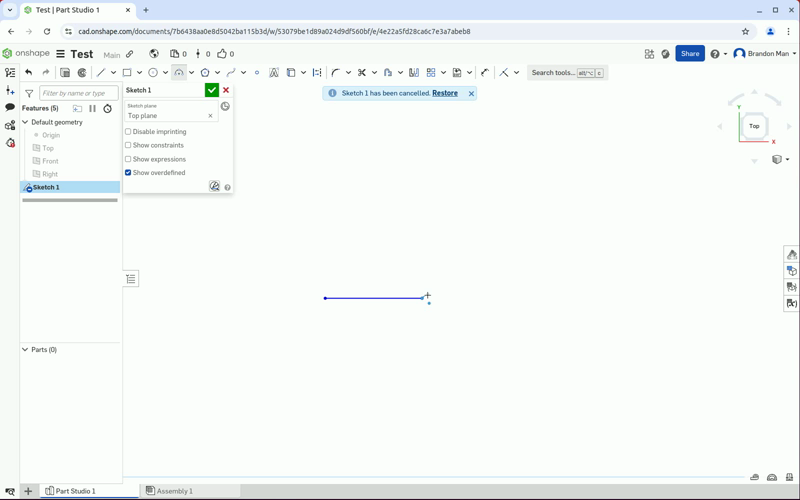
scroll(6)
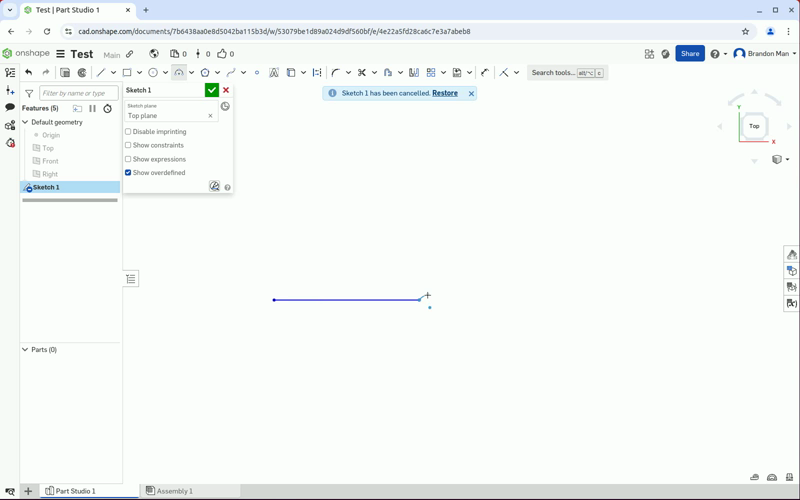
scroll(6)
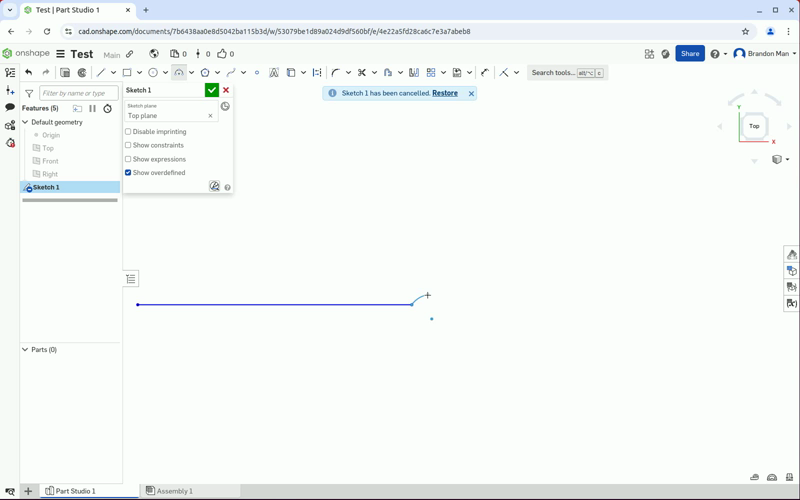
scroll(6)
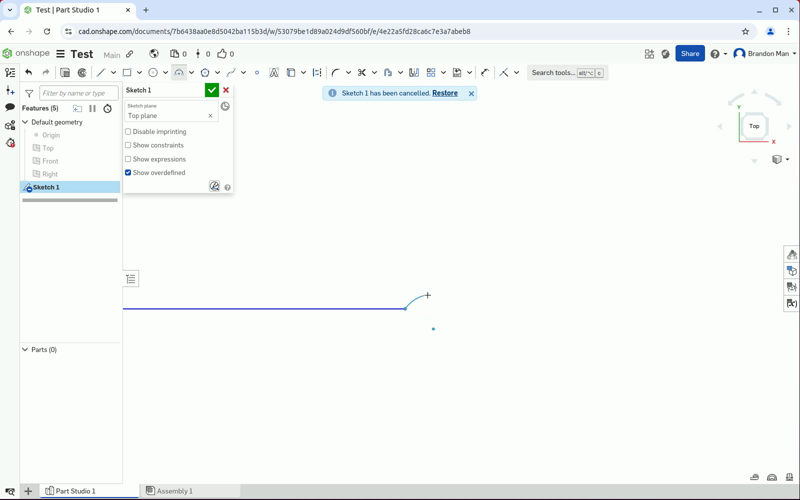
scroll(6)
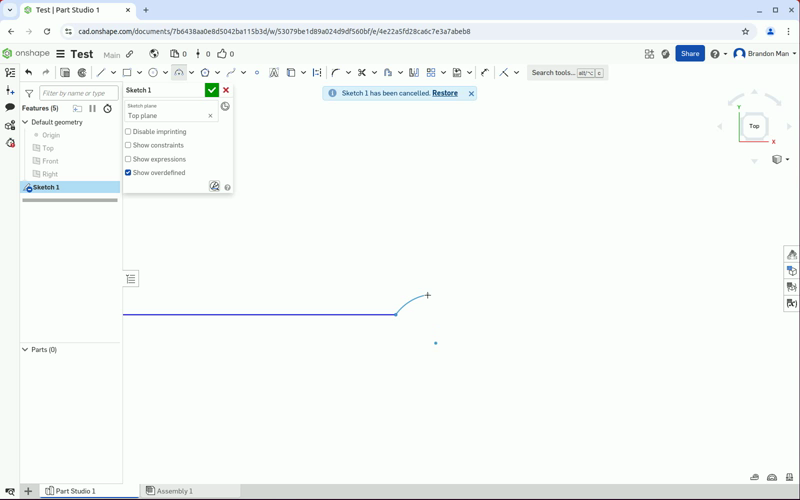
scroll(6)
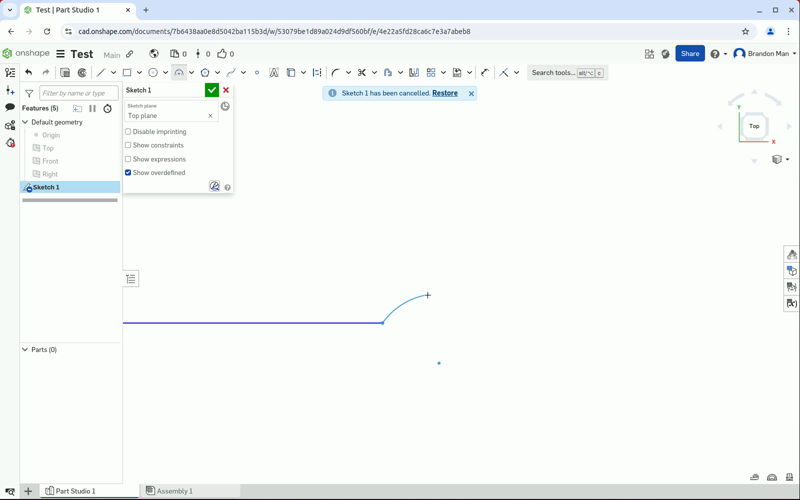
click(427, 294)
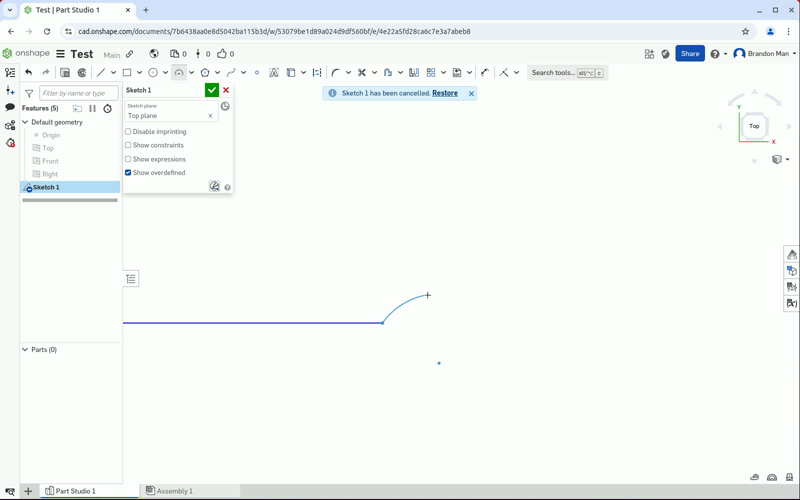
scroll(-6)
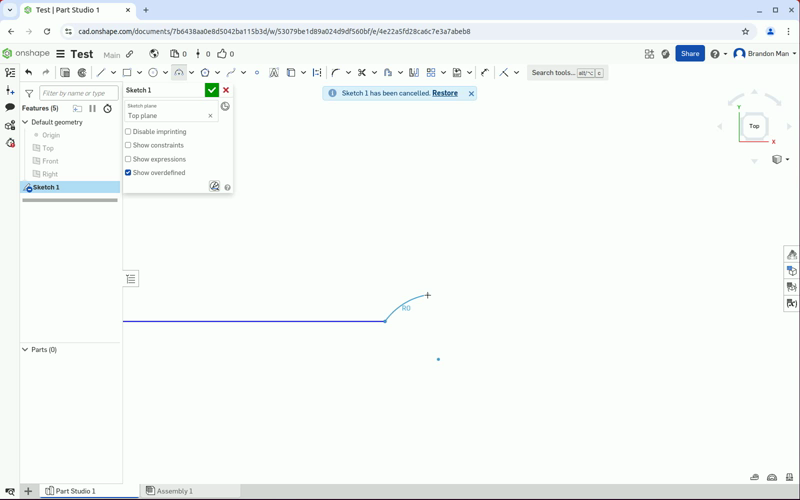
scroll(-6)
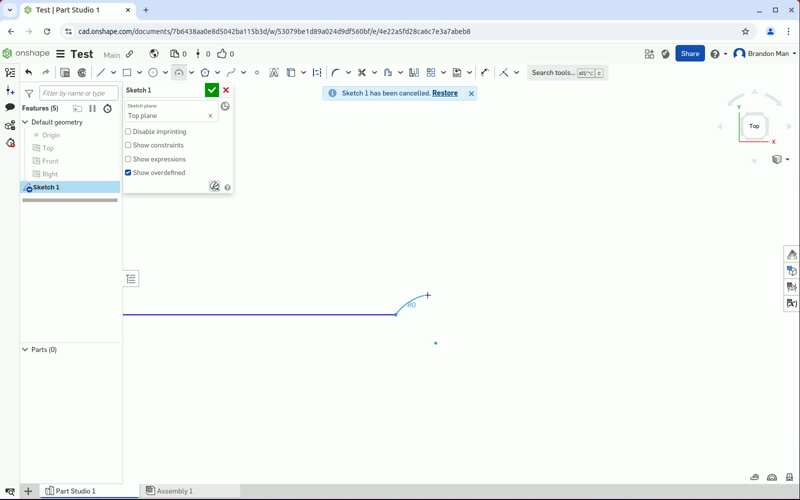
scroll(-6)
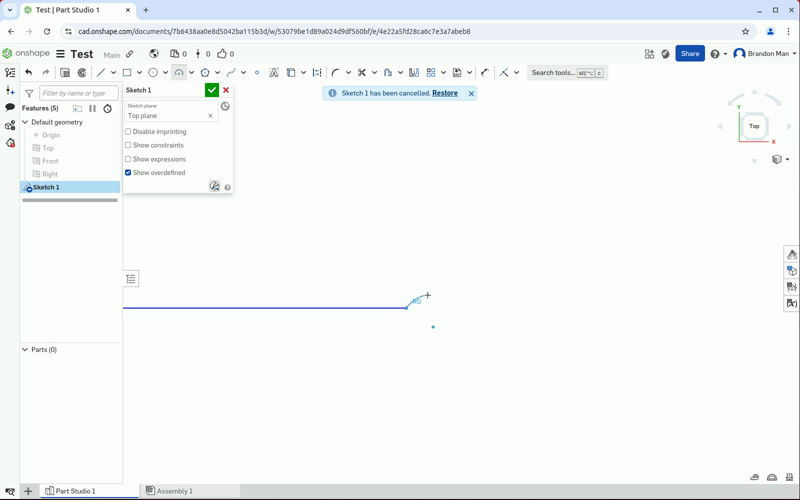
scroll(-6)
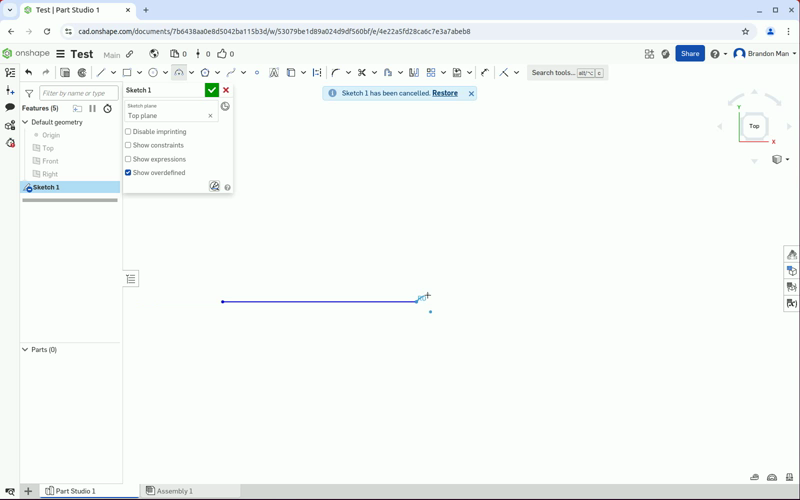
scroll(-6)
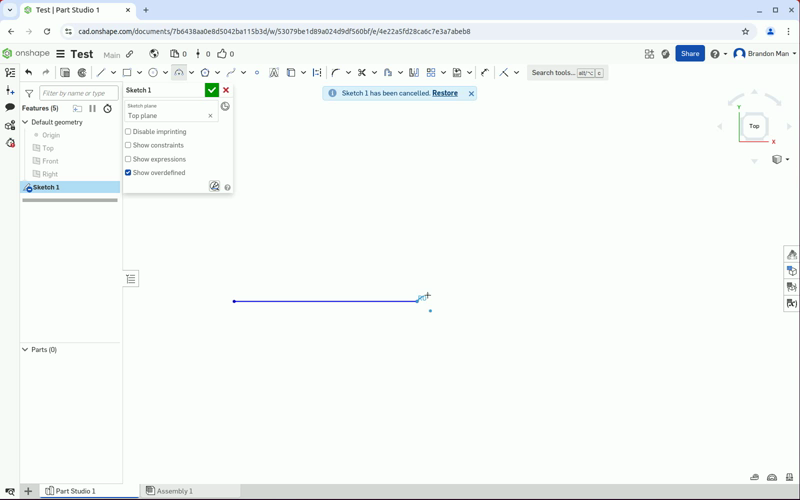
scroll(-6)
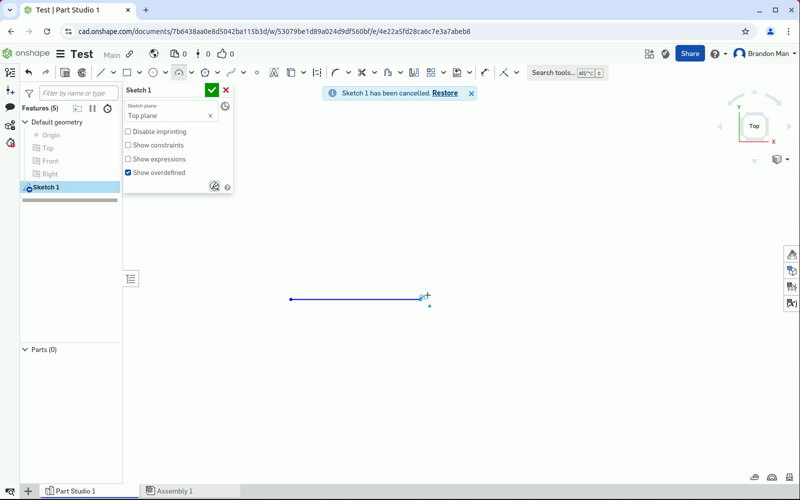
scroll(-6)
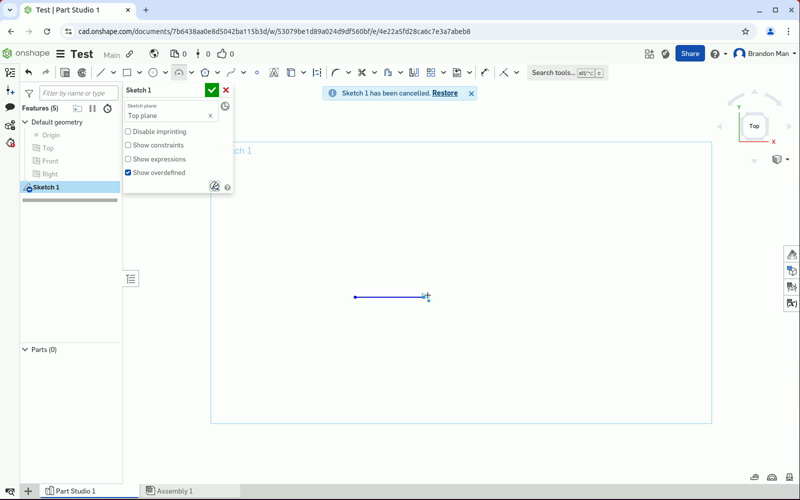
mouse_move(425, 295)
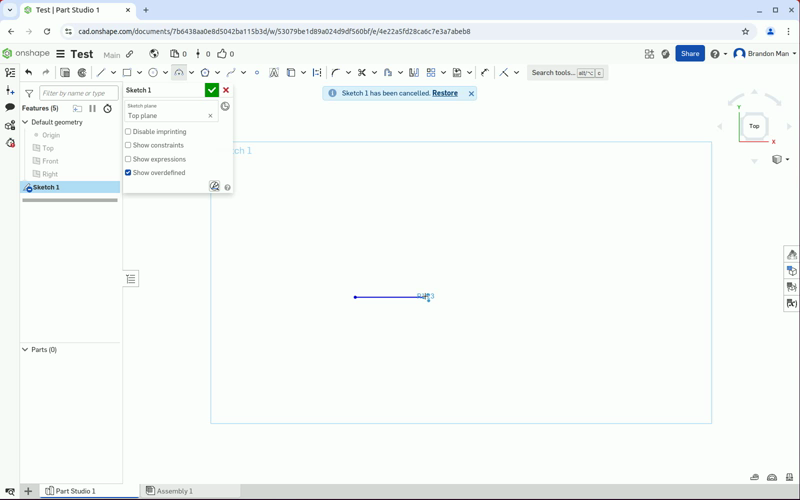
scroll(6)
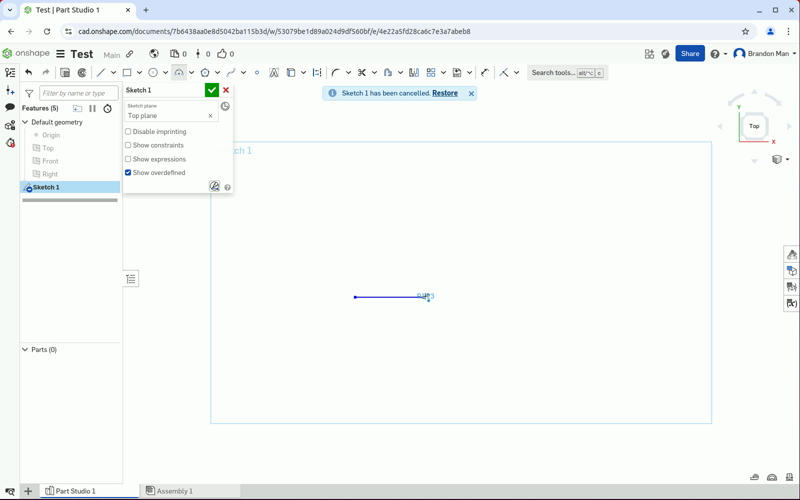
scroll(6)
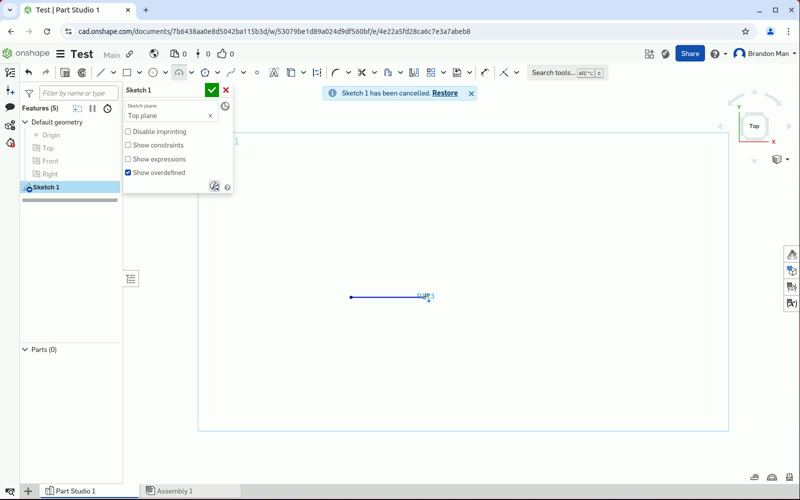
scroll(6)
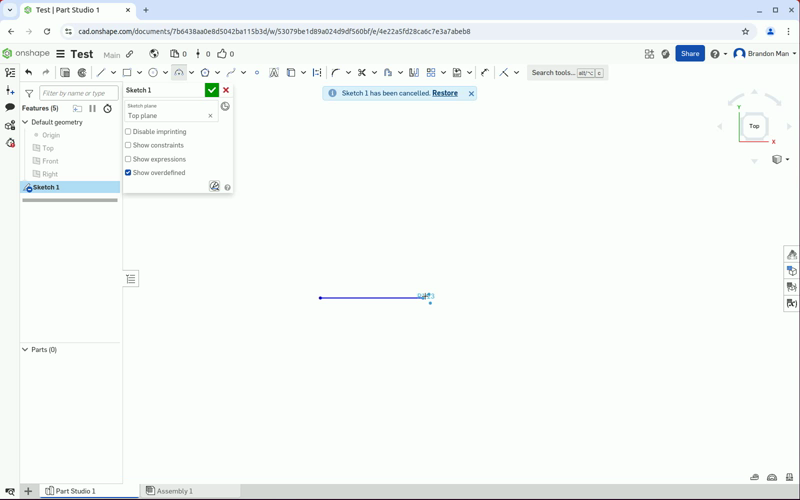
scroll(6)
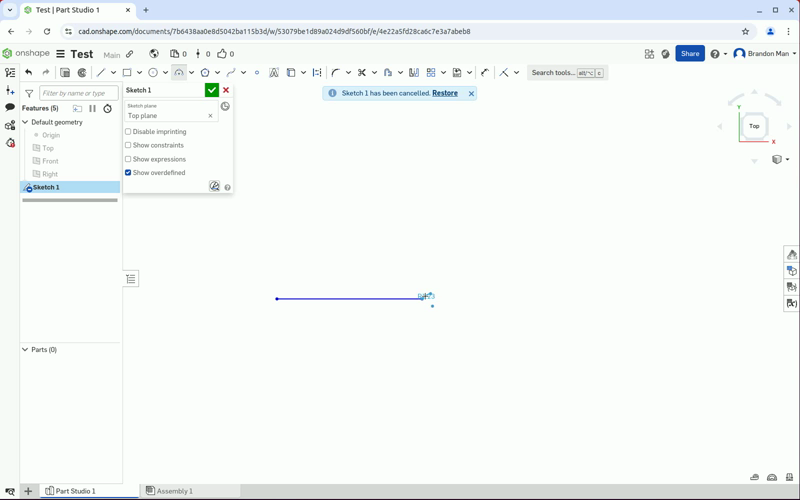
scroll(6)
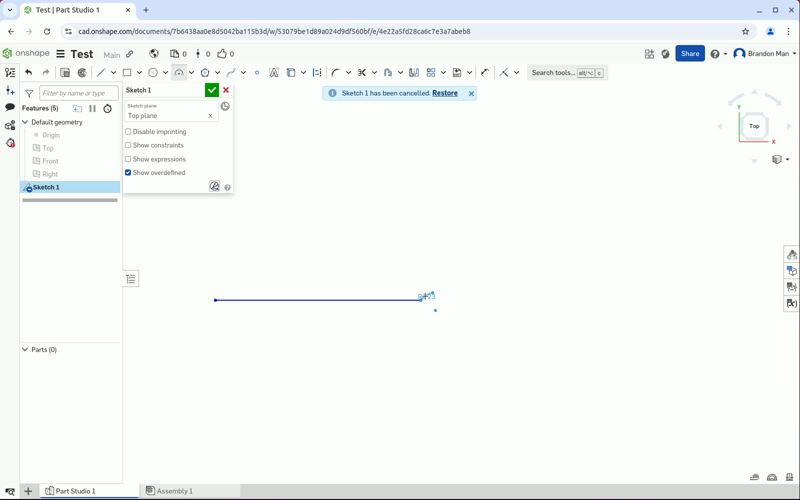
scroll(6)
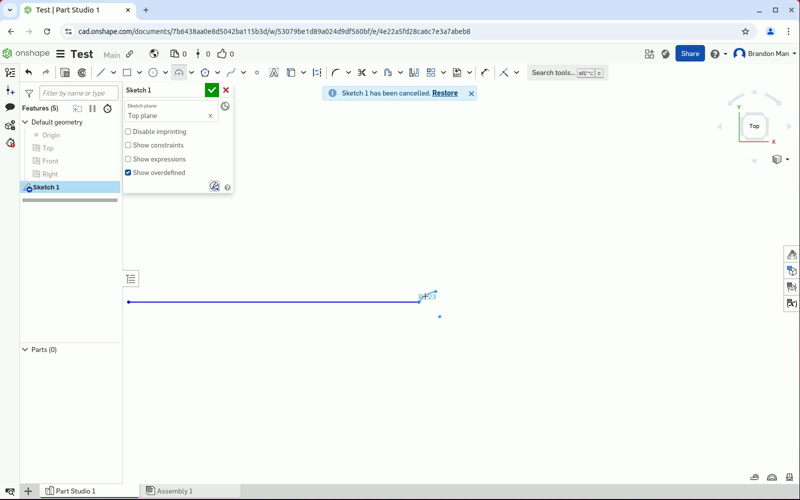
scroll(6)
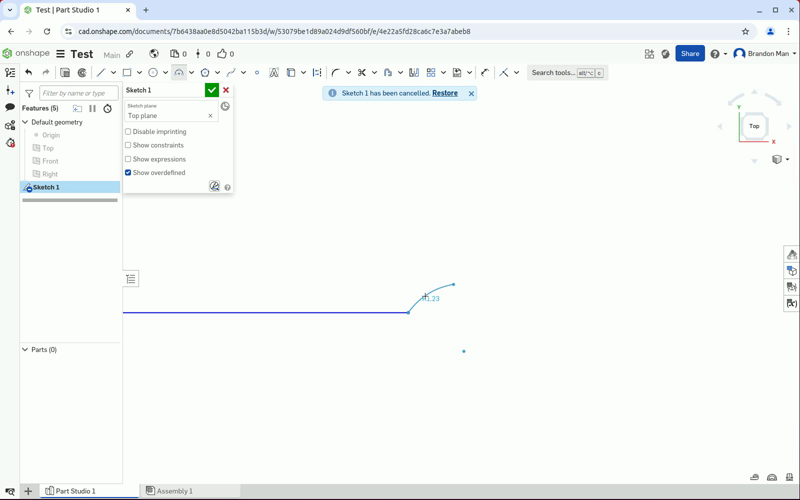
click(425, 295)
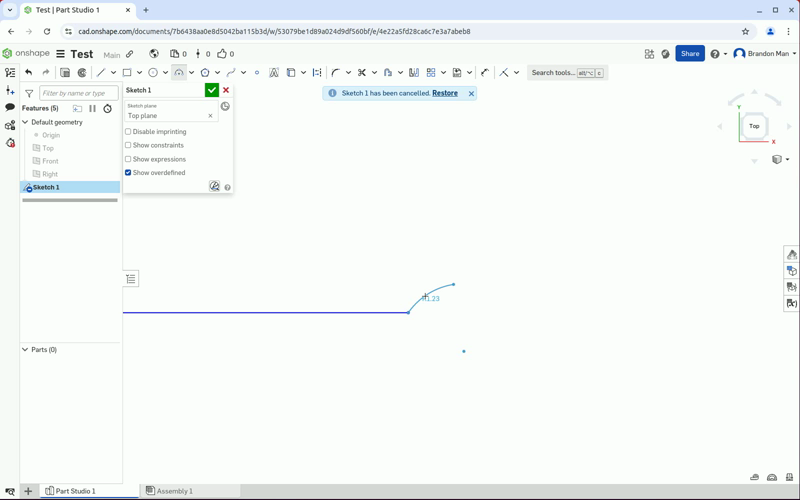
scroll(-6)
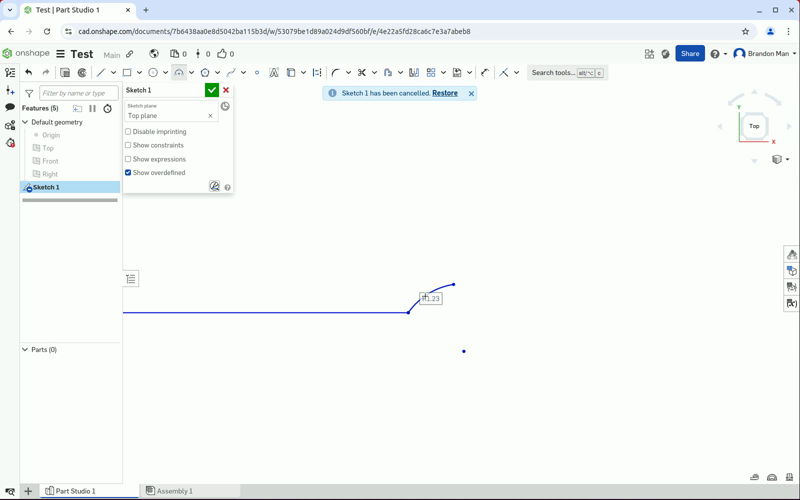
scroll(-6)
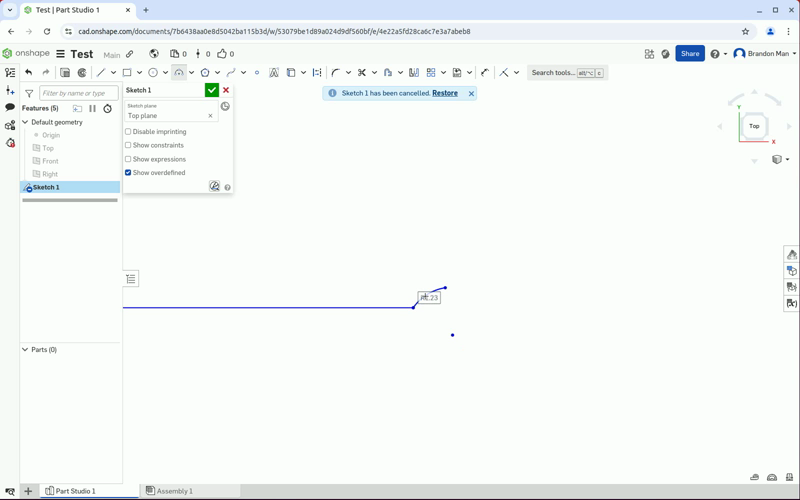
scroll(-6)
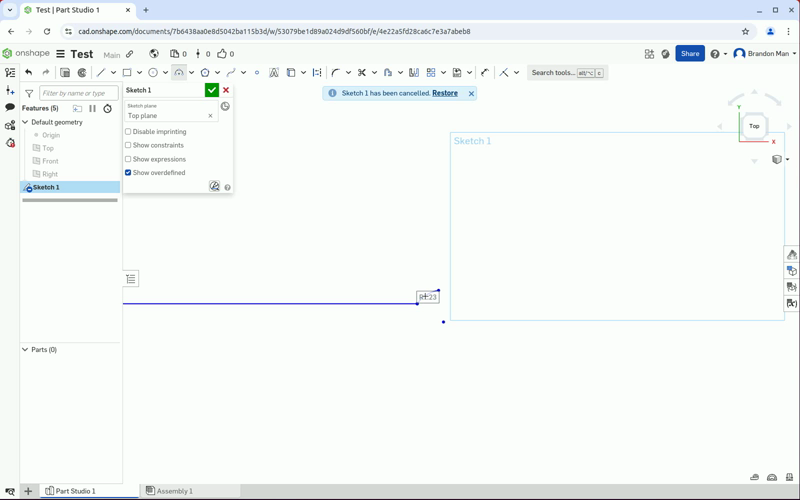
scroll(-6)
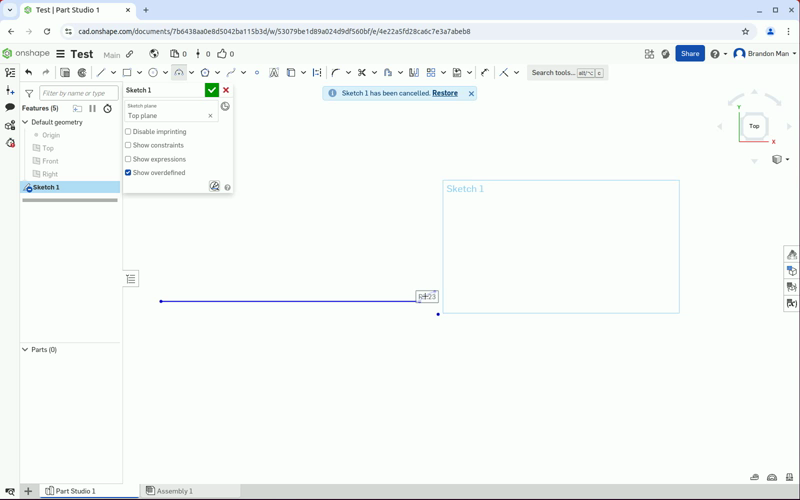
scroll(-6)
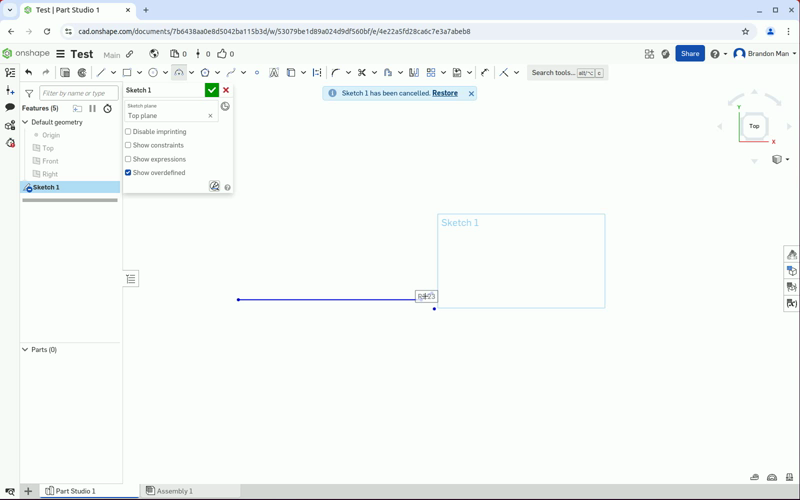
scroll(-6)
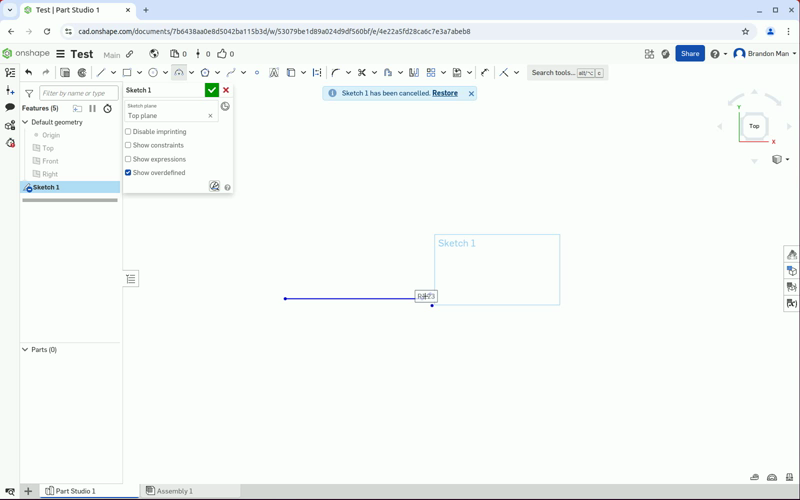
scroll(-6)
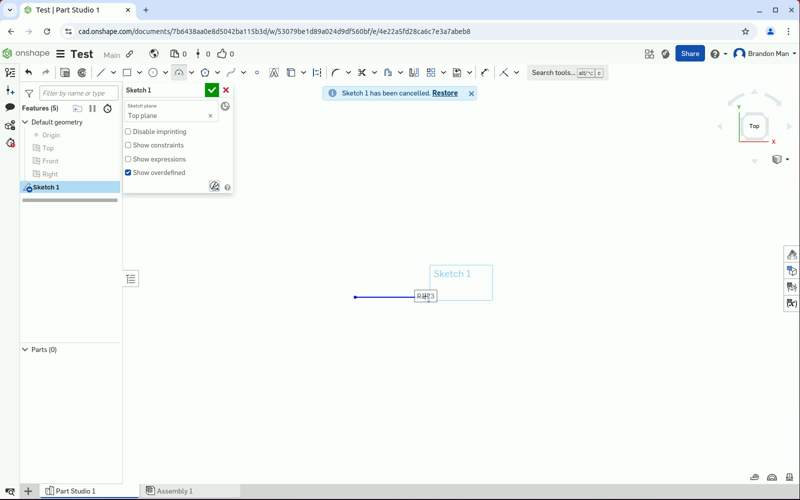
key_up(shift)
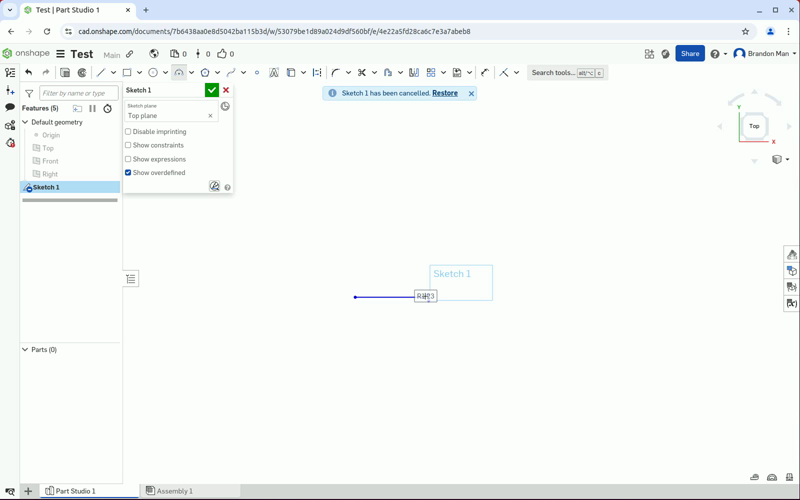
key(esc)
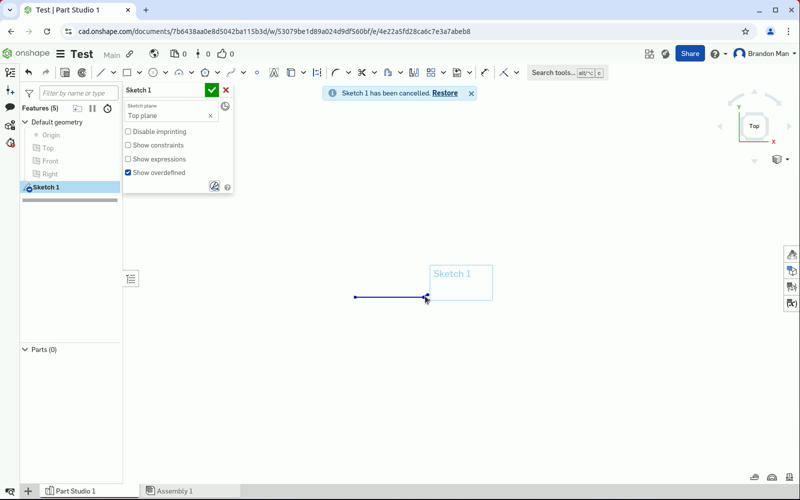
key(l)
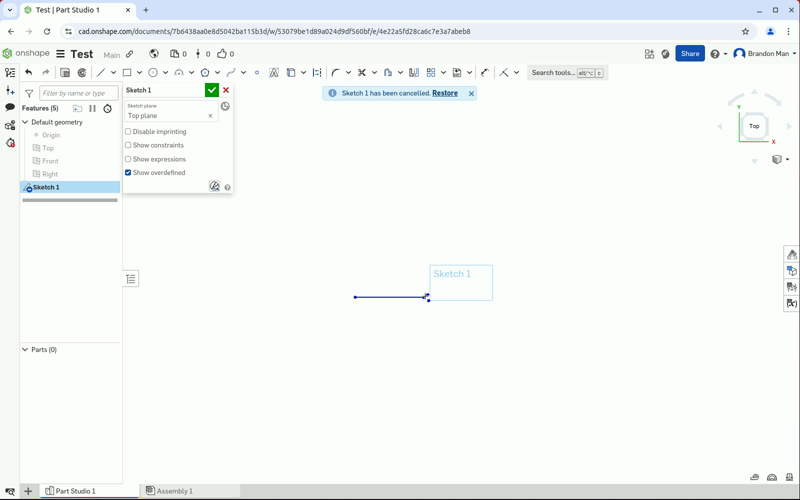
mouse_move(427, 294)
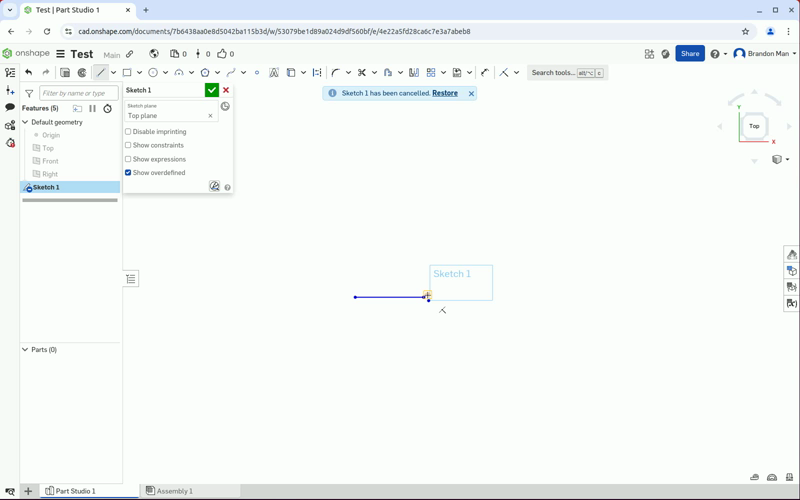
scroll(6)
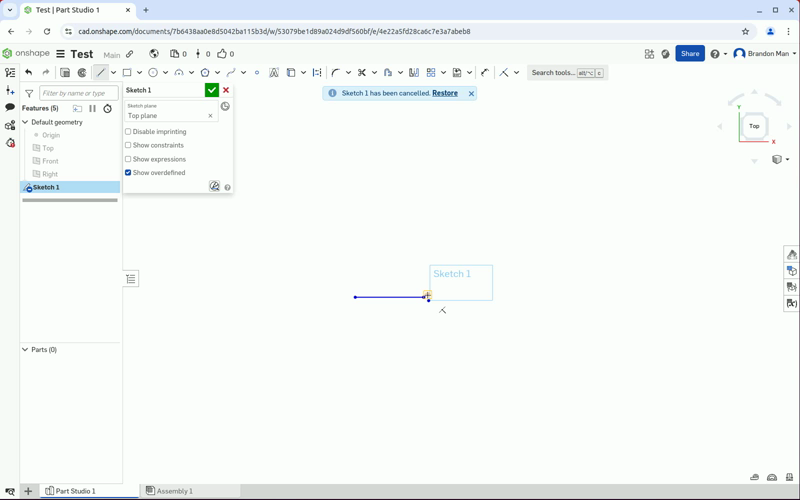
scroll(6)
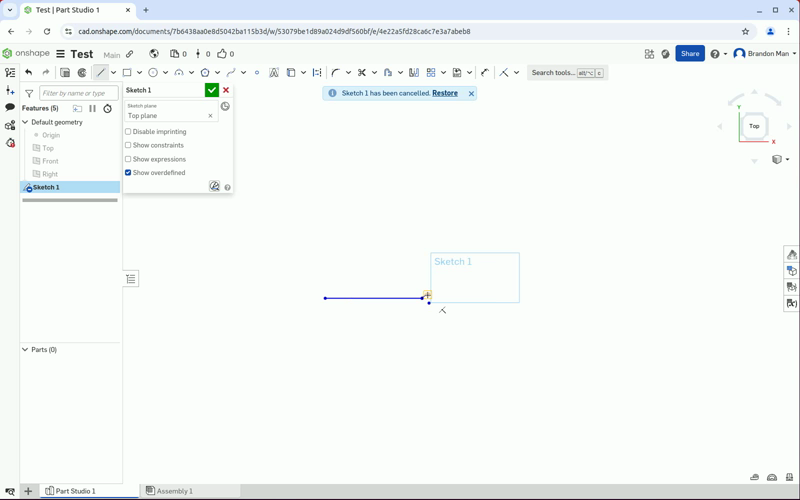
scroll(6)
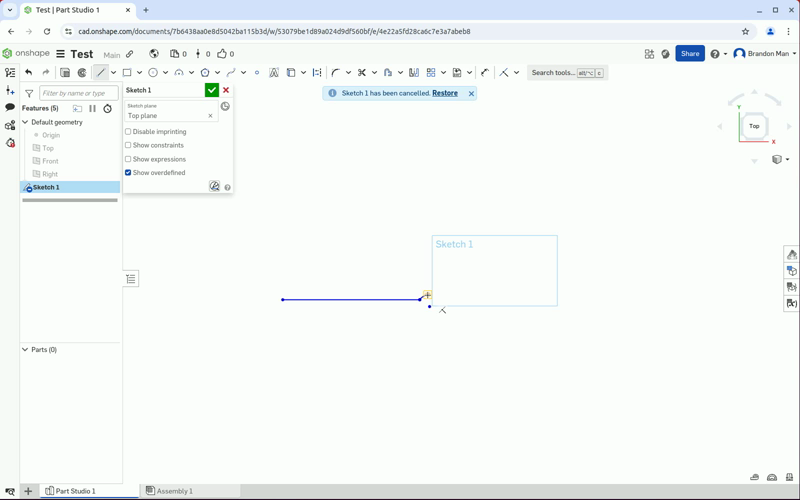
scroll(6)
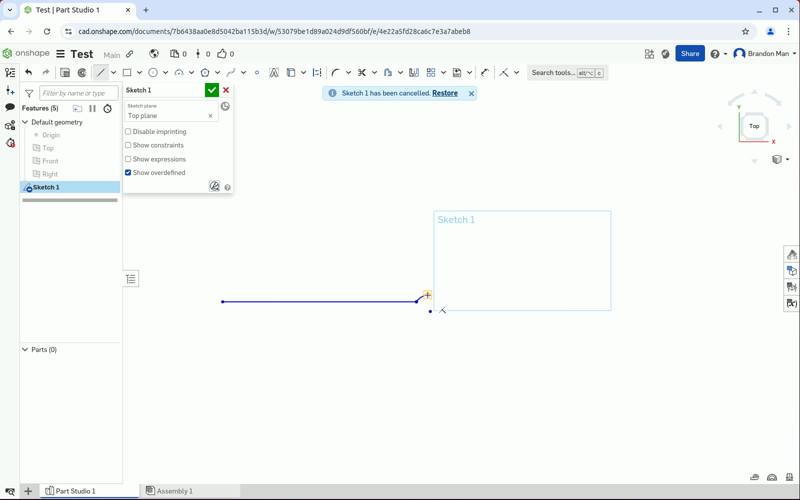
scroll(6)
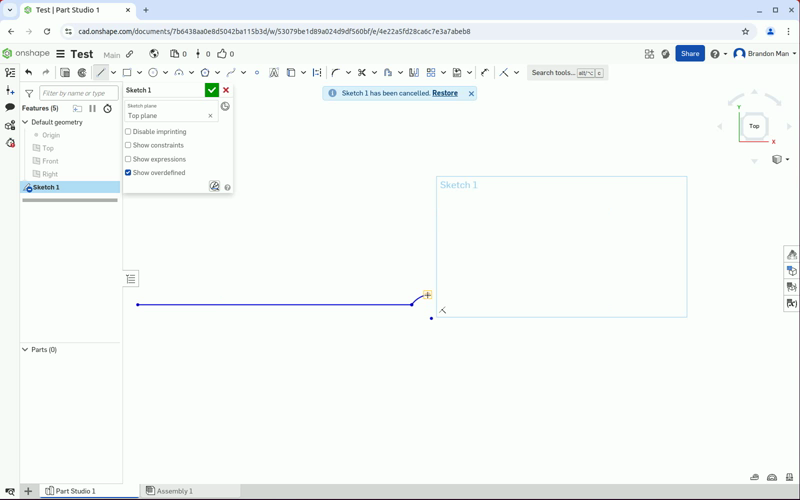
scroll(6)
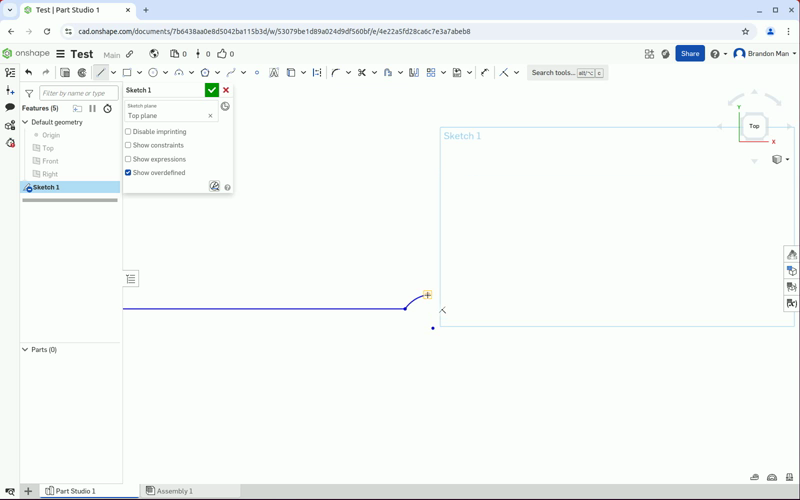
scroll(6)
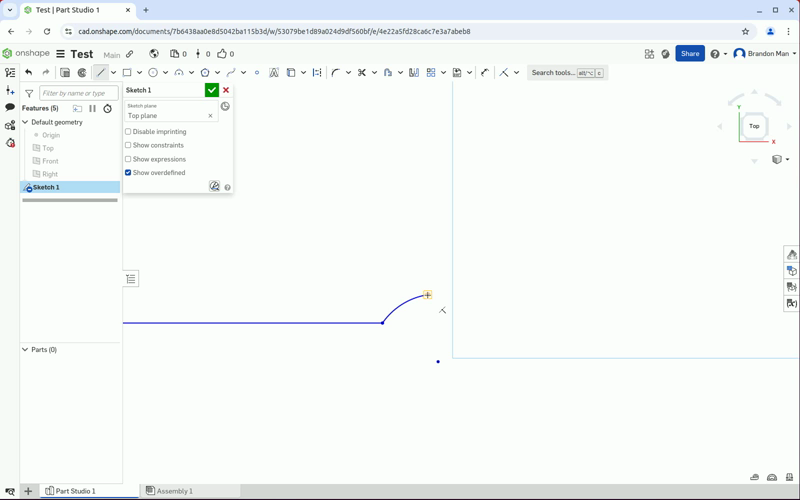
click(427, 294)
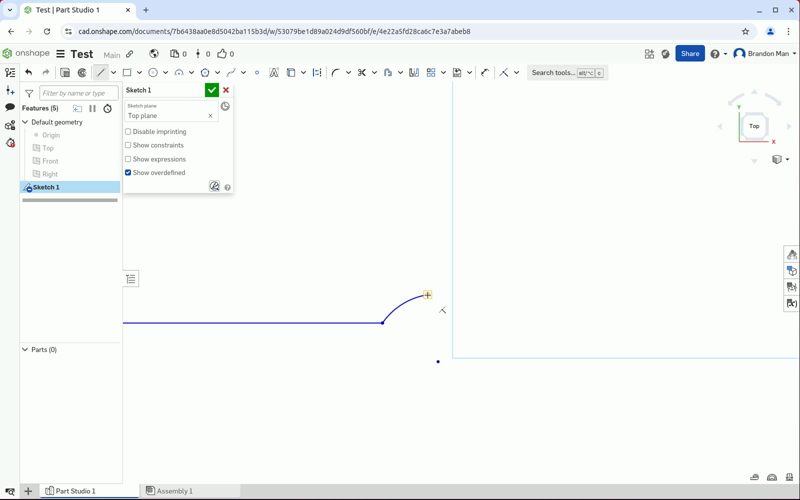
scroll(-6)
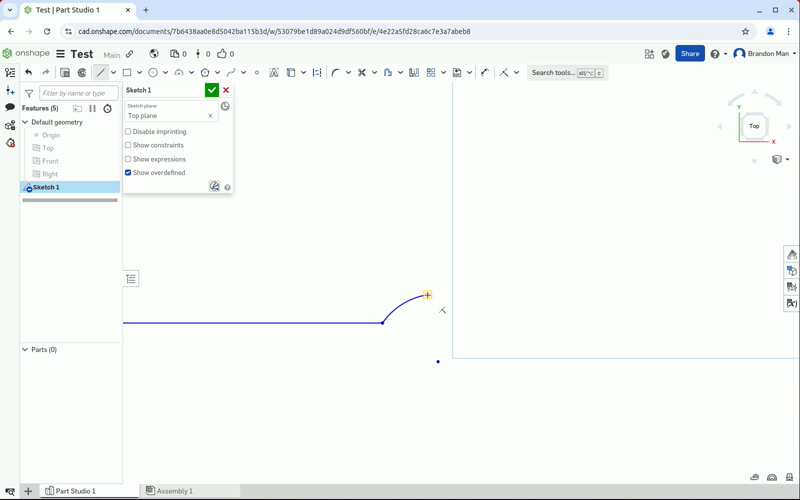
scroll(-6)
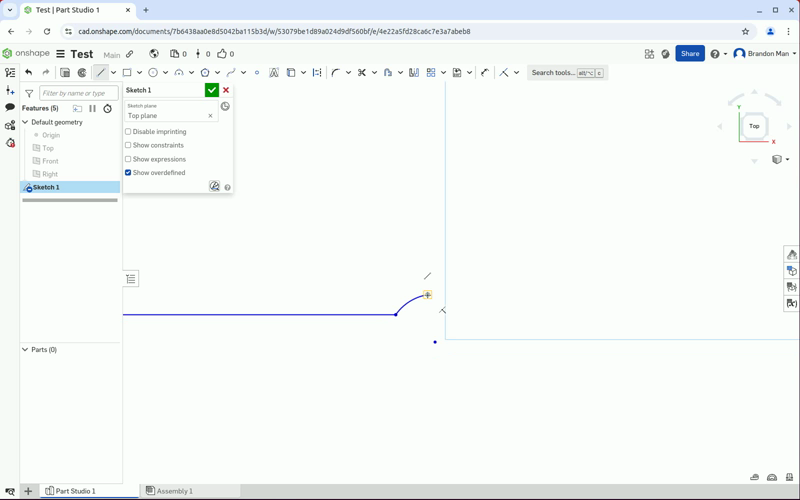
scroll(-6)
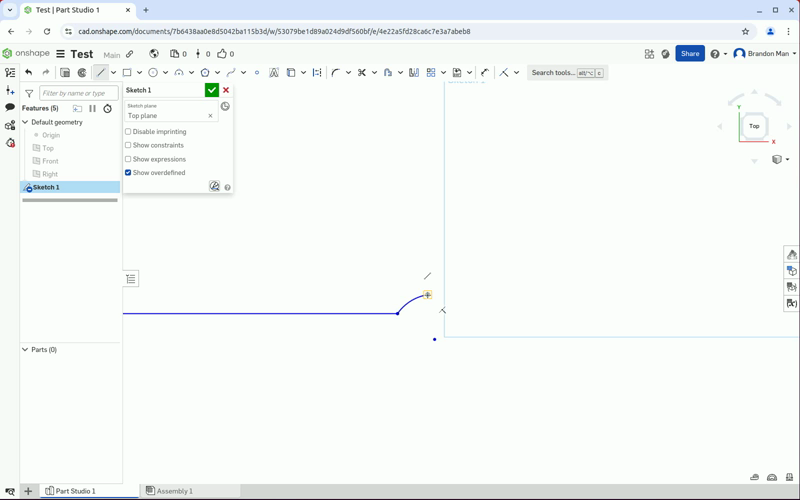
scroll(-6)
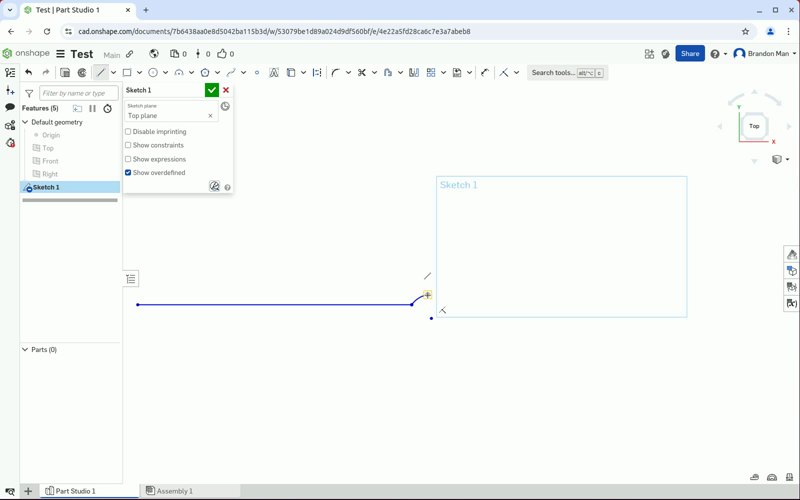
scroll(-6)
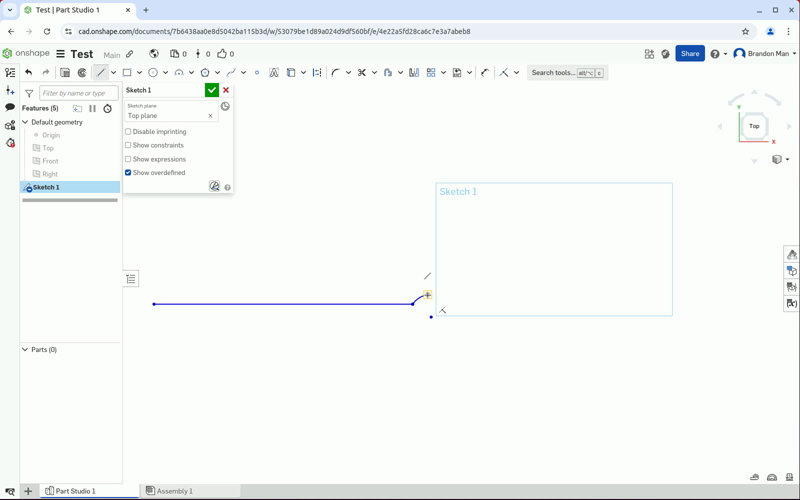
scroll(-6)
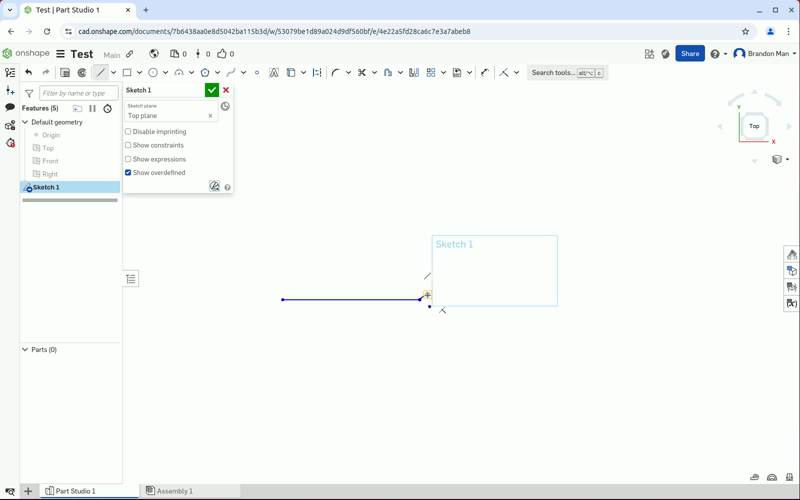
scroll(-6)
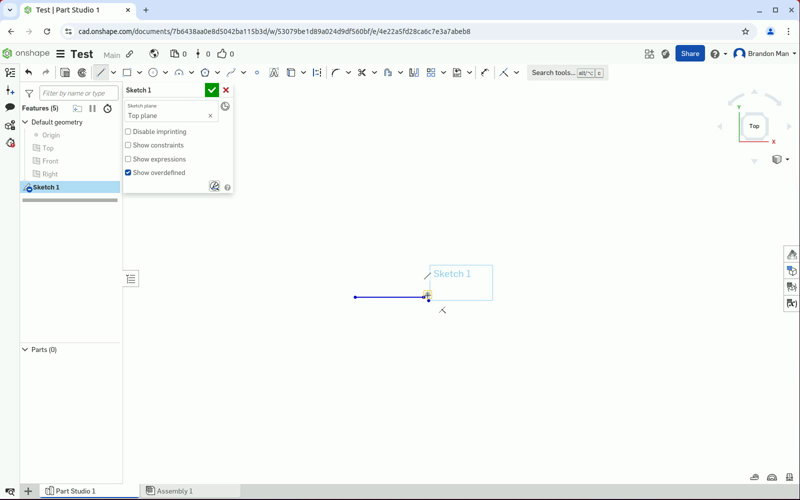
key_down(shift)
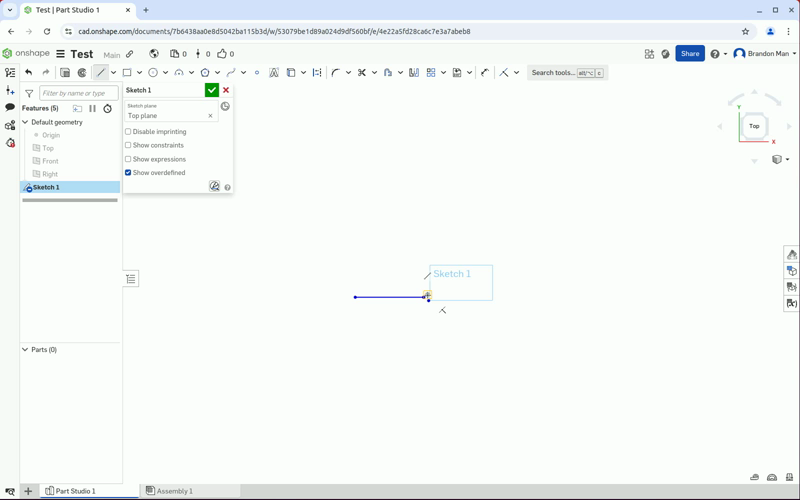
mouse_move(491, 294)
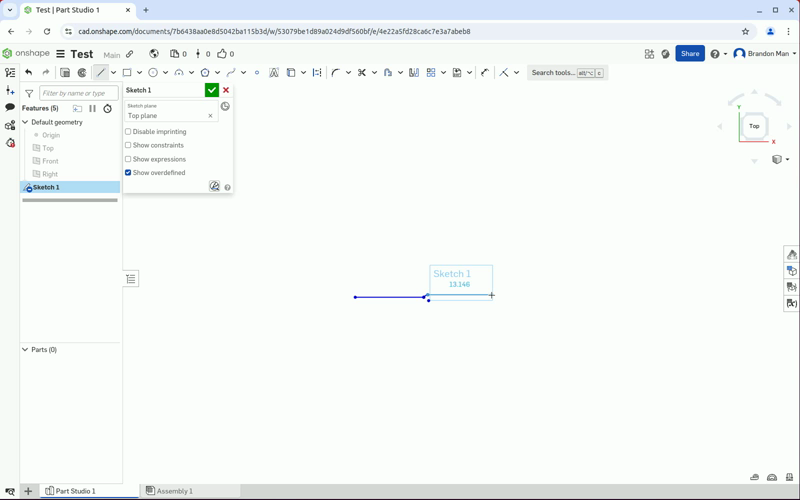
click(491, 294)
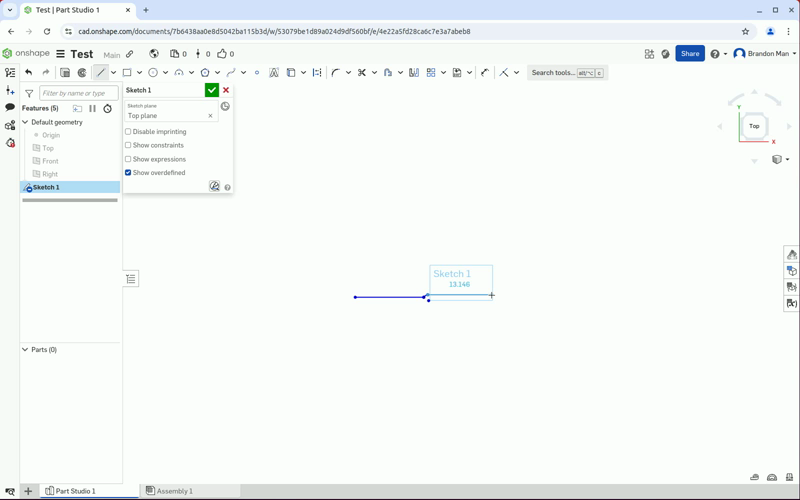
key_up(shift)
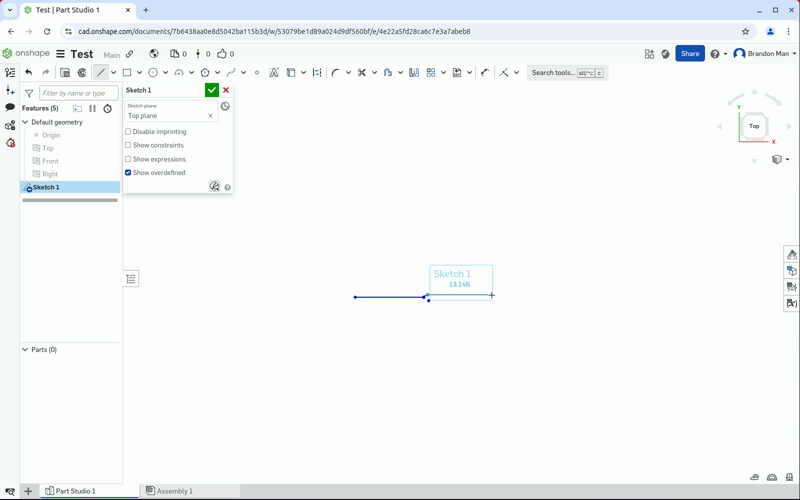
key(esc)
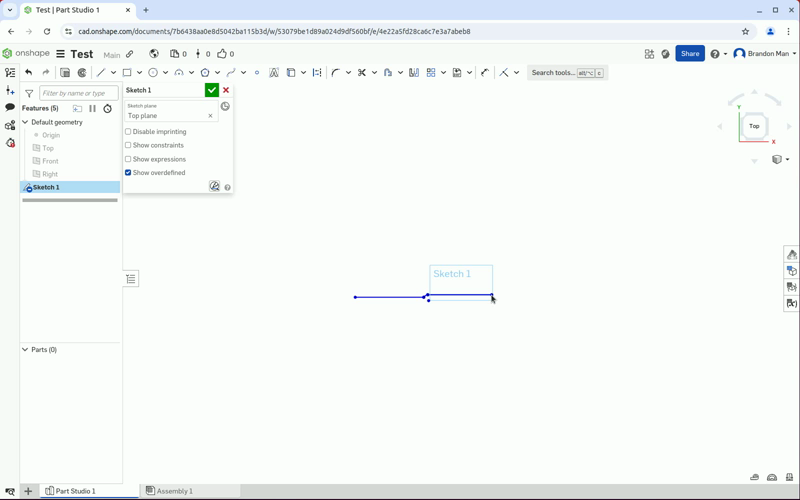
key(a)
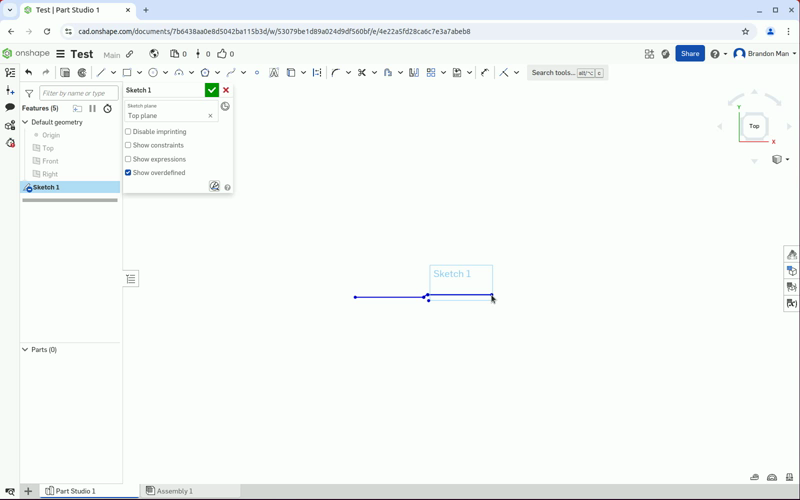
mouse_move(491, 294)
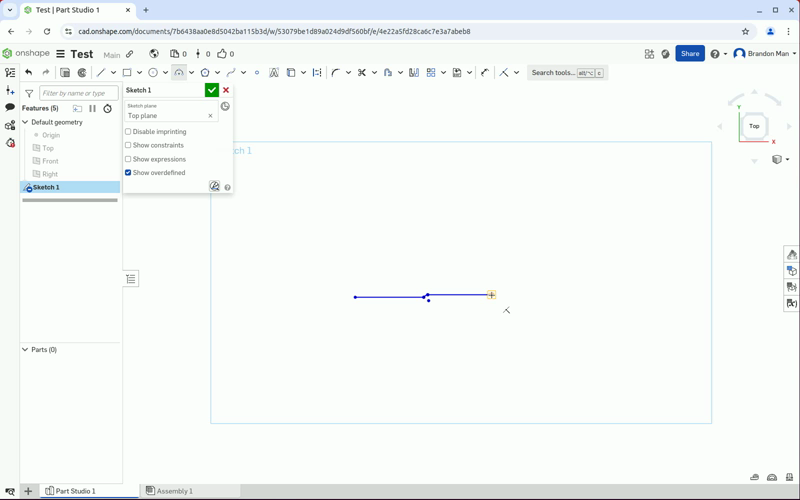
click(491, 294)
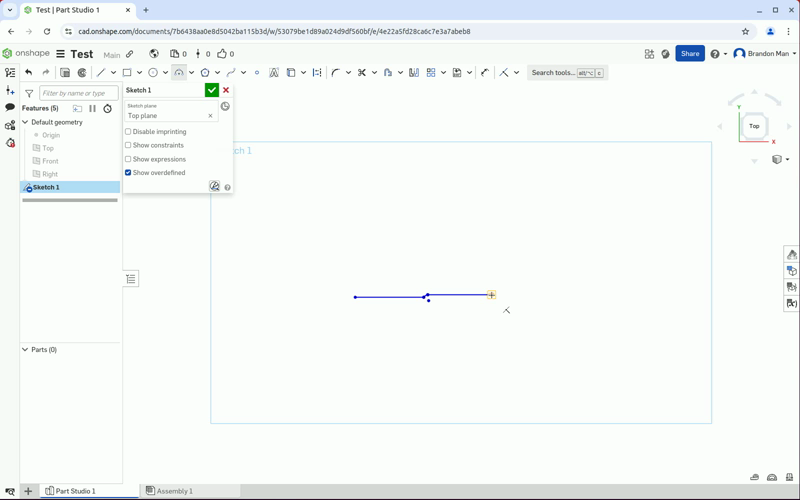
key_down(shift)
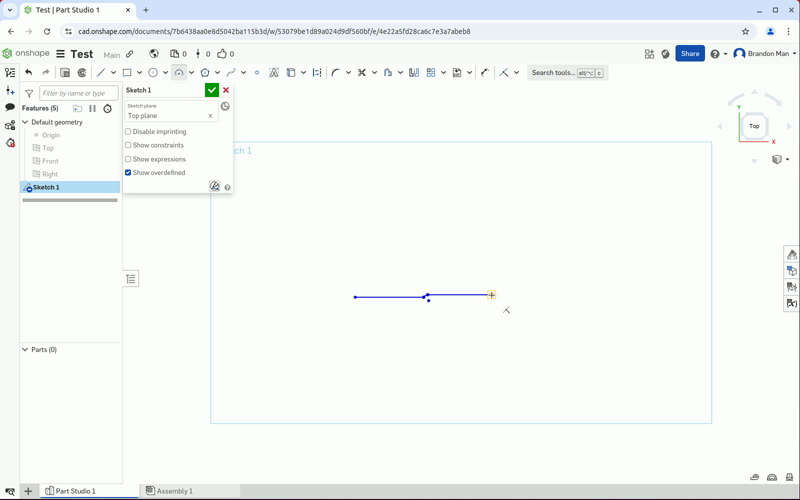
mouse_move(495, 297)
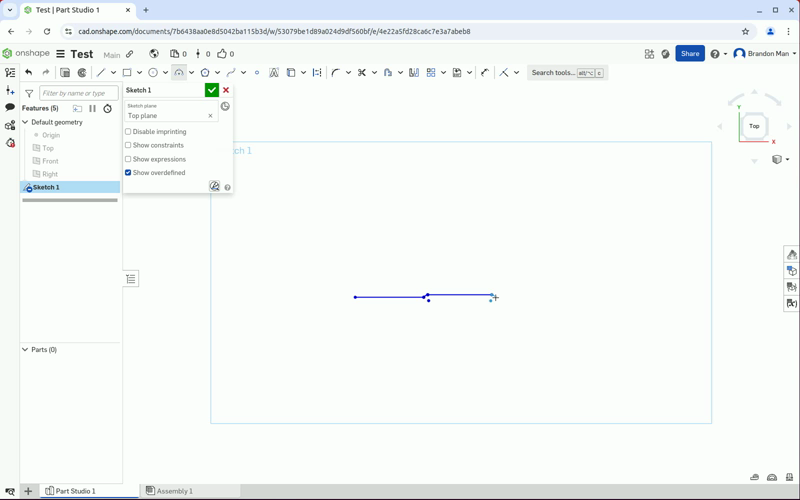
scroll(6)
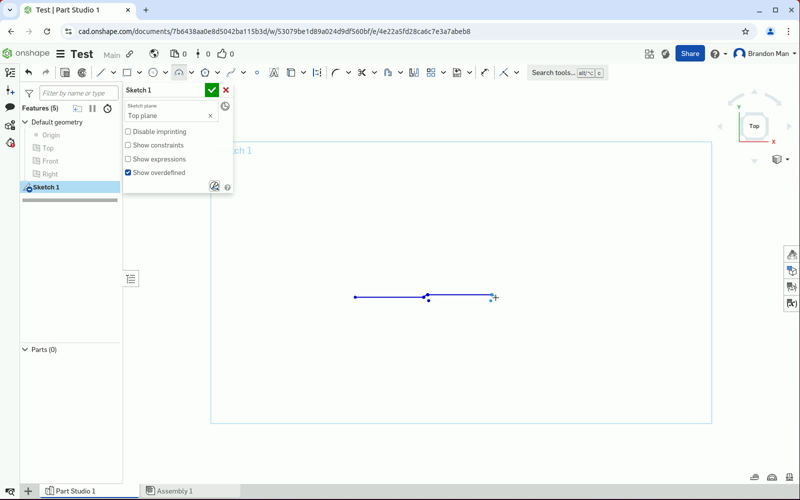
scroll(6)
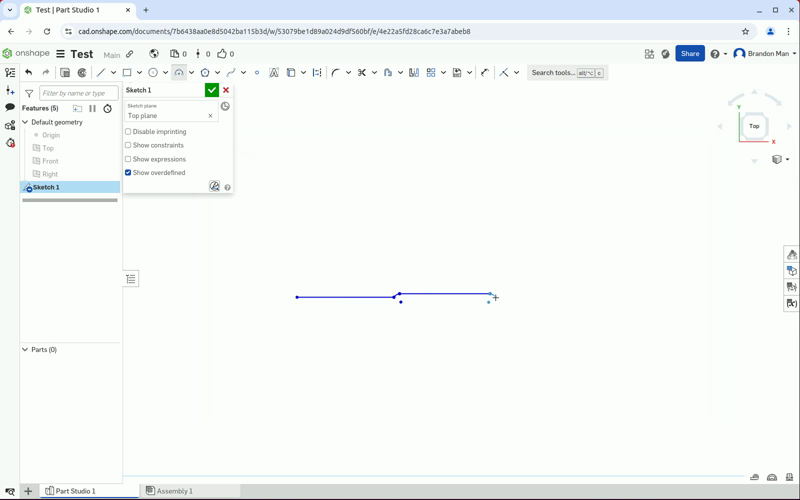
scroll(6)
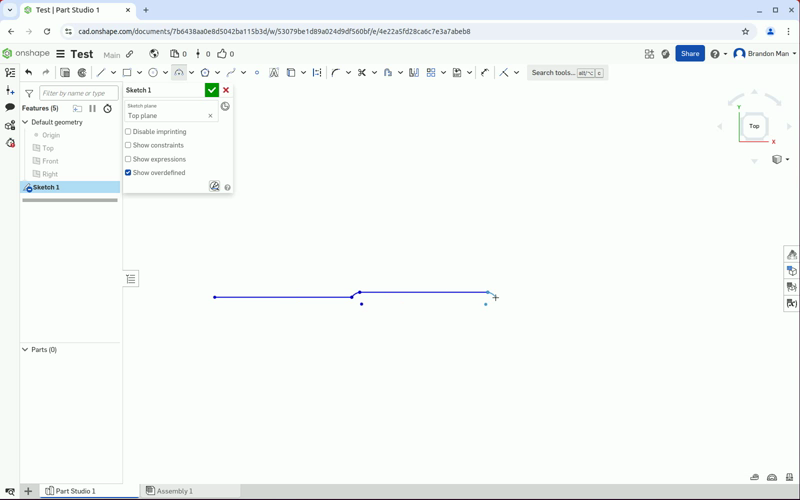
scroll(6)
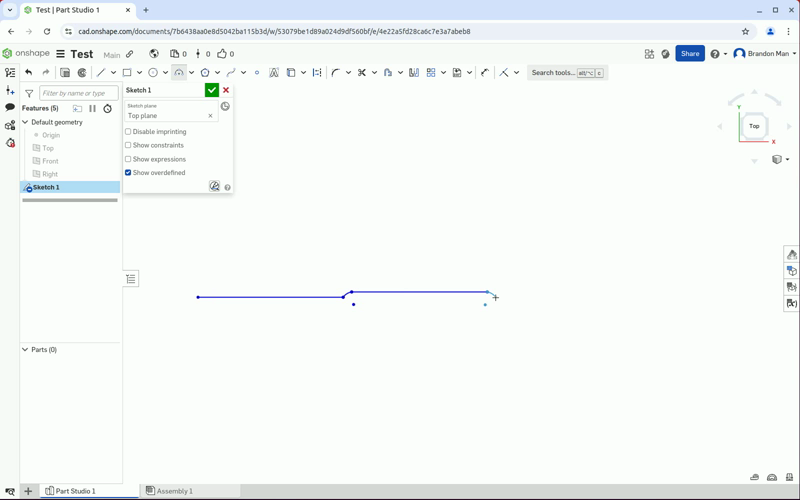
scroll(6)
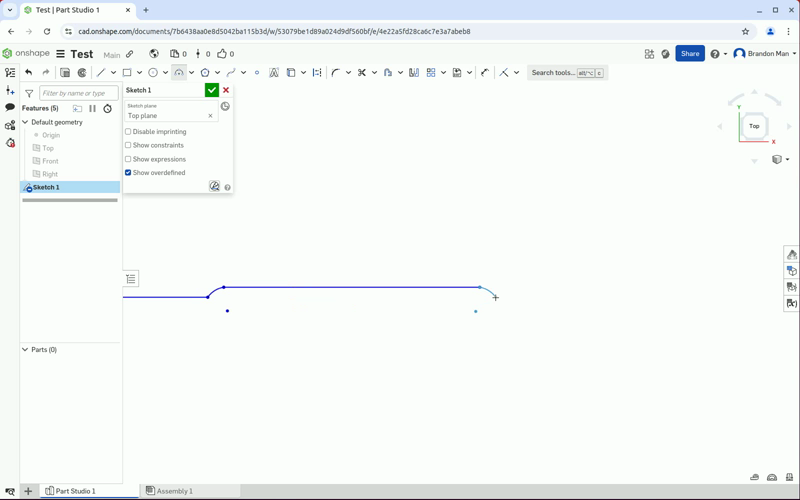
scroll(6)
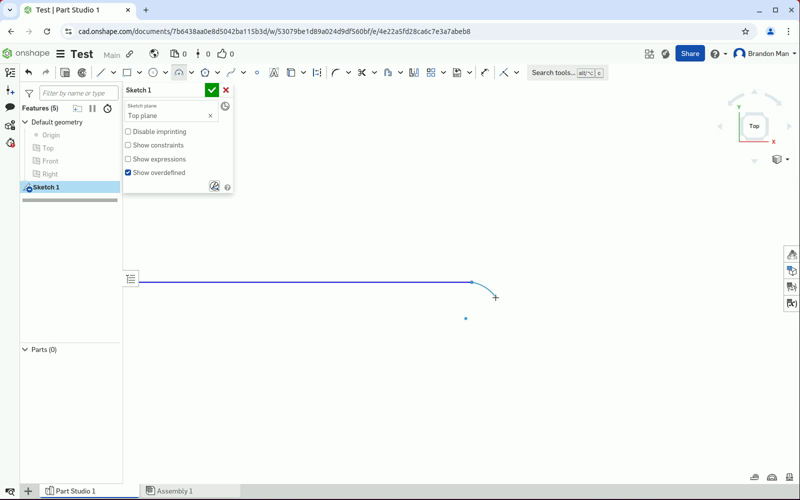
scroll(6)
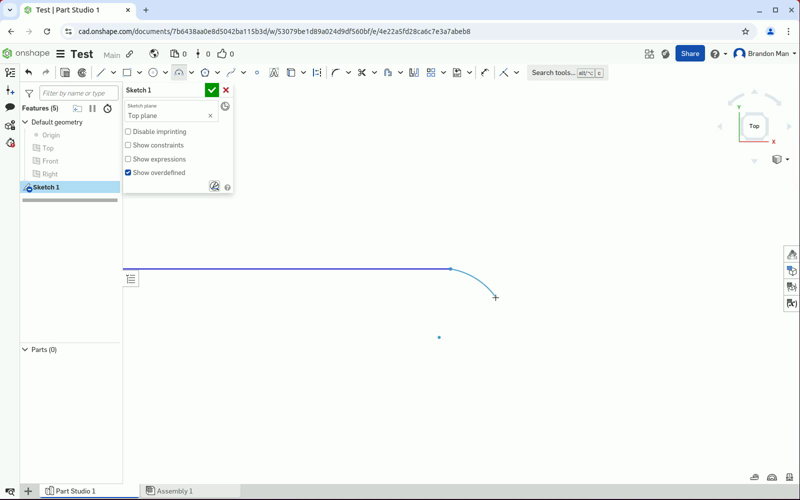
click(495, 297)
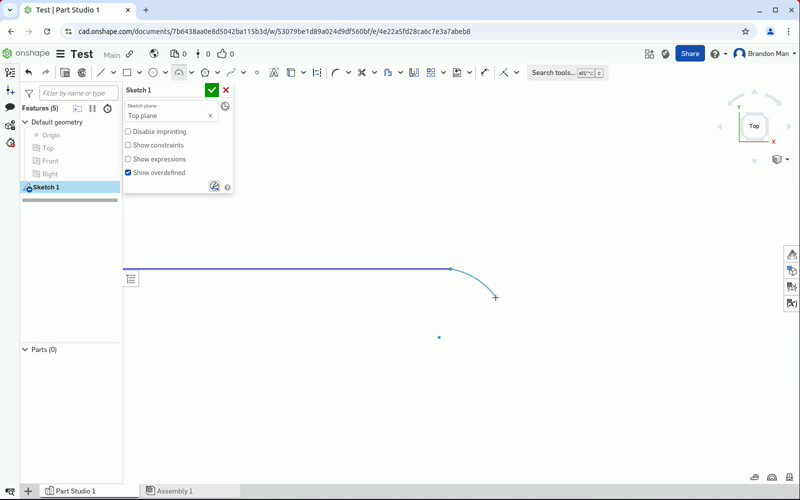
scroll(-6)
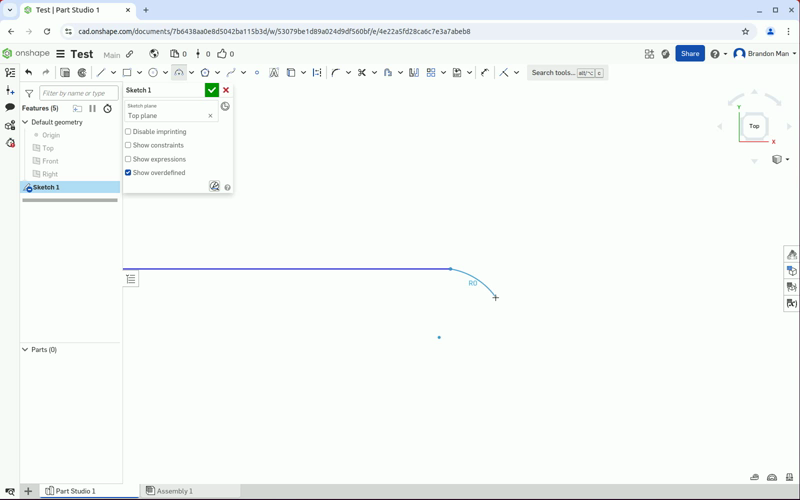
scroll(-6)
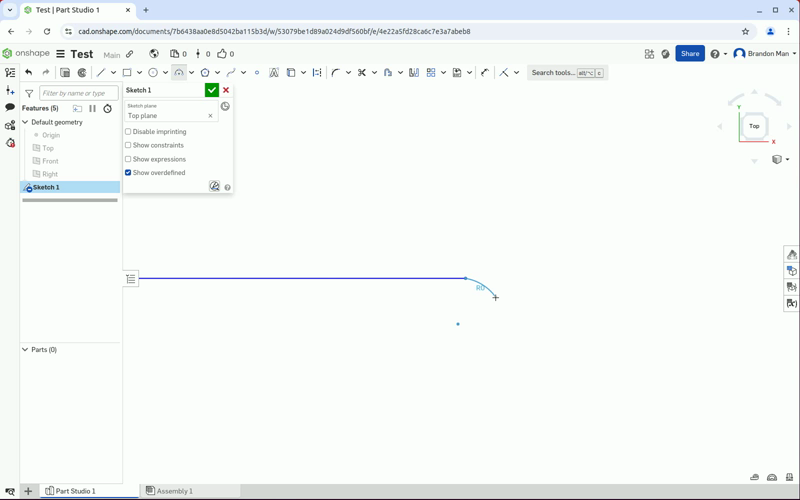
scroll(-6)
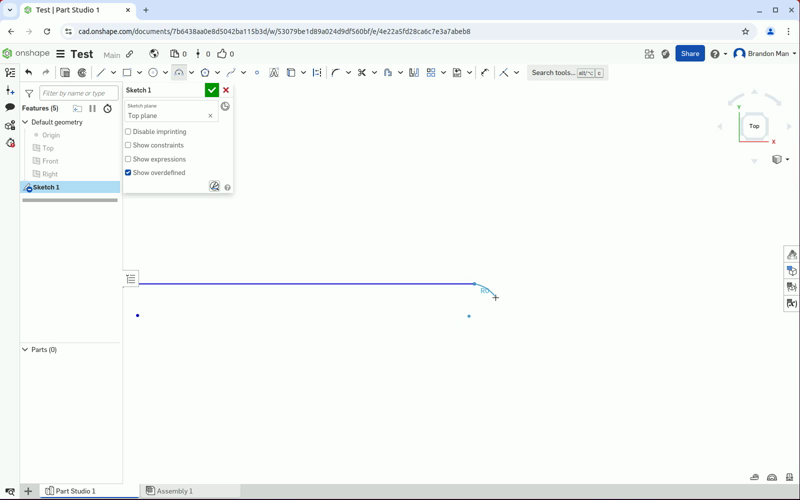
scroll(-6)
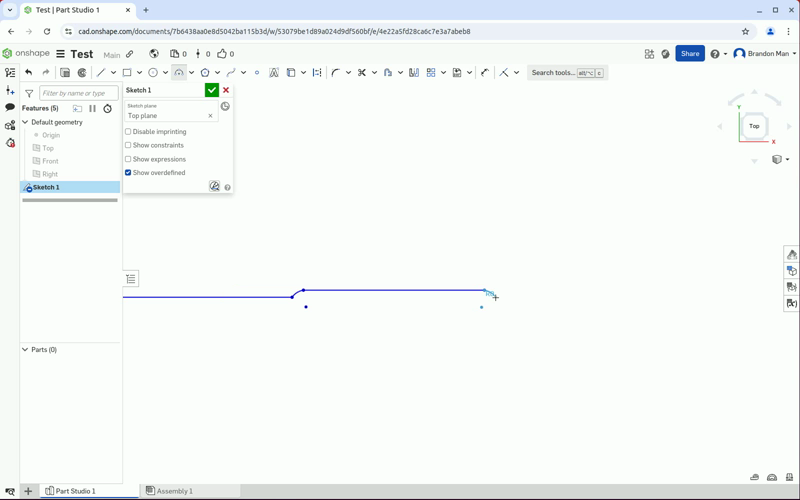
scroll(-6)
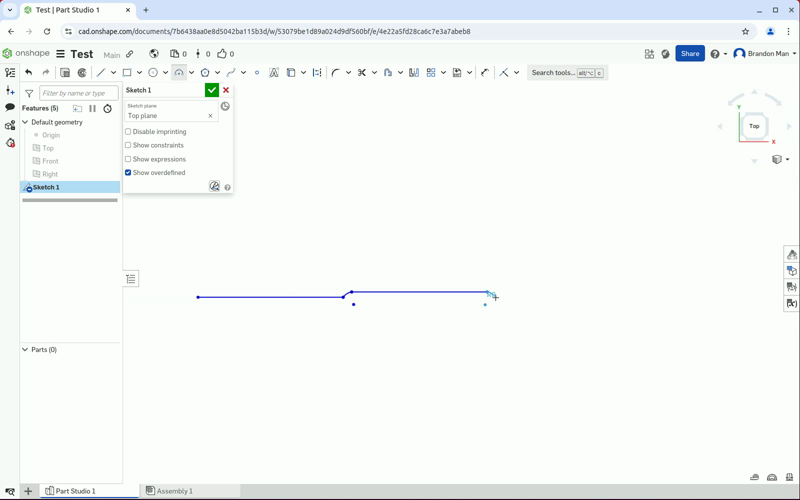
scroll(-6)
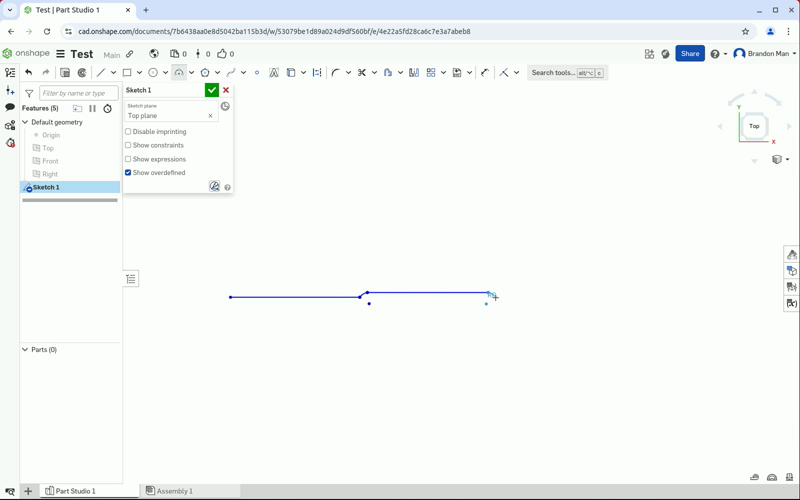
scroll(-6)
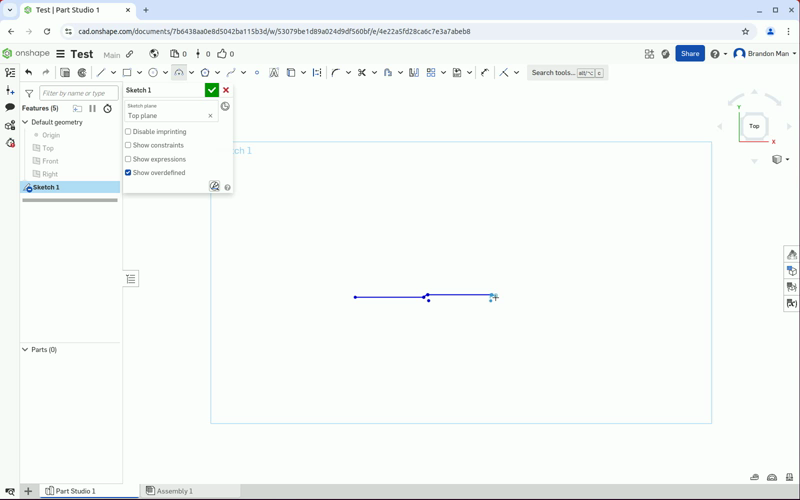
mouse_move(494, 295)
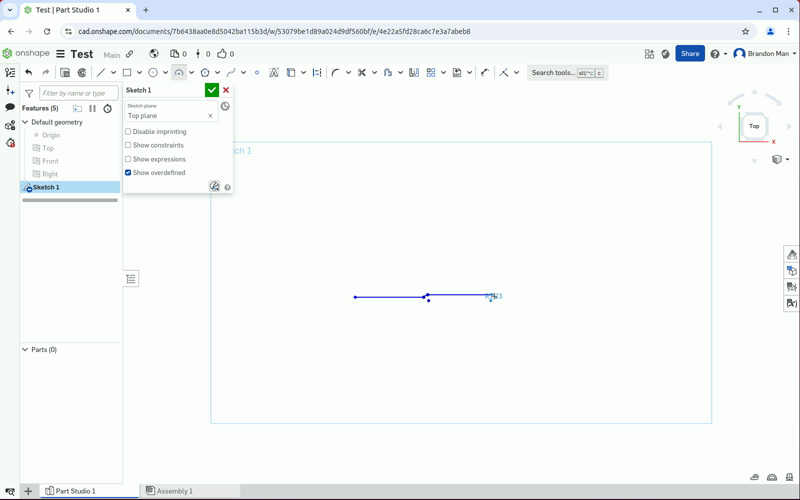
scroll(6)
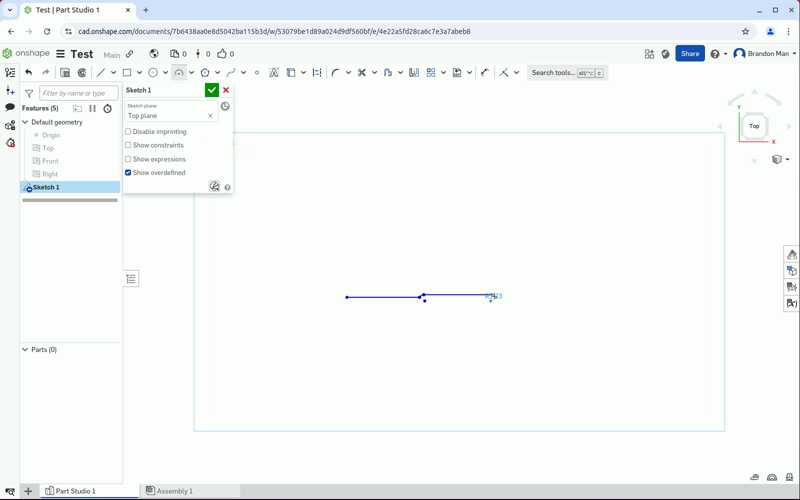
scroll(6)
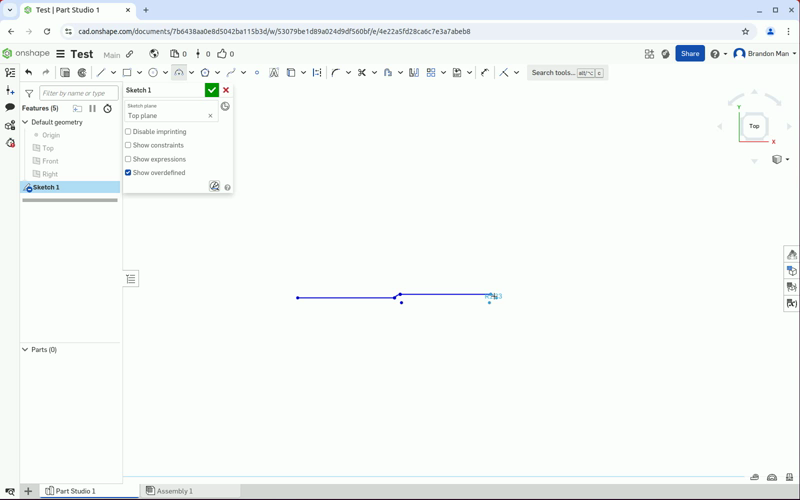
scroll(6)
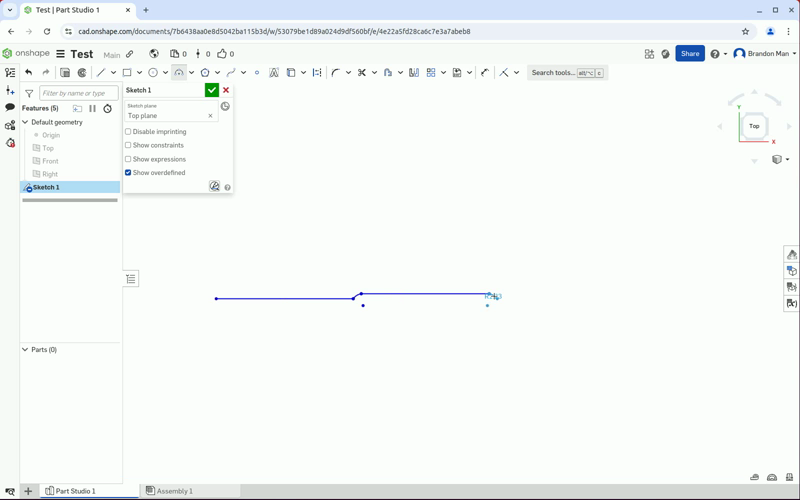
scroll(6)
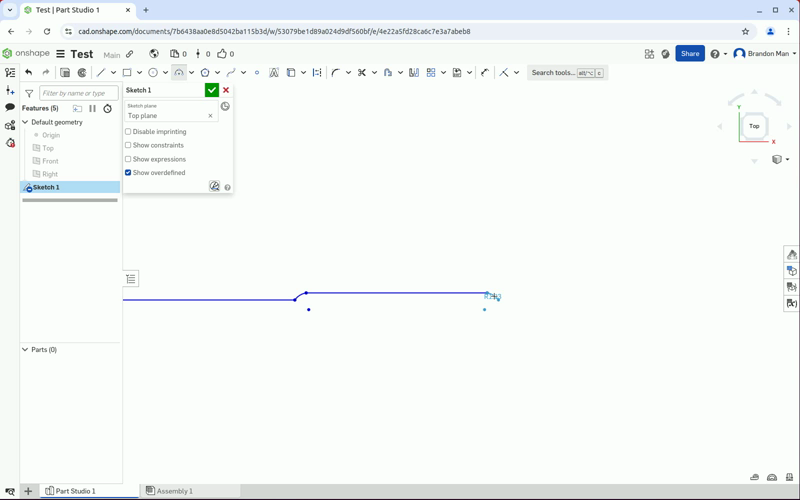
scroll(6)
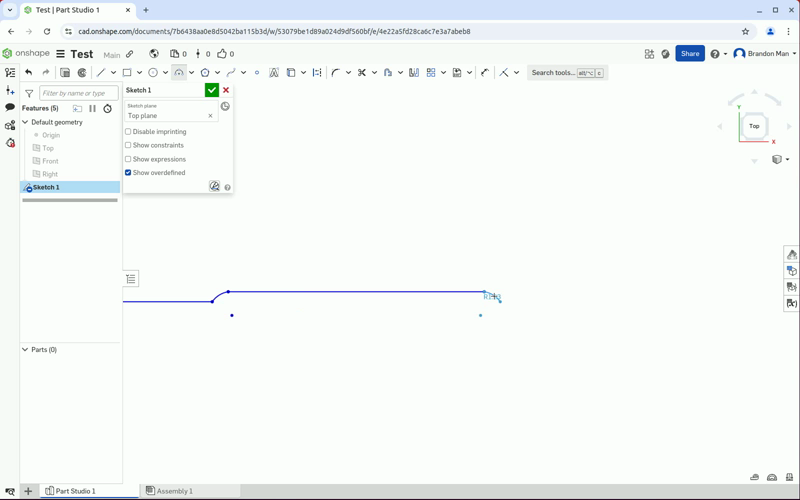
scroll(6)
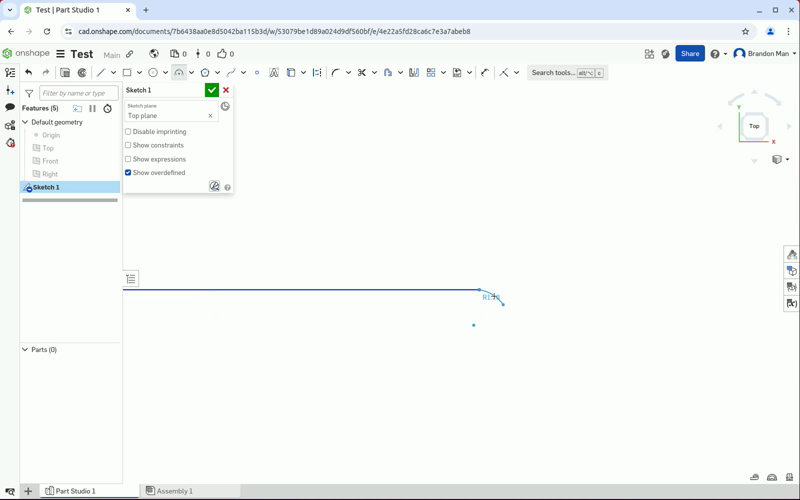
scroll(6)
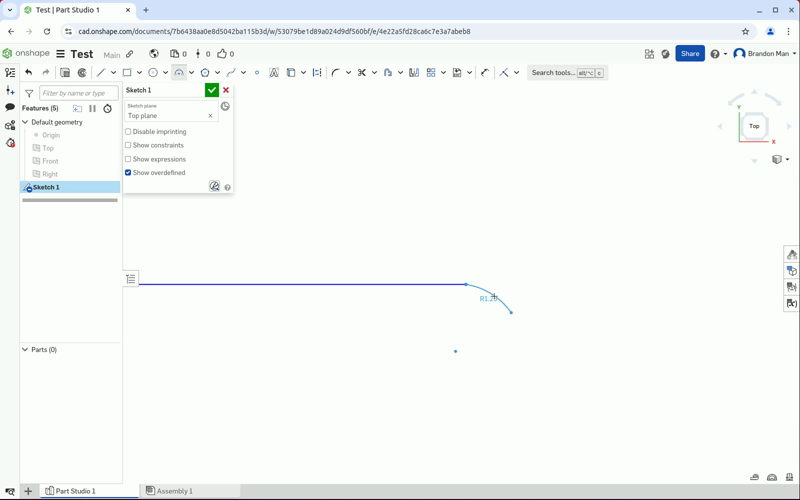
click(494, 295)
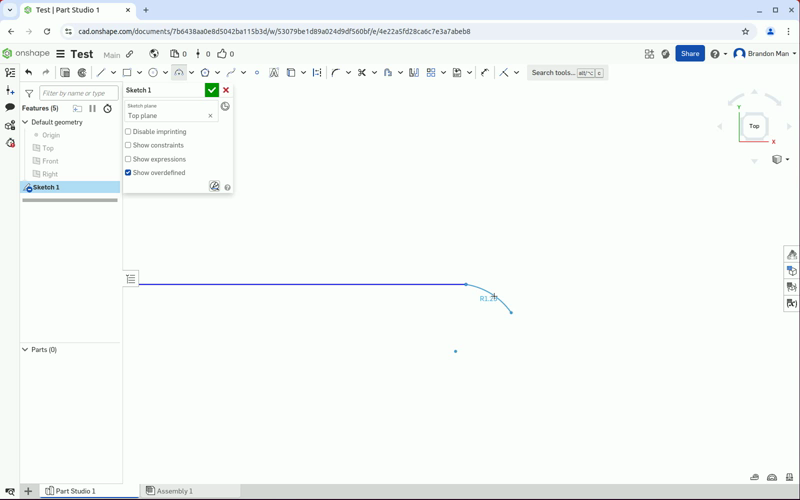
scroll(-6)
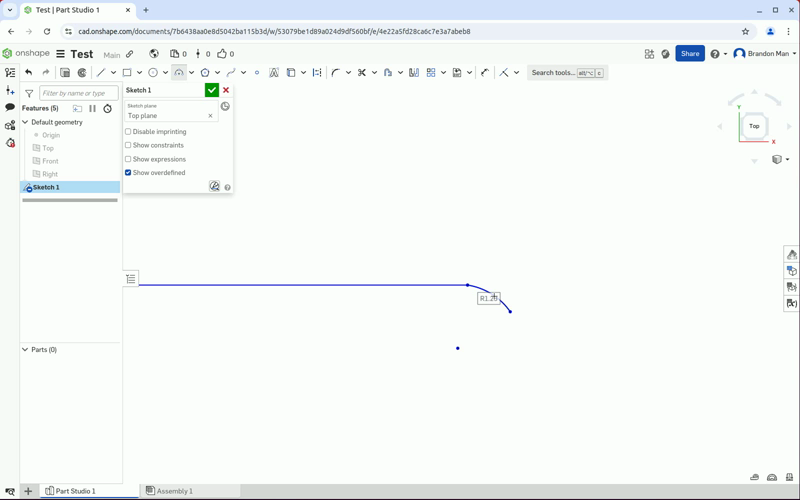
scroll(-6)
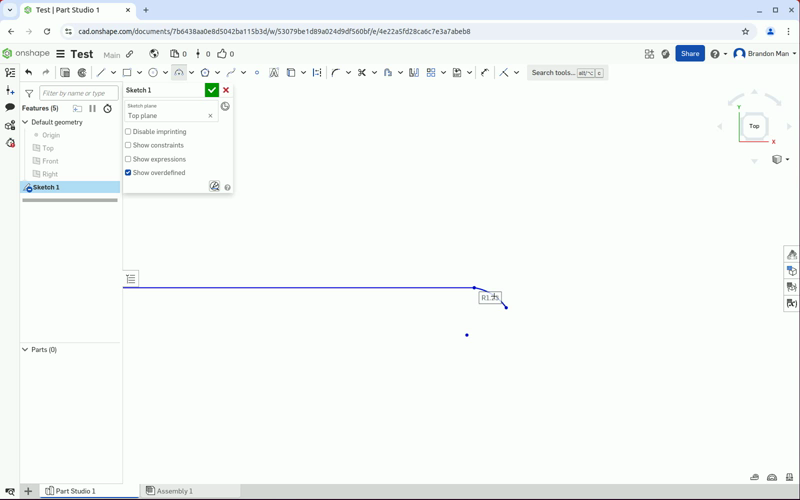
scroll(-6)
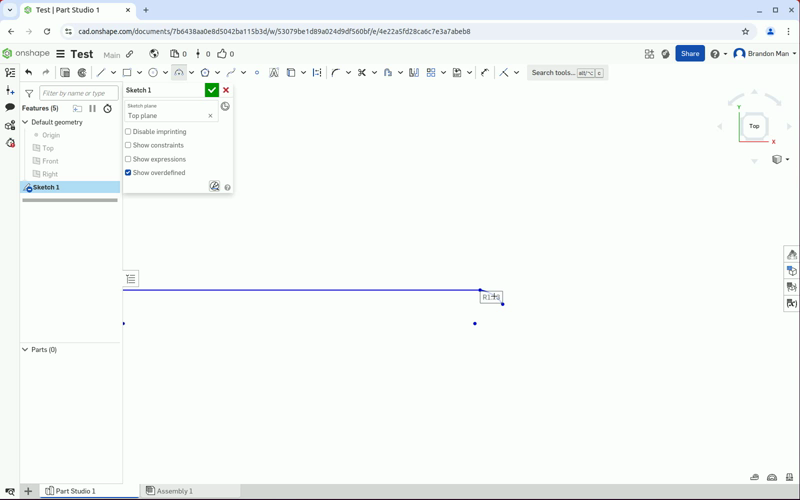
scroll(-6)
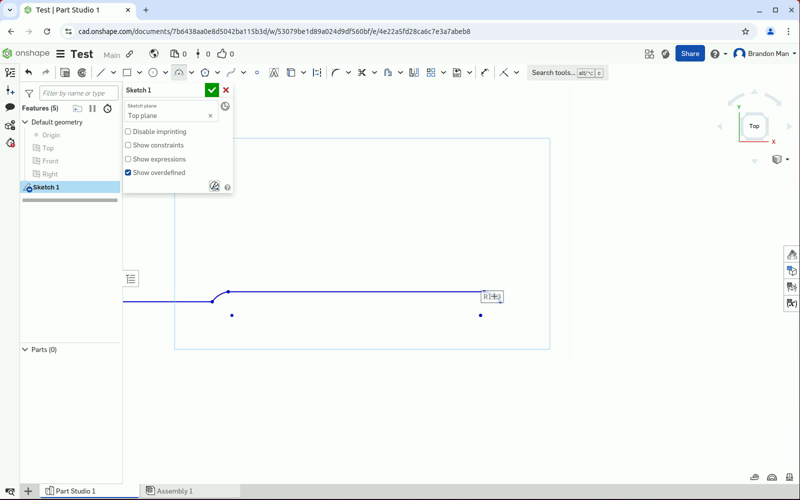
scroll(-6)
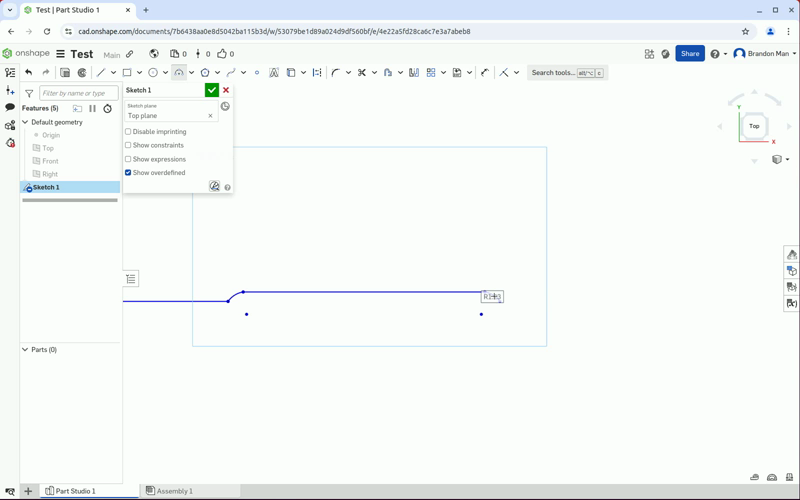
scroll(-6)
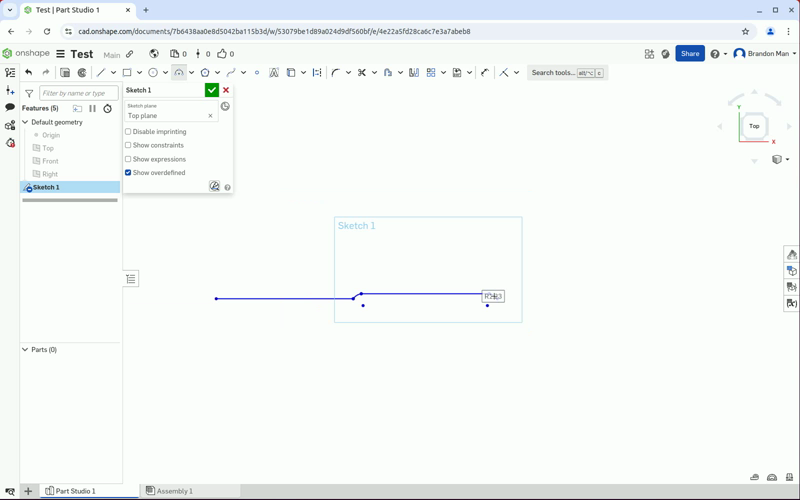
scroll(-6)
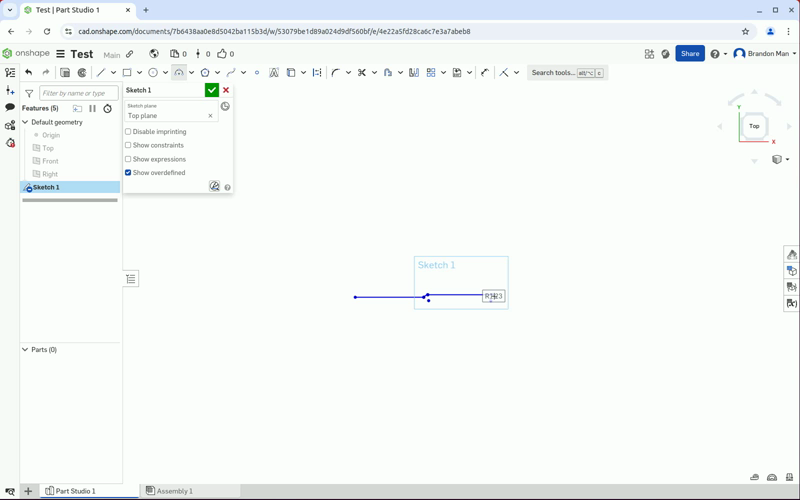
key_up(shift)
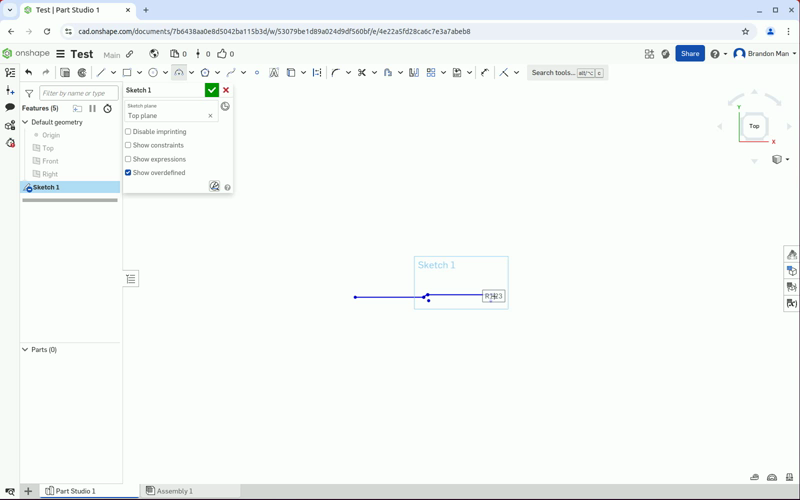
key(esc)
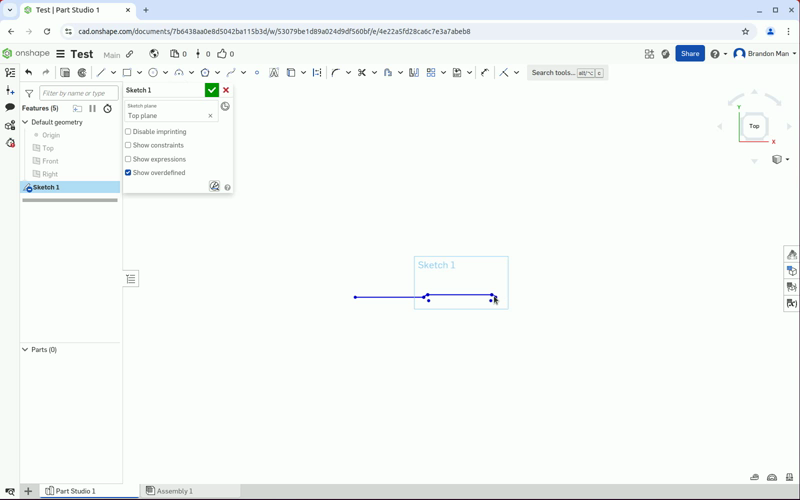
key(l)
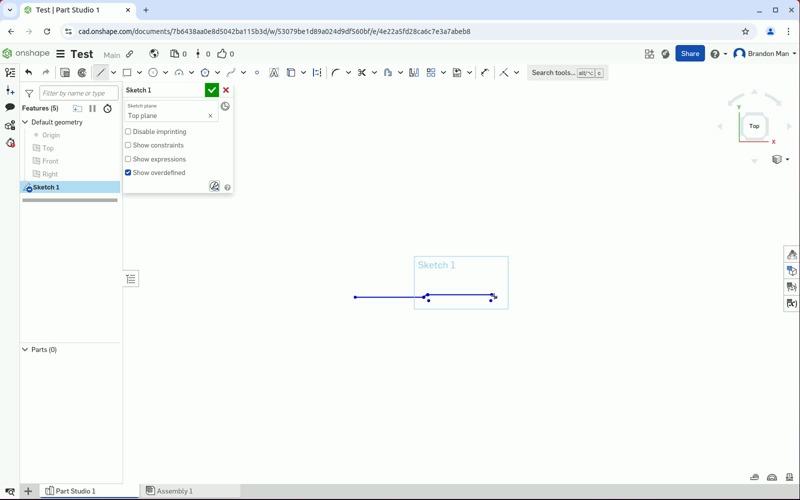
mouse_move(495, 297)
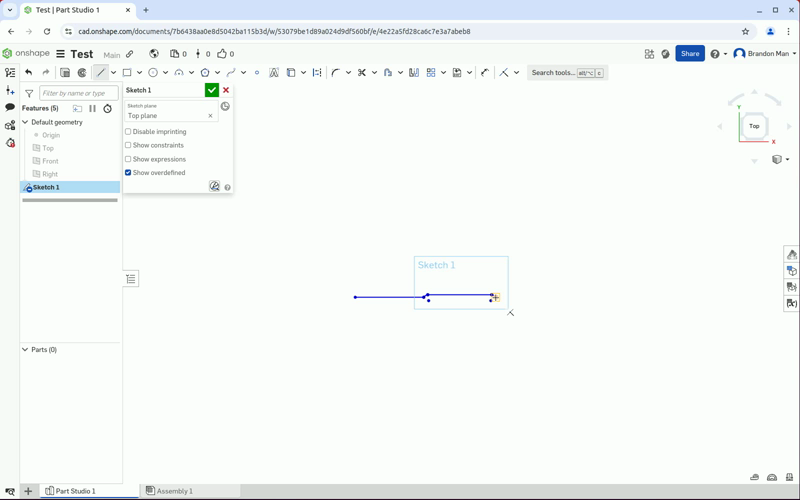
scroll(6)
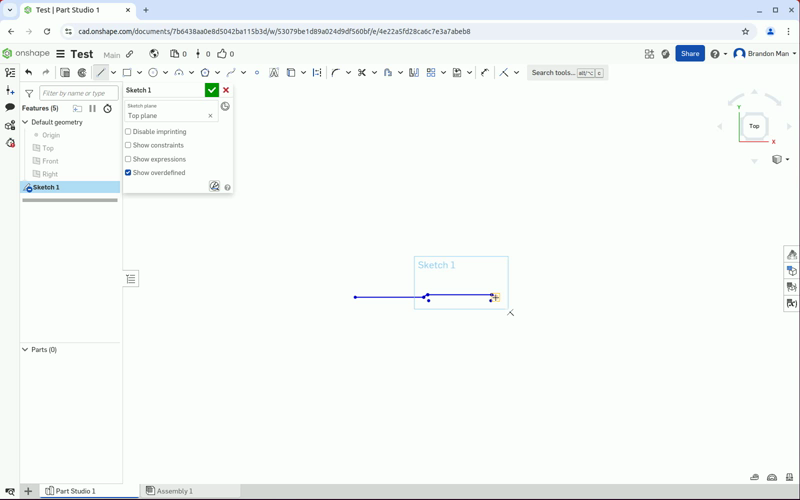
scroll(6)
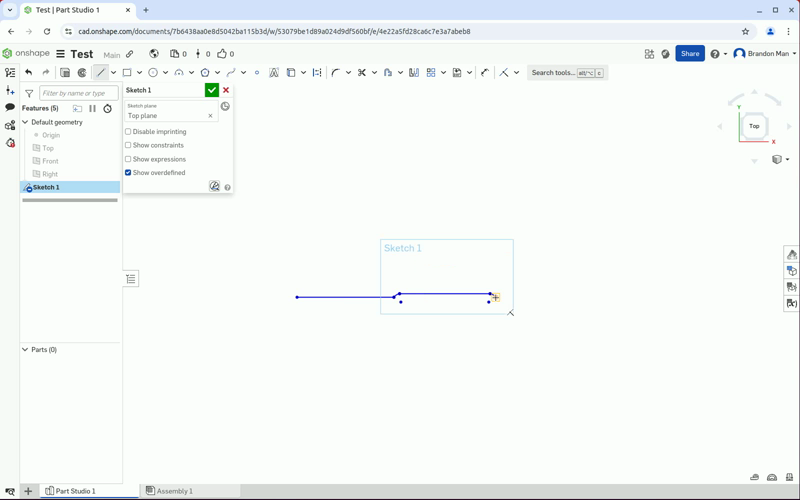
scroll(6)
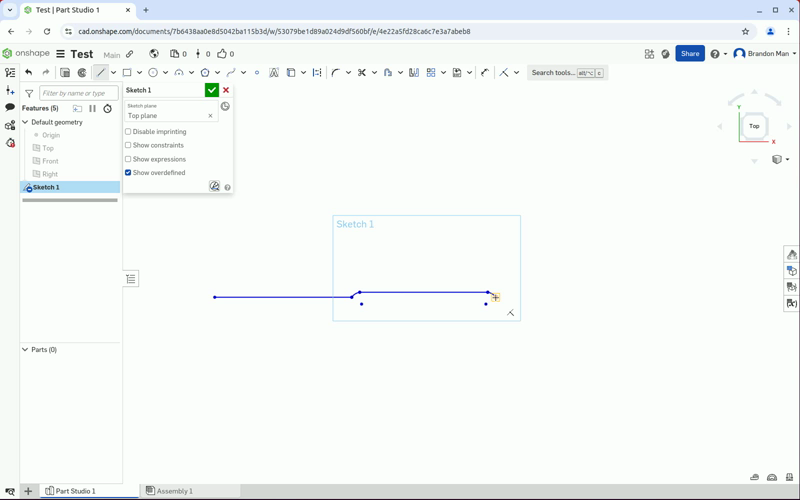
scroll(6)
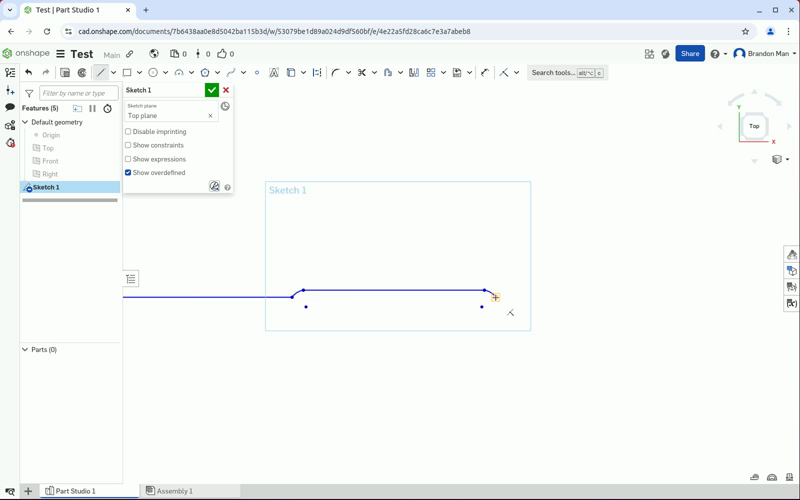
scroll(6)
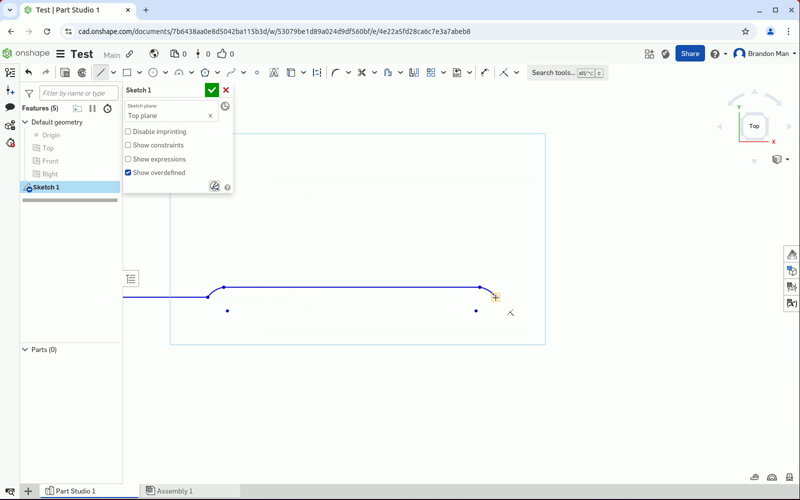
scroll(6)
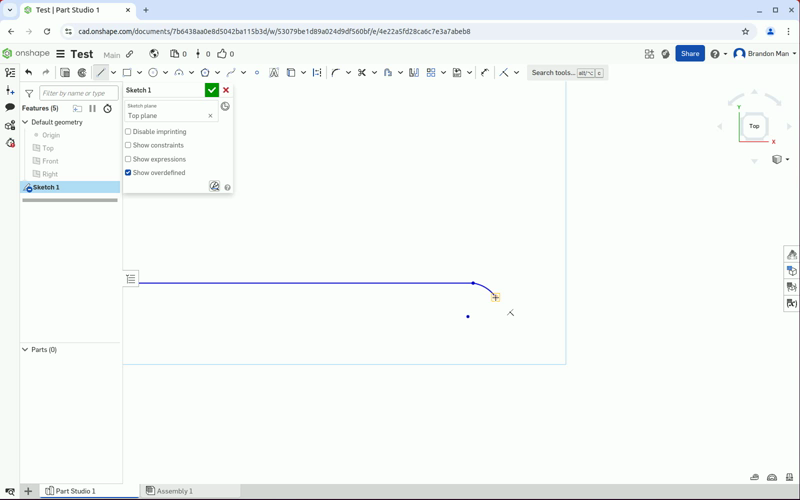
scroll(6)
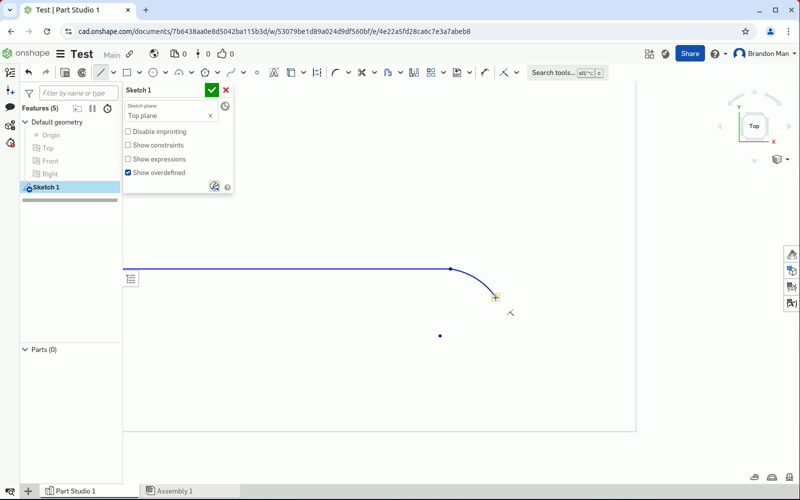
click(495, 297)
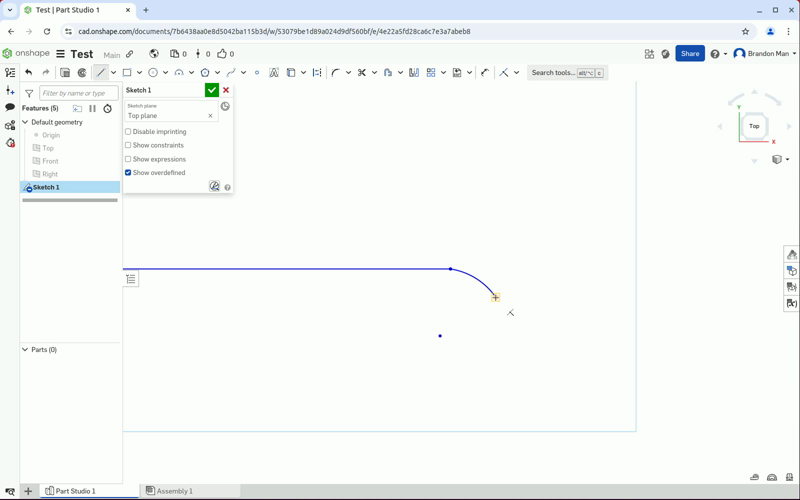
scroll(-6)
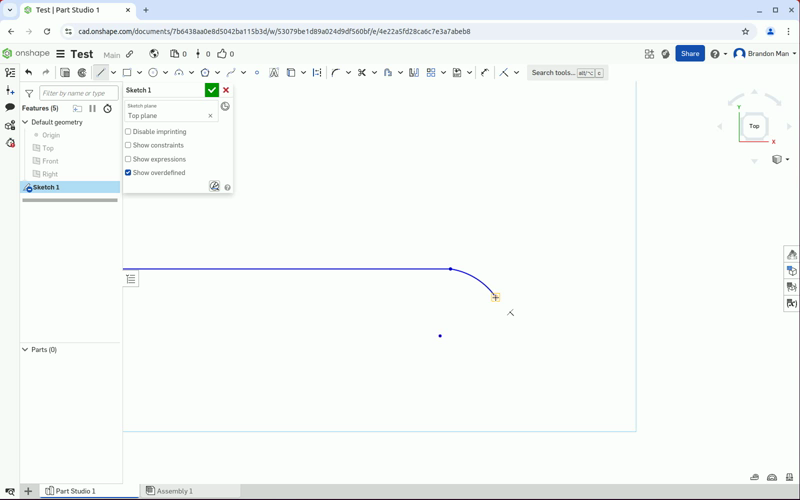
scroll(-6)
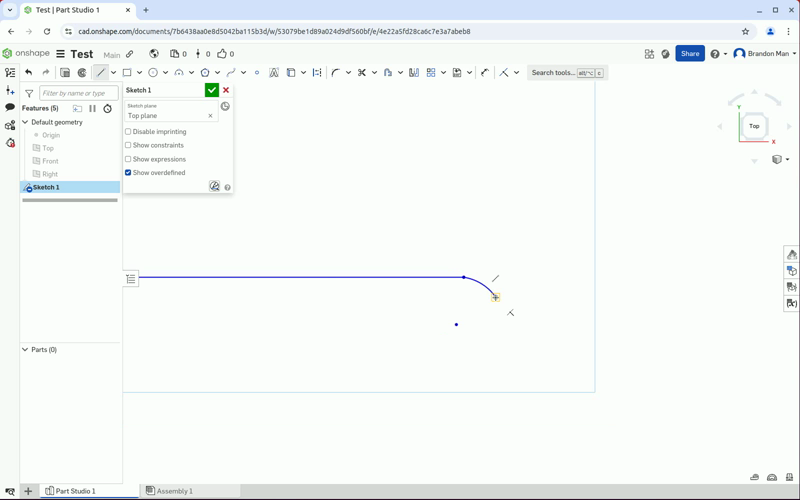
scroll(-6)
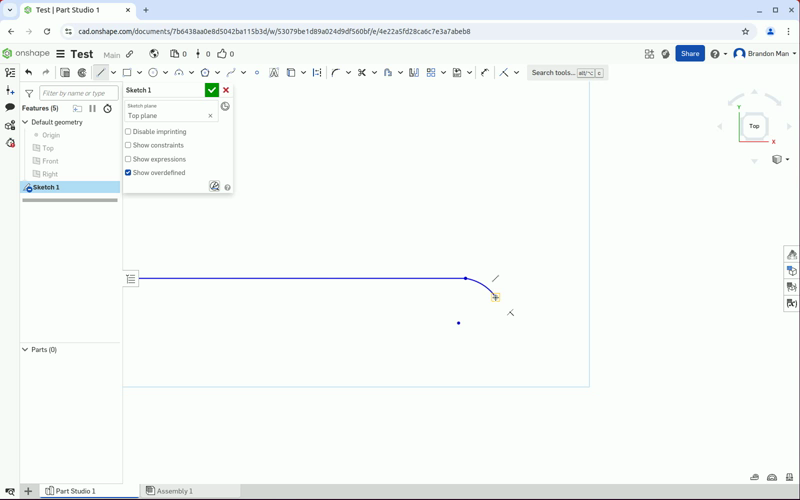
scroll(-6)
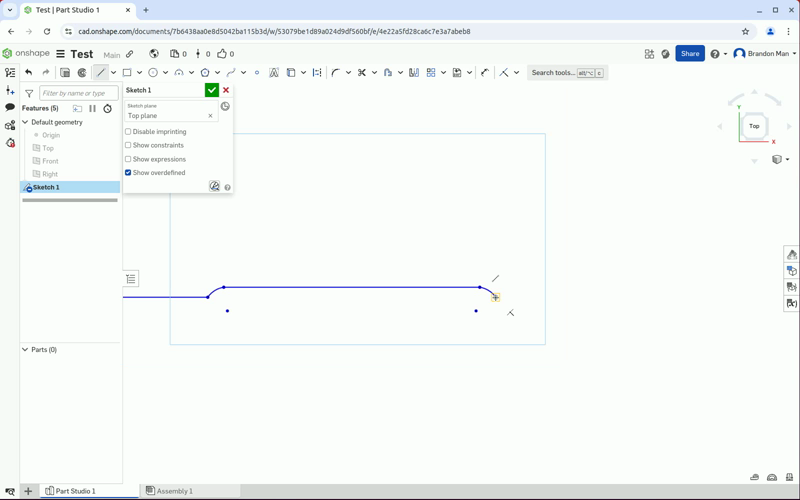
scroll(-6)
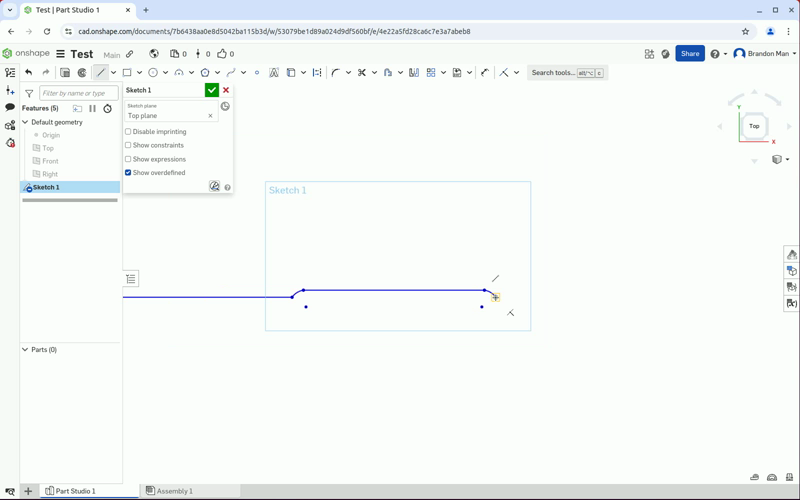
scroll(-6)
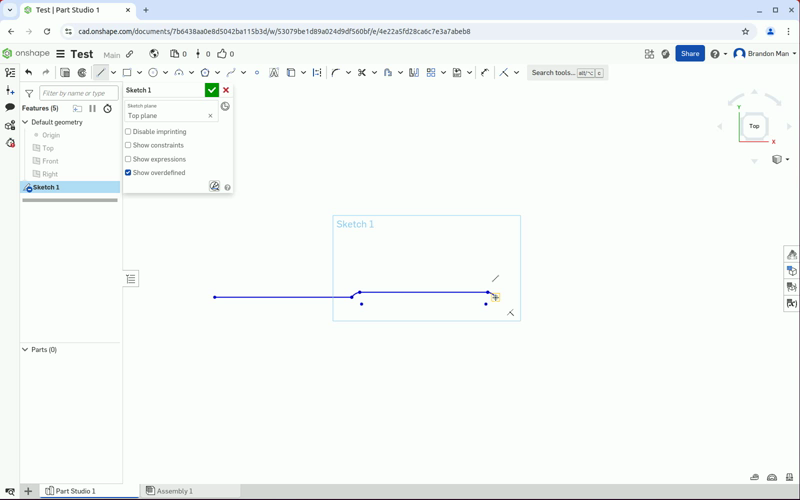
scroll(-6)
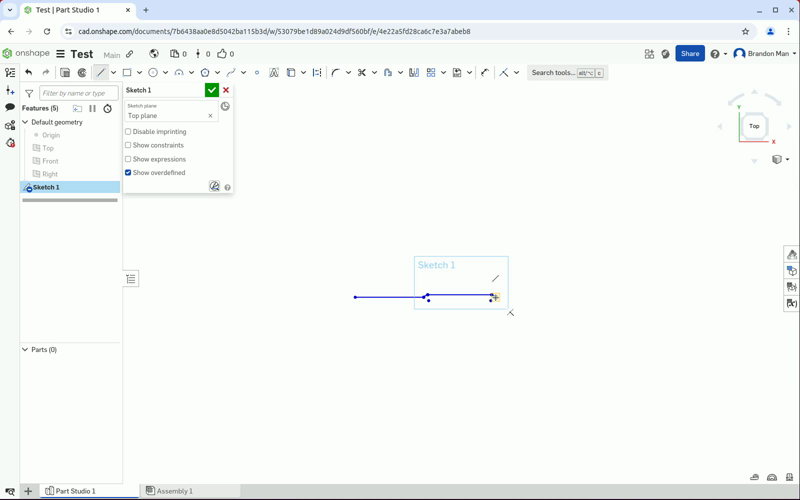
key_down(shift)
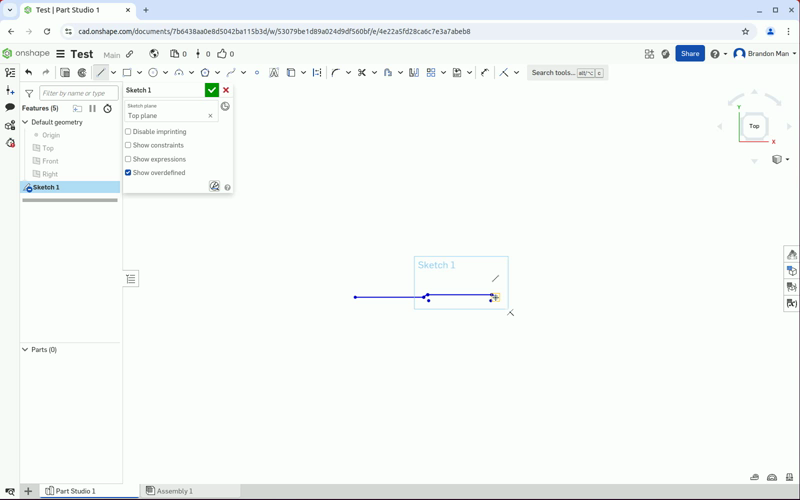
mouse_move(564, 297)
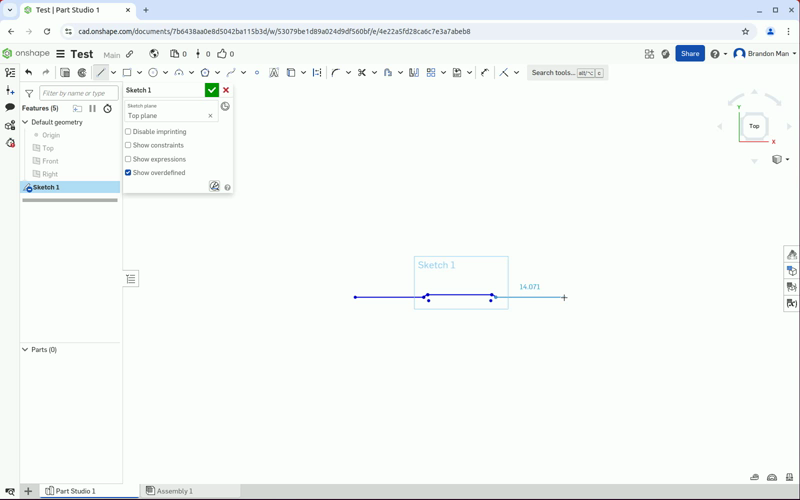
click(564, 297)
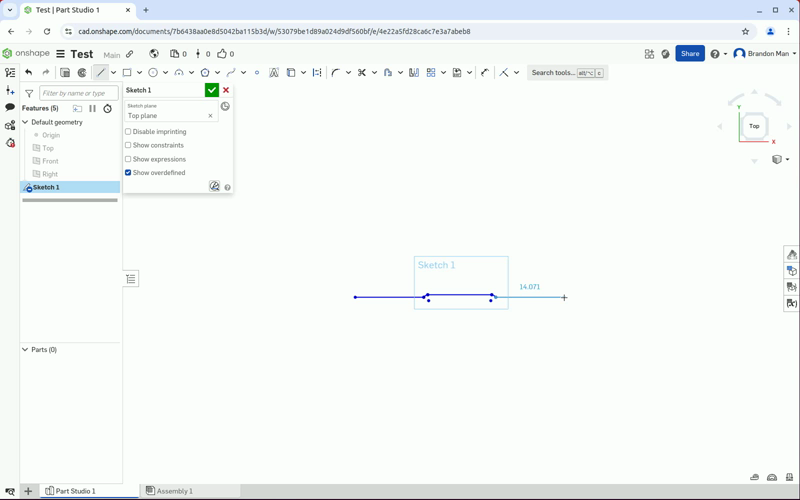
key_up(shift)
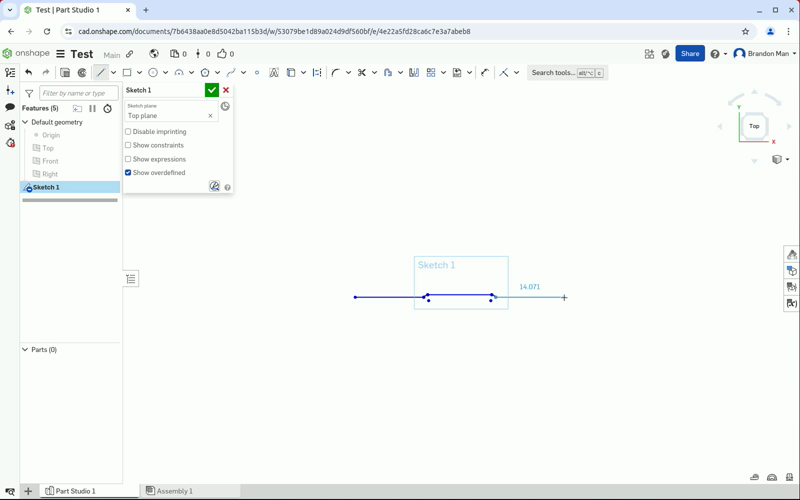
key_down(shift)
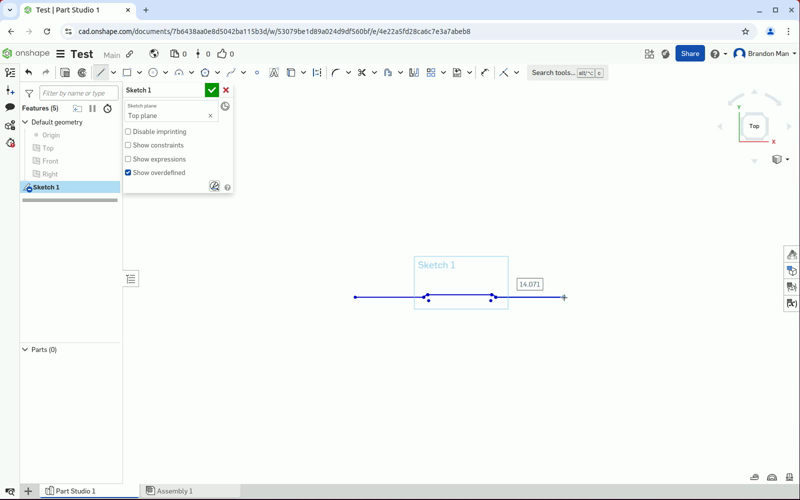
mouse_move(589, 297)
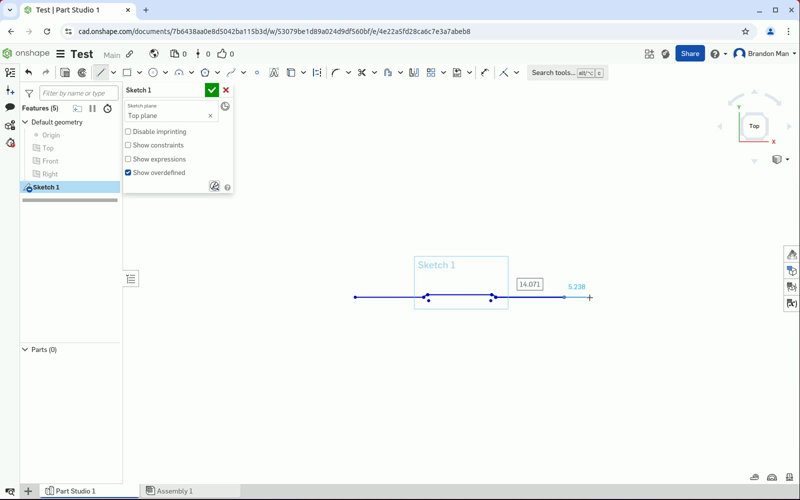
mouse_move(564, 268)
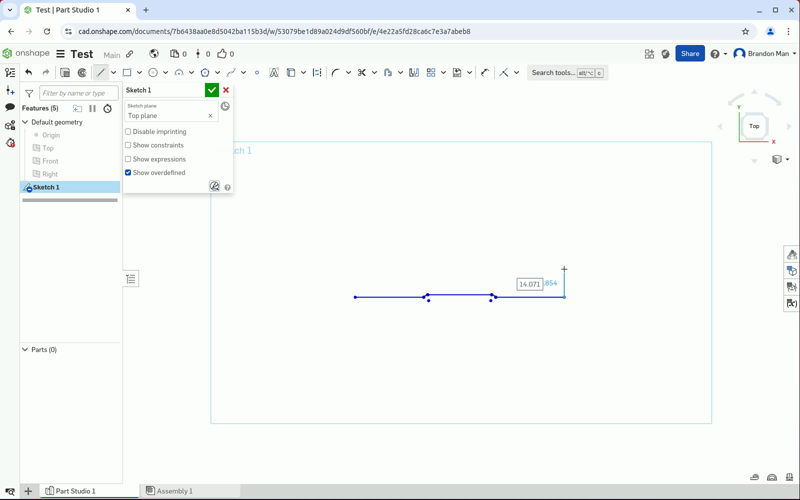
click(564, 268)
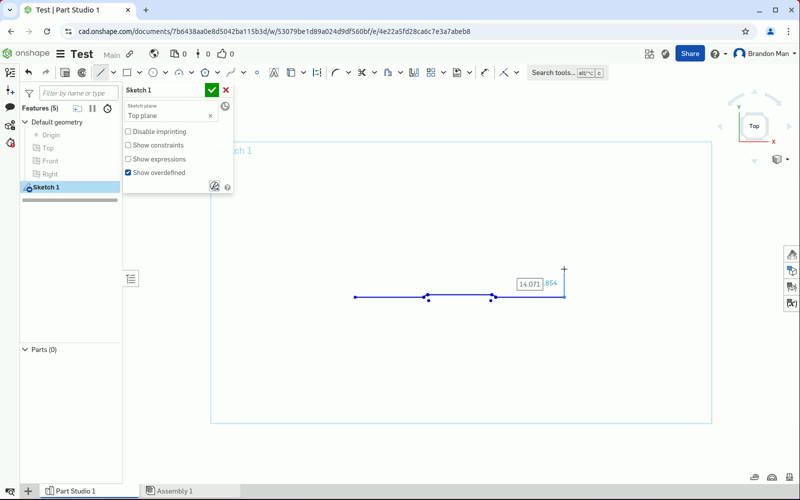
key_up(shift)
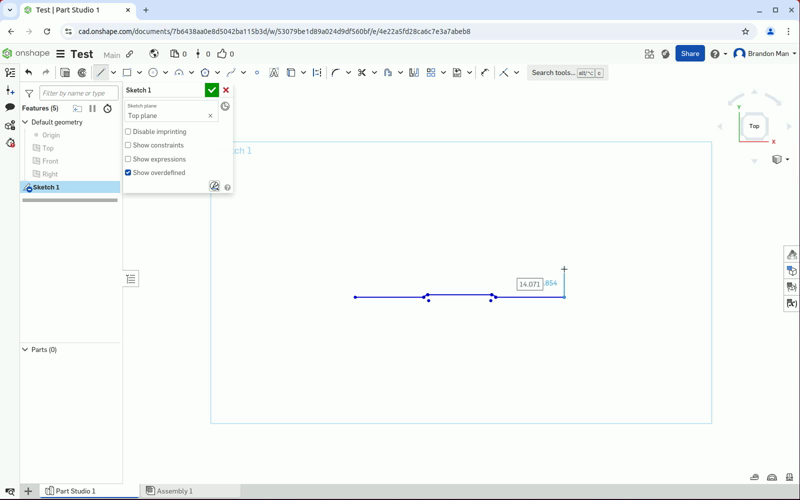
key_down(shift)
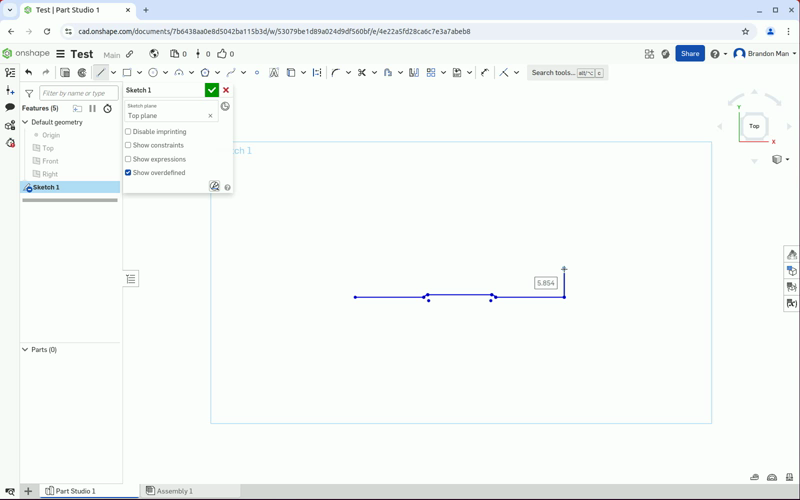
mouse_move(495, 268)
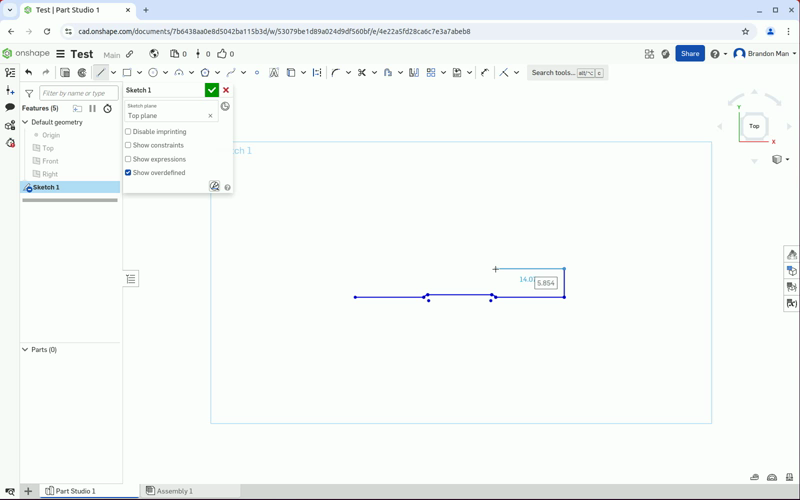
click(495, 268)
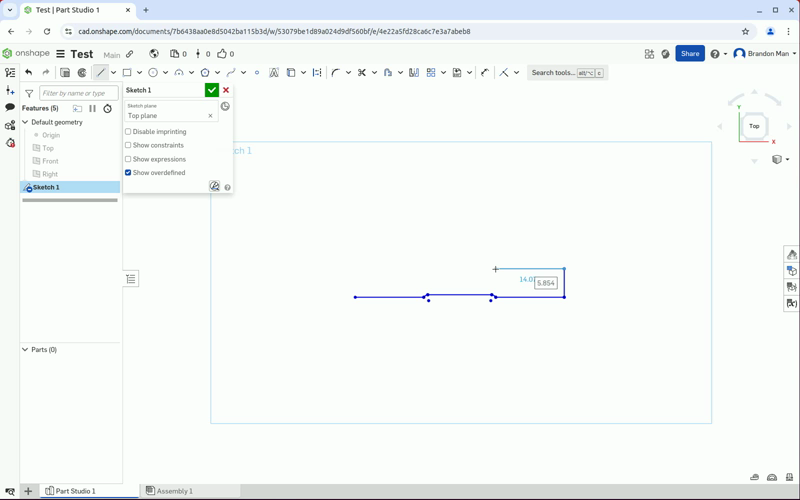
key_up(shift)
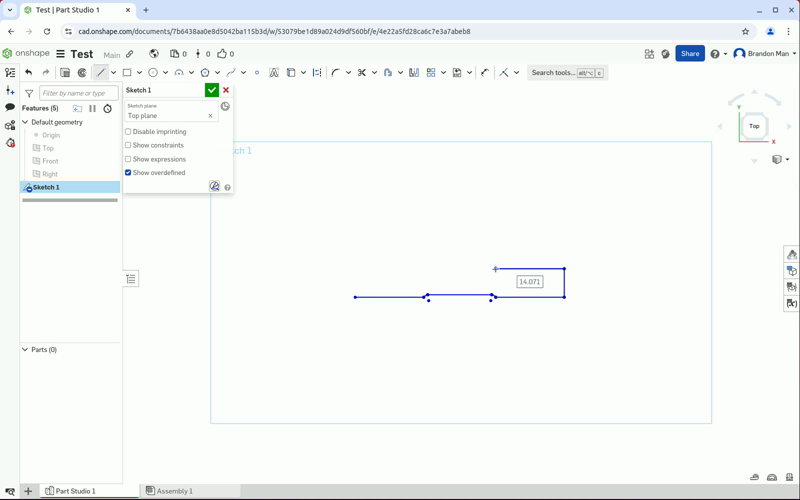
key(esc)
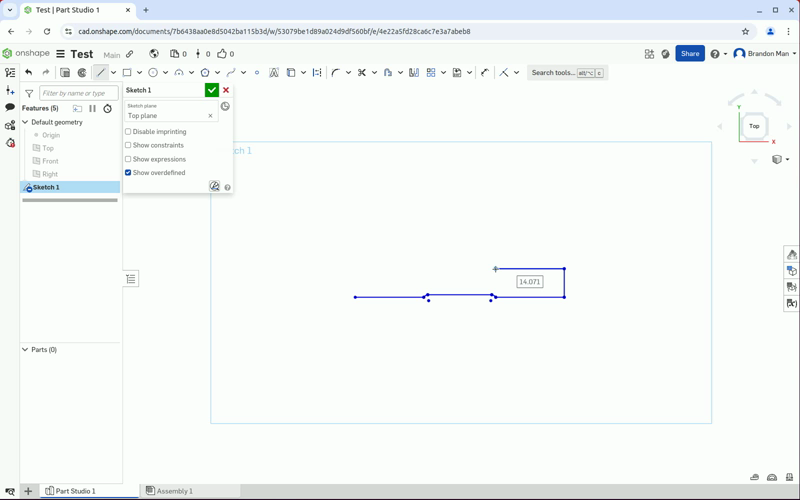
key(a)
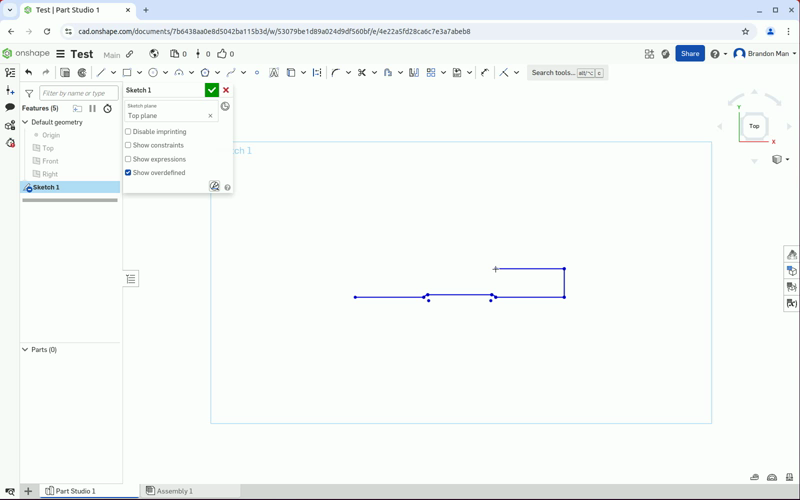
mouse_move(495, 268)
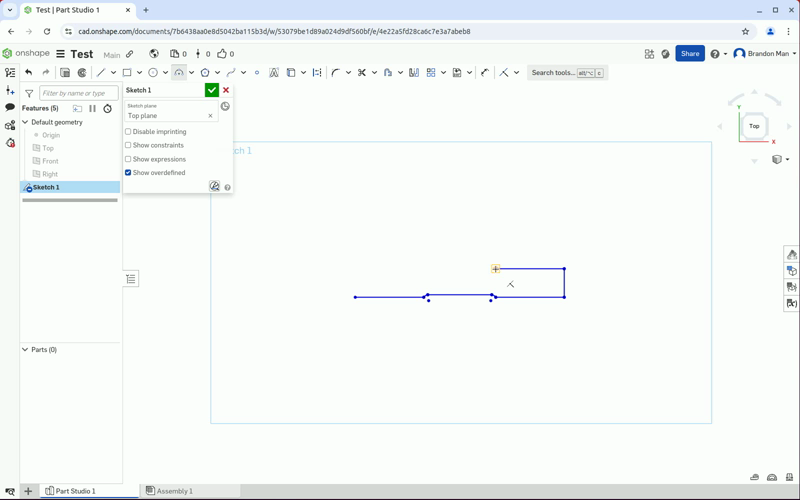
click(495, 268)
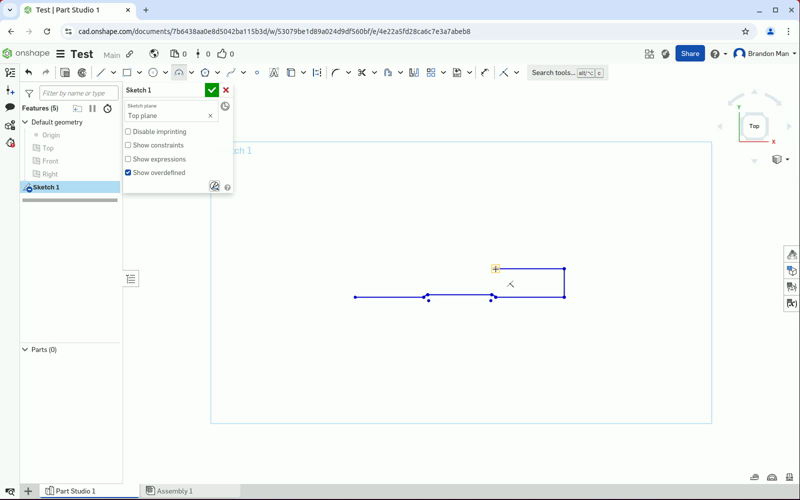
key_down(shift)
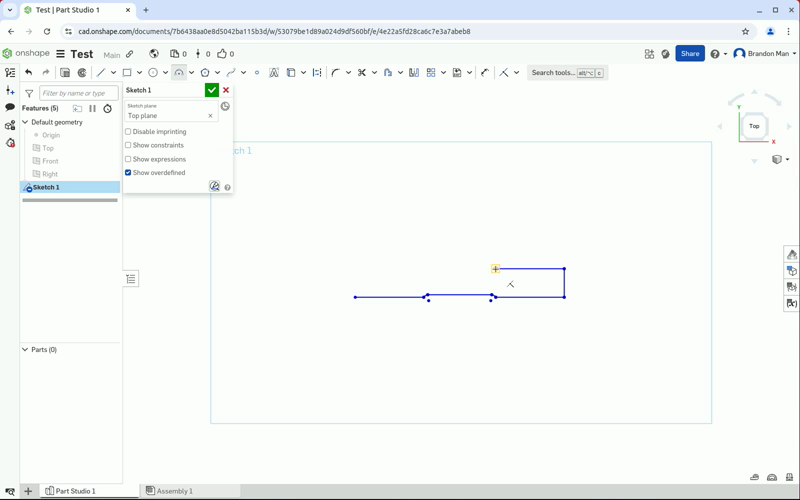
mouse_move(491, 270)
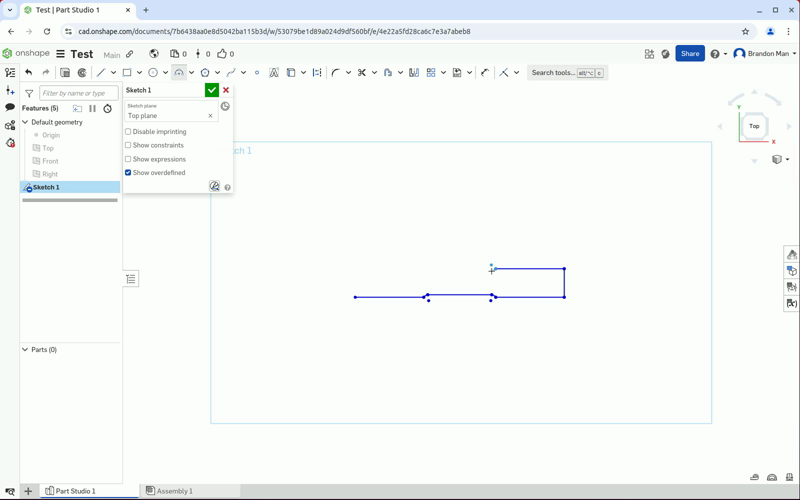
scroll(6)
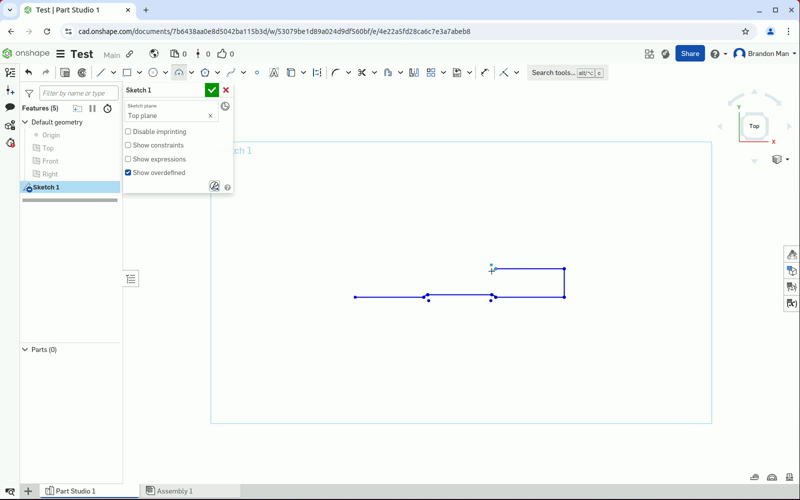
scroll(6)
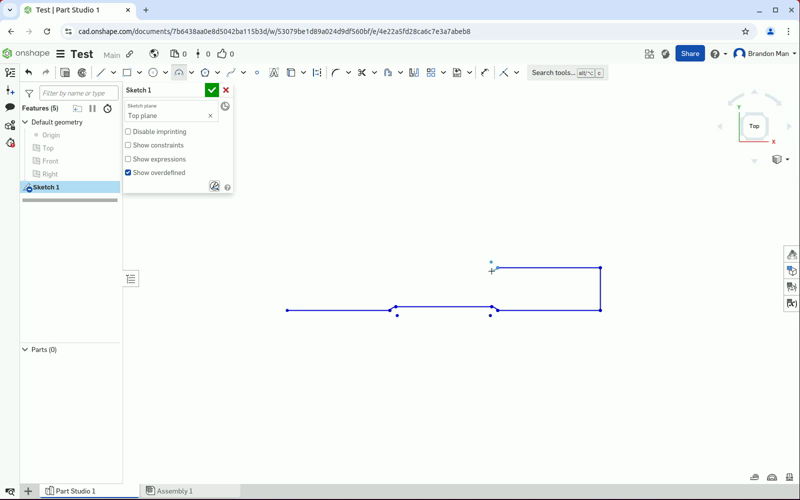
scroll(6)
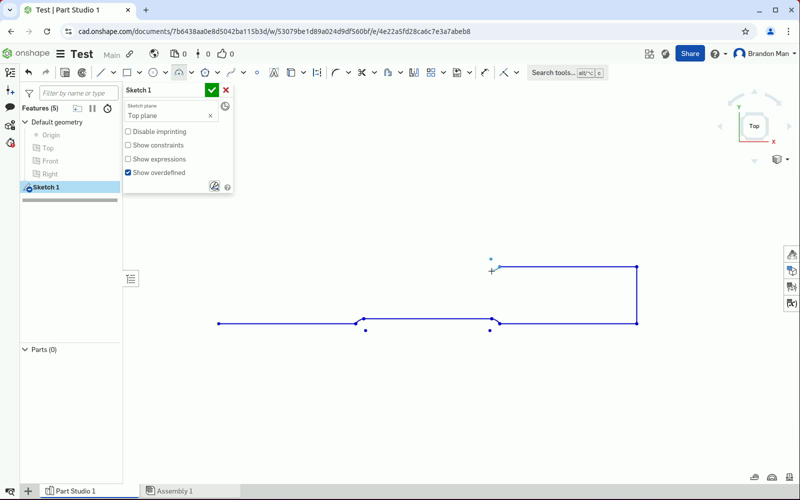
scroll(6)
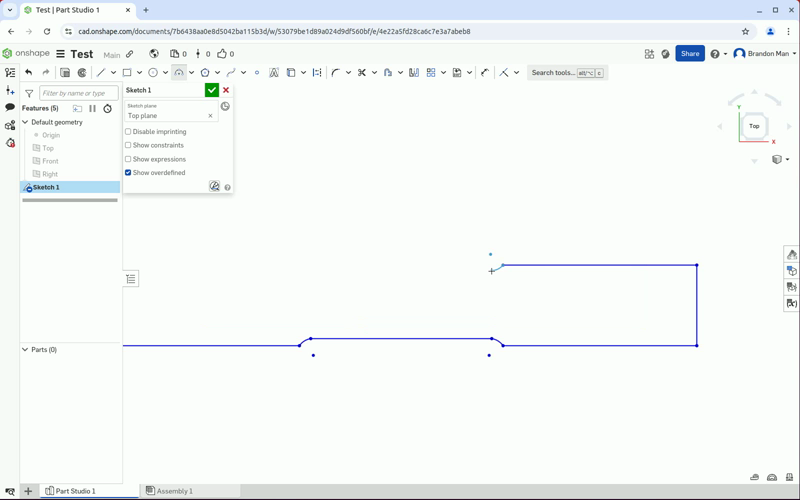
scroll(6)
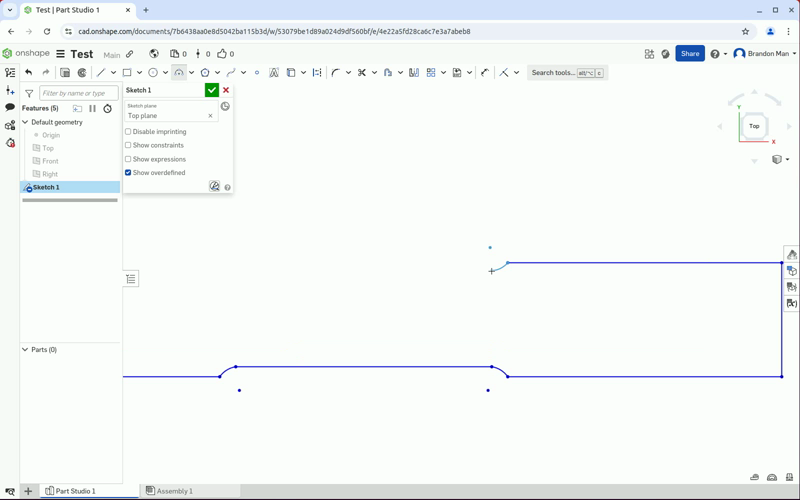
scroll(6)
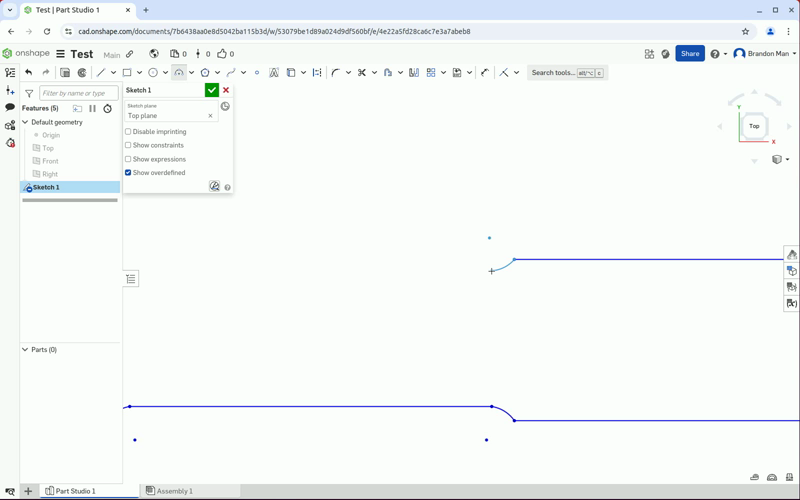
scroll(6)
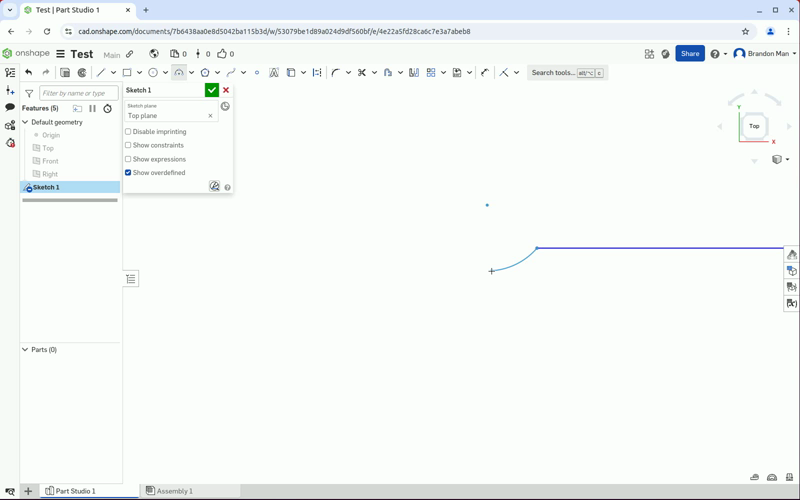
click(491, 270)
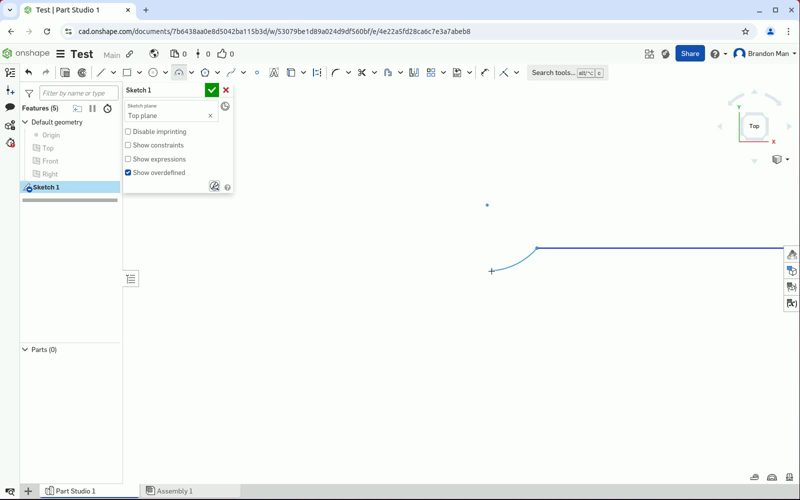
scroll(-6)
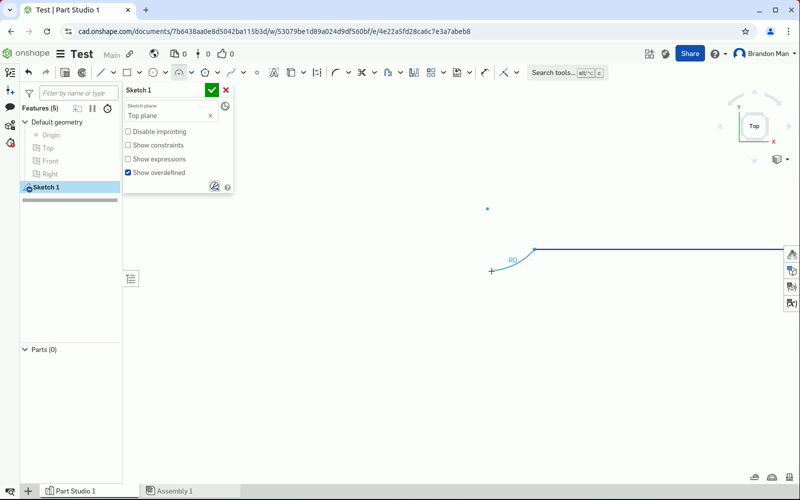
scroll(-6)
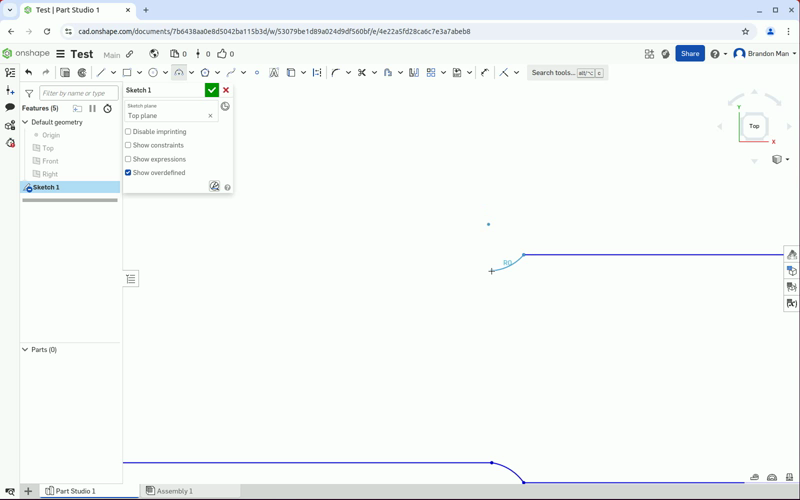
scroll(-6)
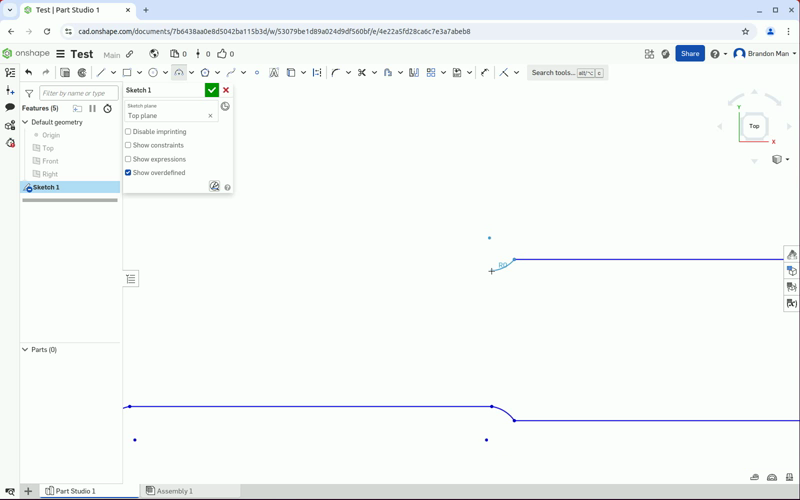
scroll(-6)
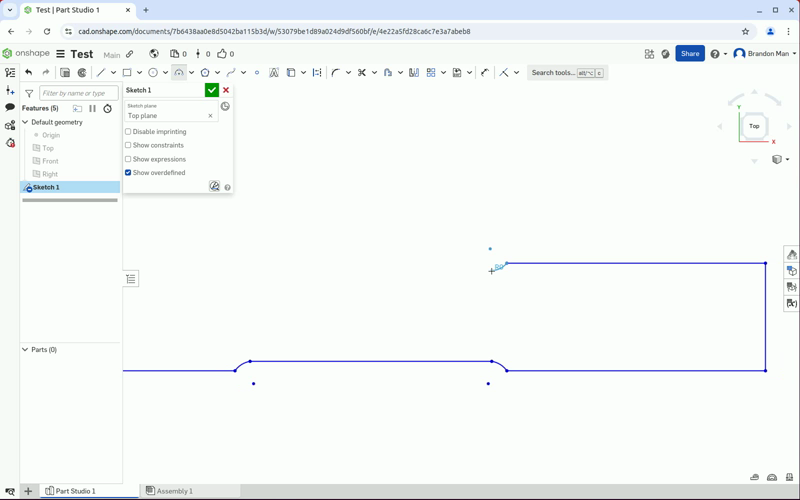
scroll(-6)
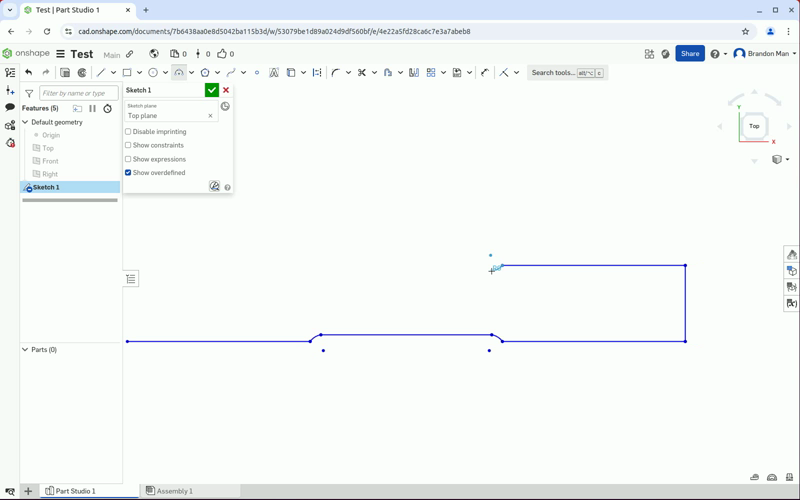
scroll(-6)
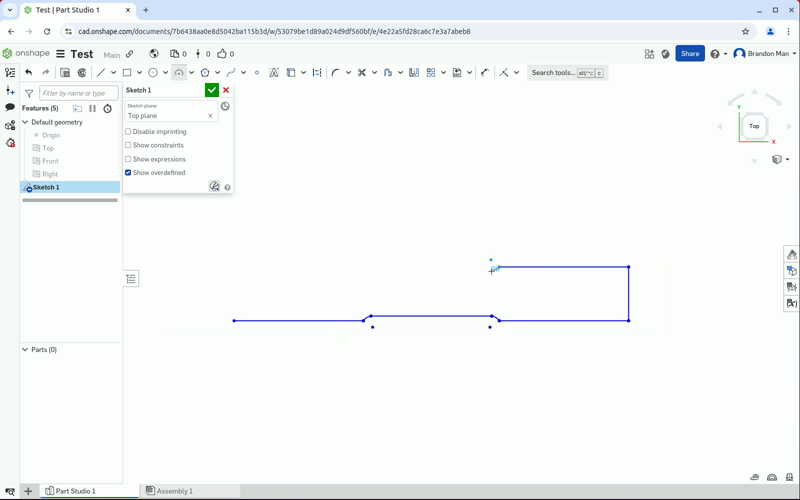
scroll(-6)
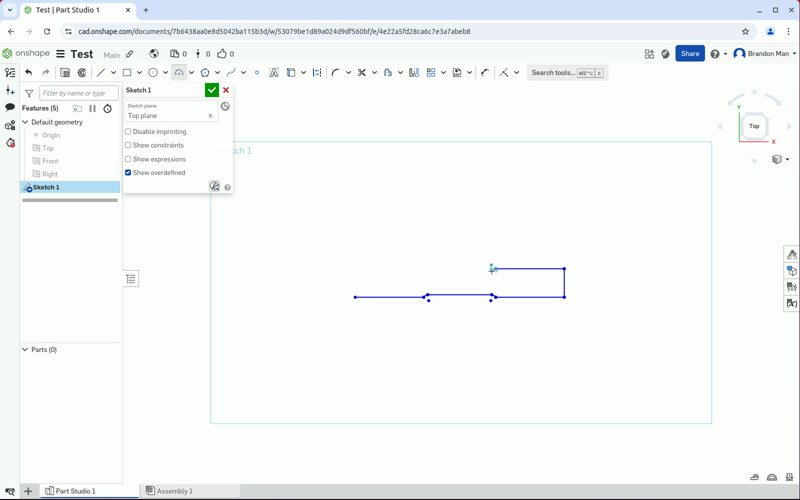
mouse_move(494, 270)
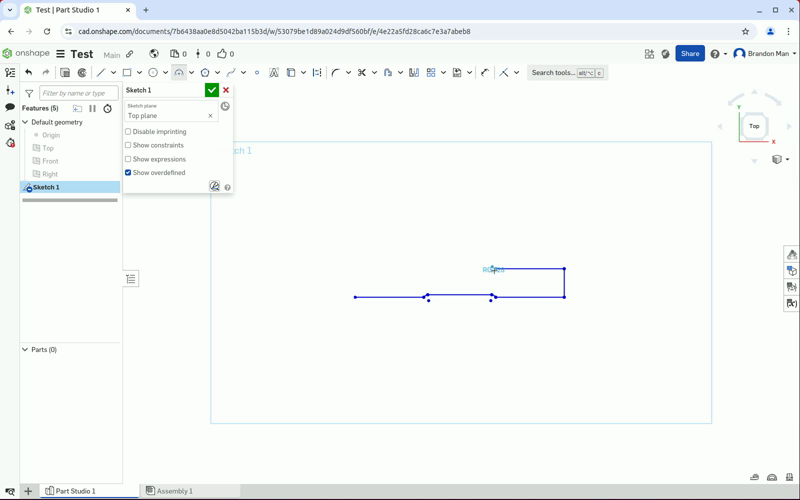
scroll(6)
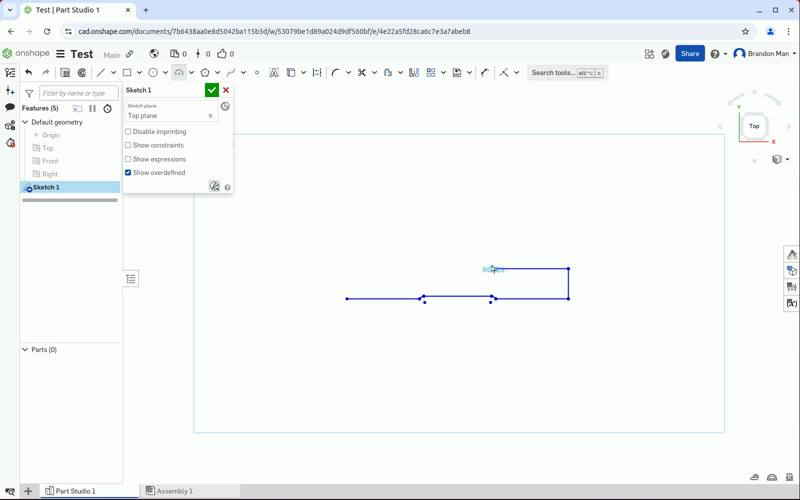
scroll(6)
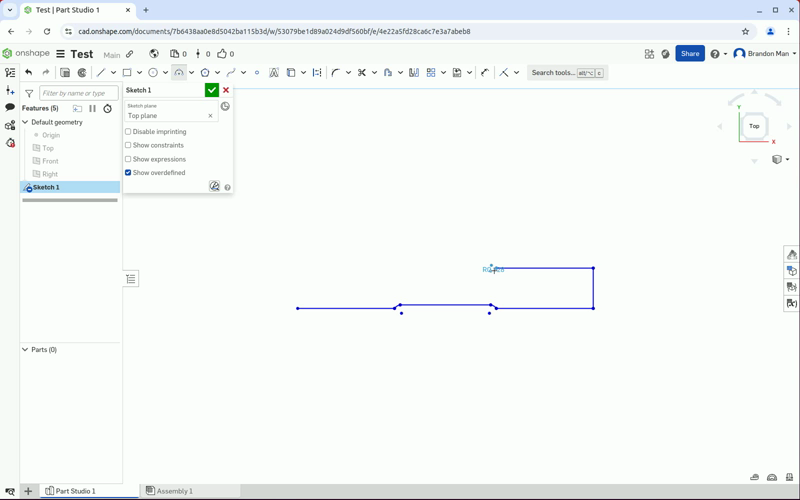
scroll(6)
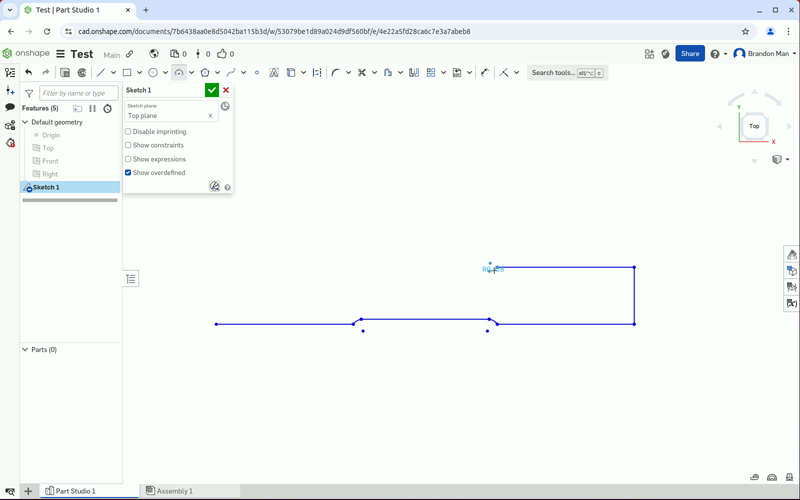
scroll(6)
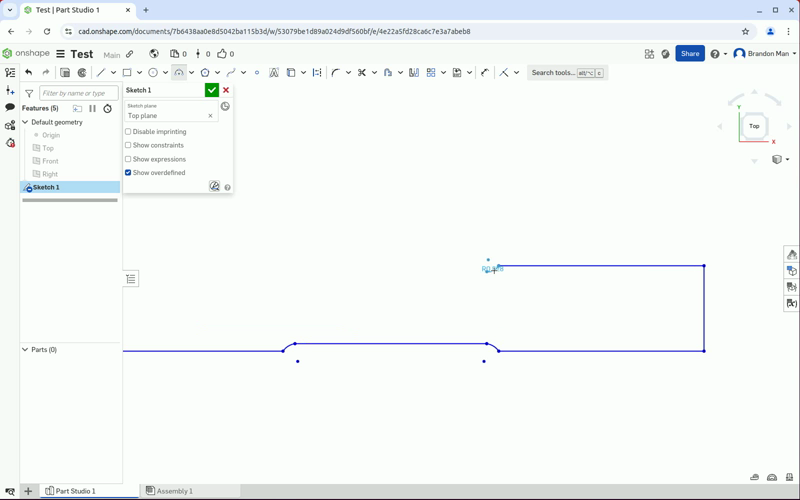
scroll(6)
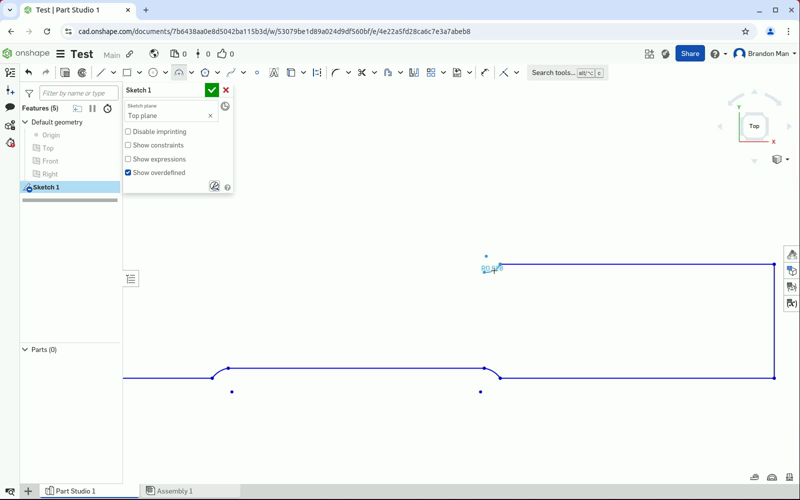
scroll(6)
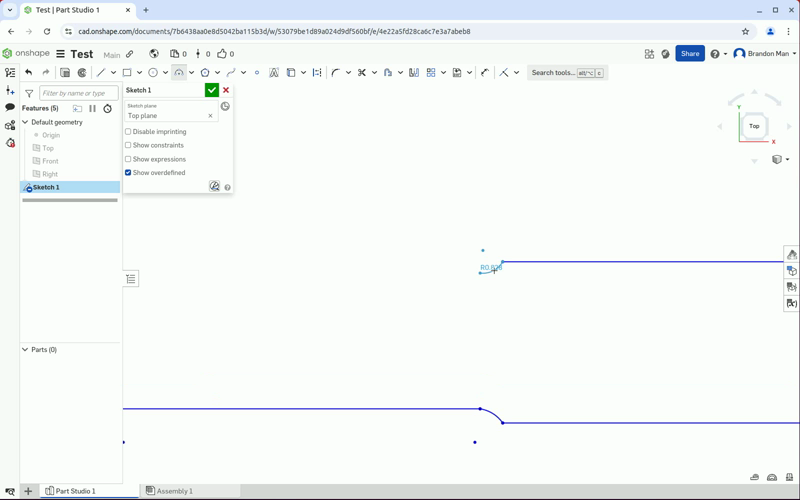
scroll(6)
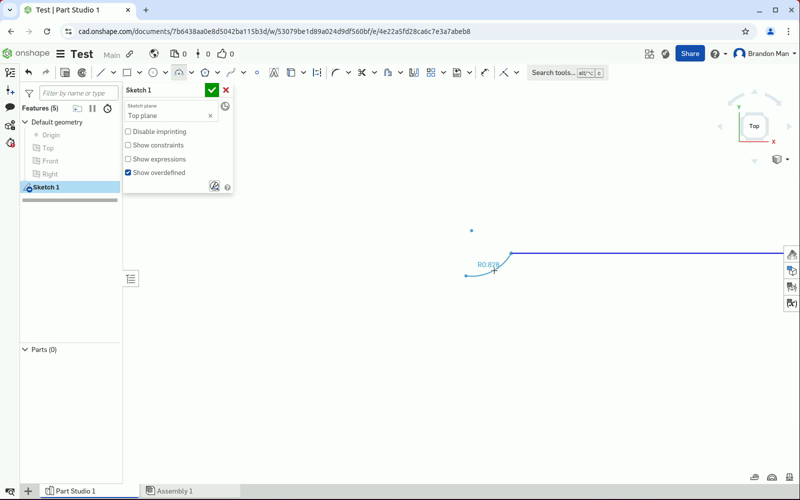
click(494, 270)
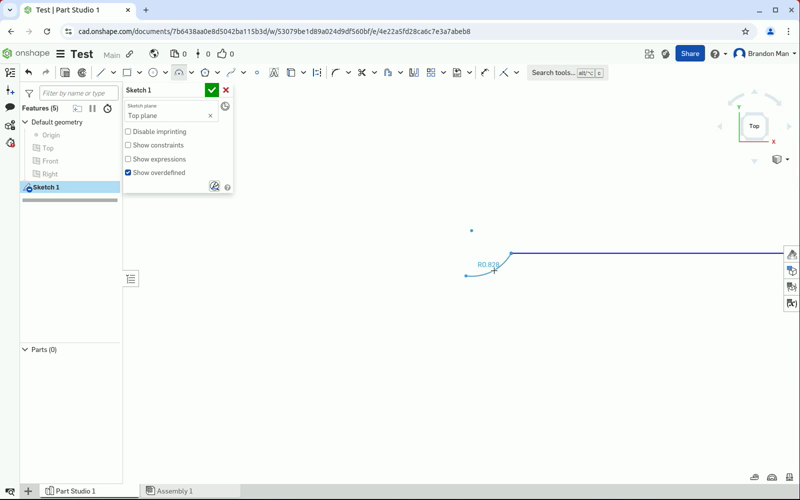
scroll(-6)
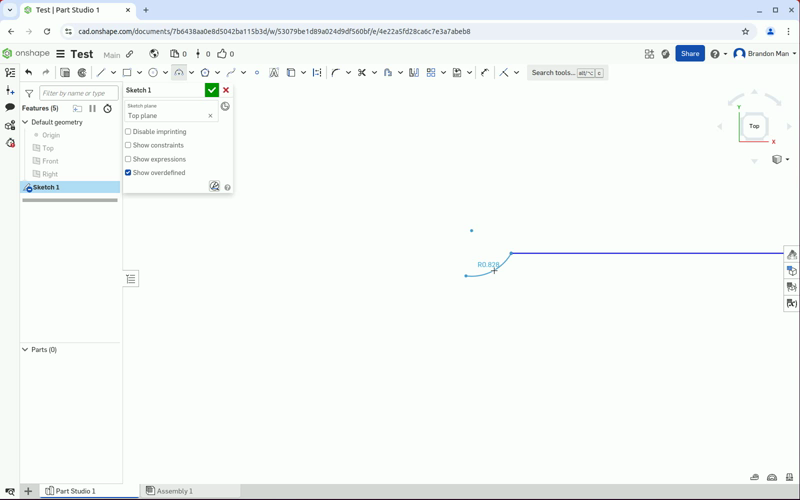
scroll(-6)
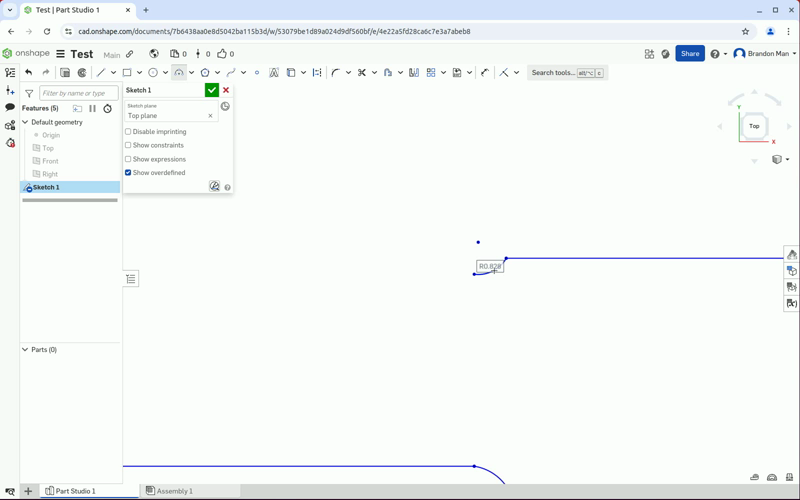
scroll(-6)
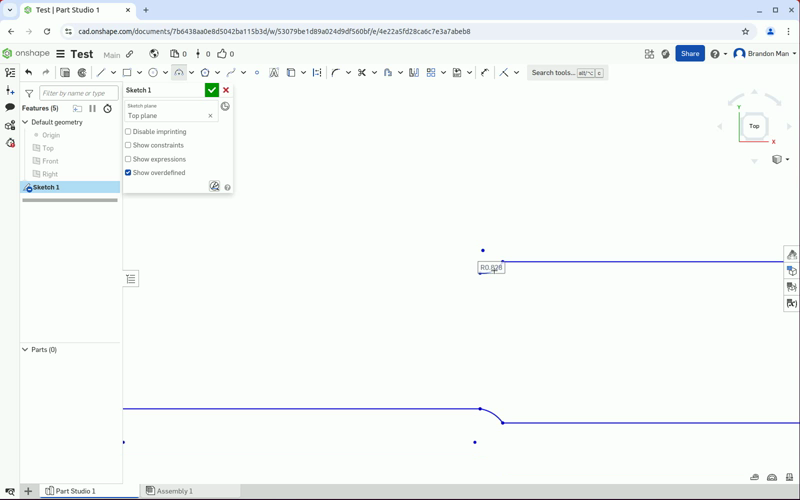
scroll(-6)
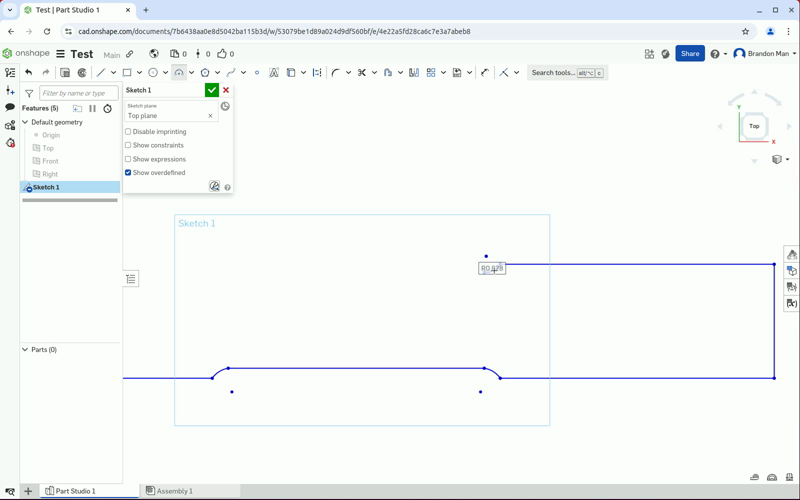
scroll(-6)
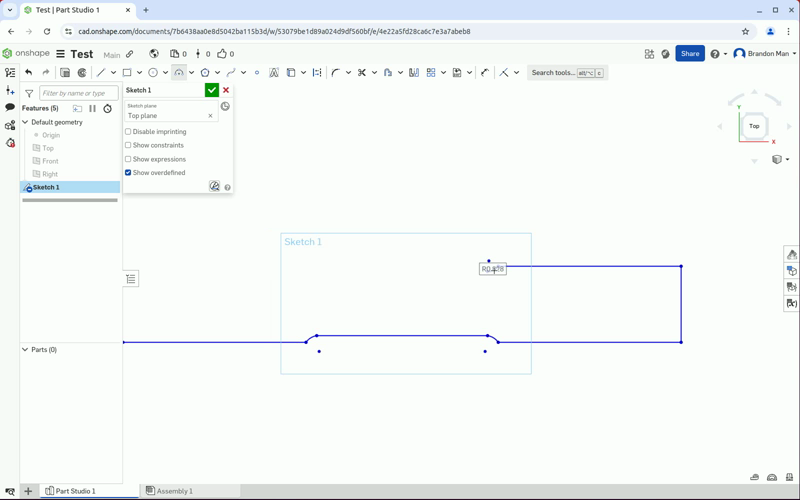
scroll(-6)
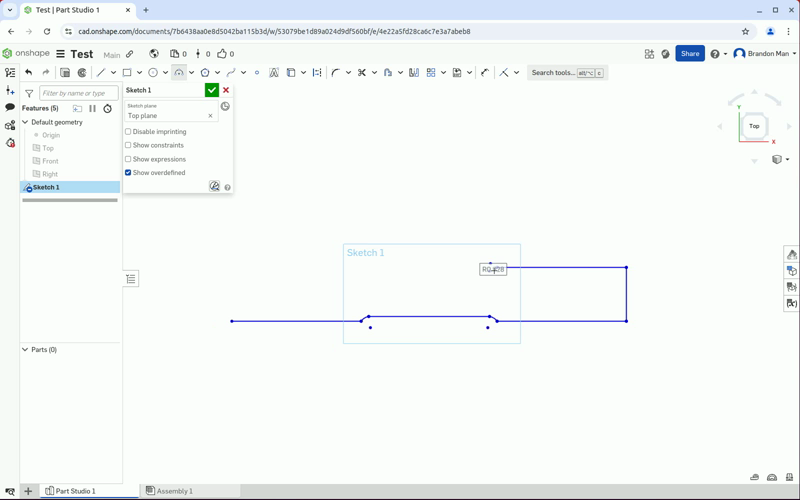
scroll(-6)
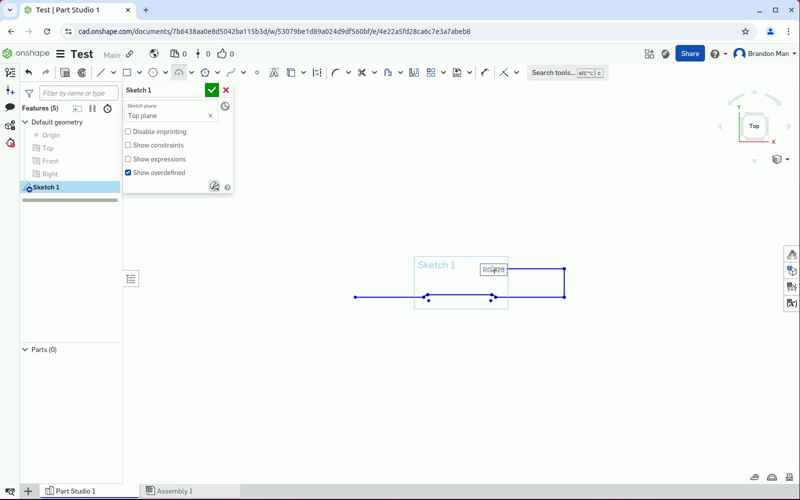
key_up(shift)
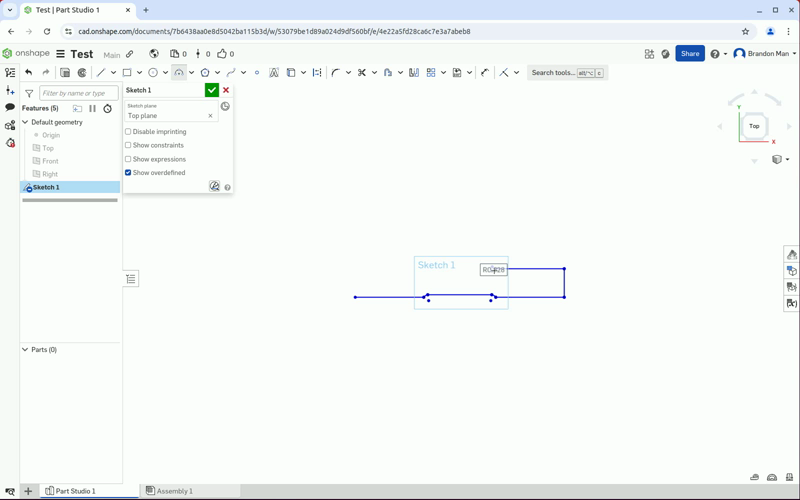
key(esc)
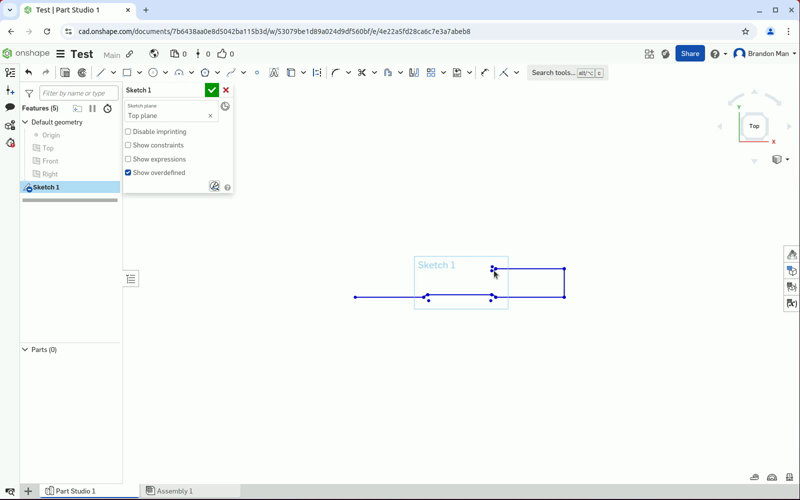
key(l)
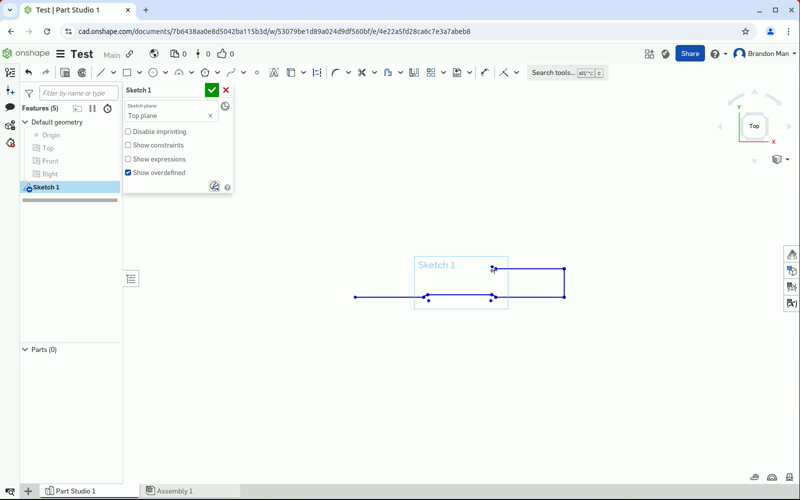
mouse_move(491, 270)
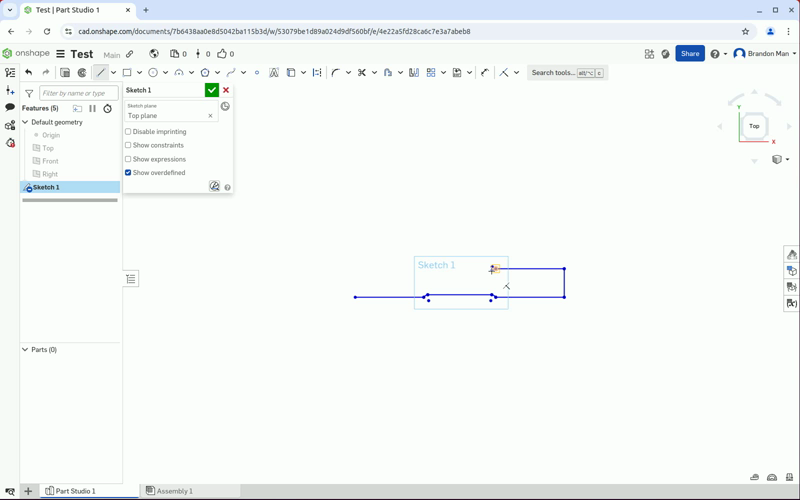
scroll(6)
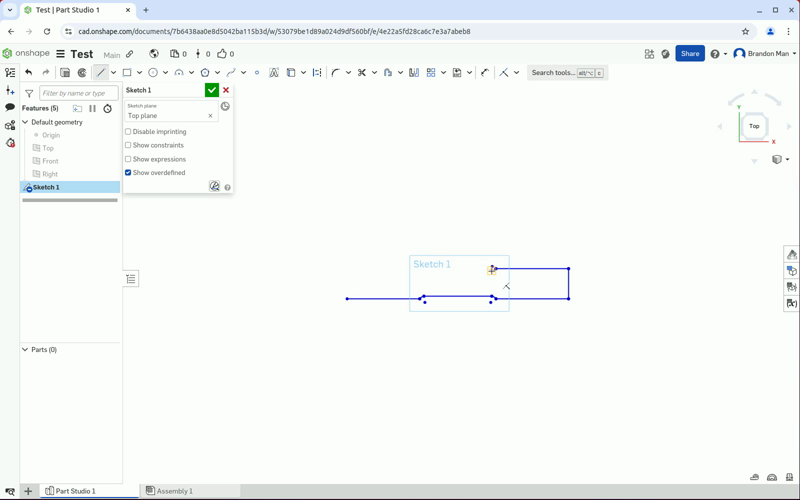
scroll(6)
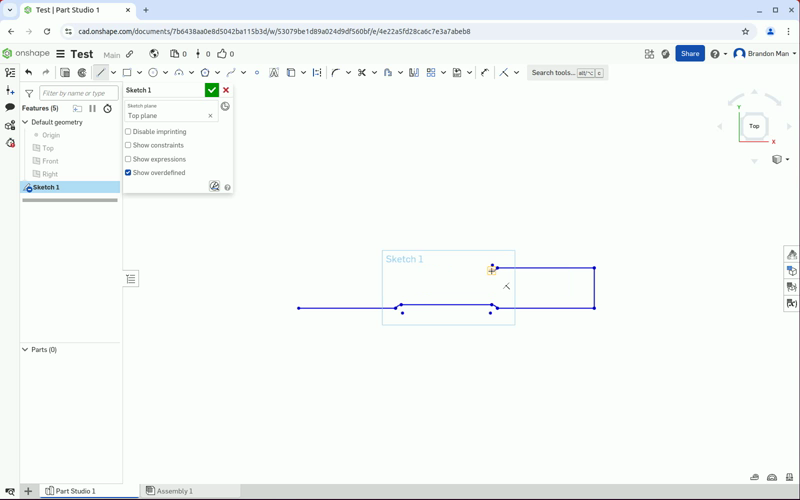
scroll(6)
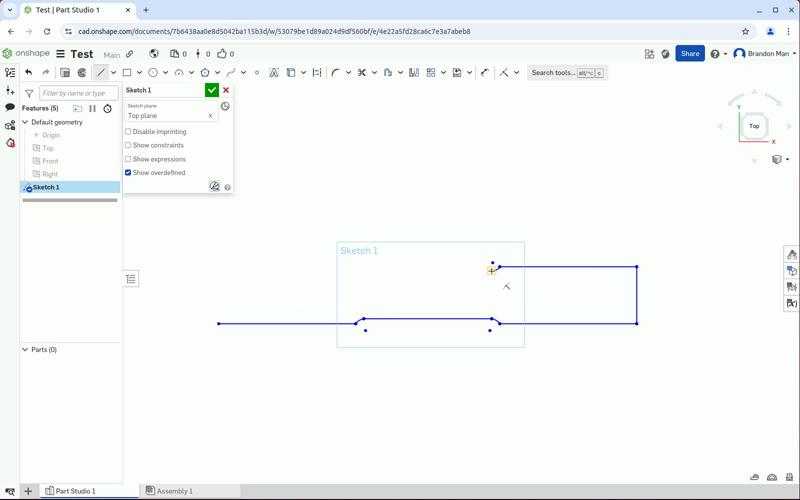
scroll(6)
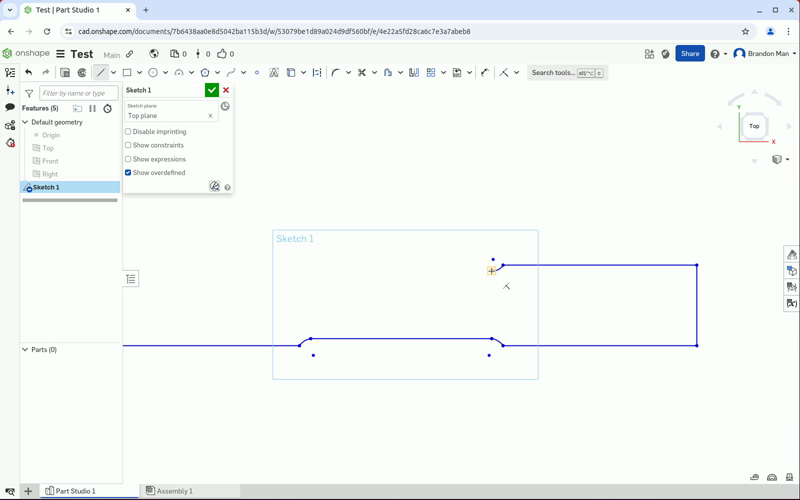
scroll(6)
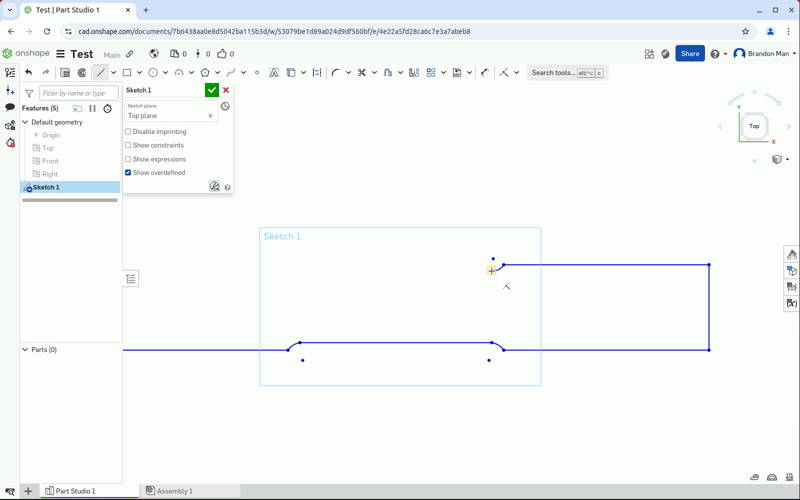
scroll(6)
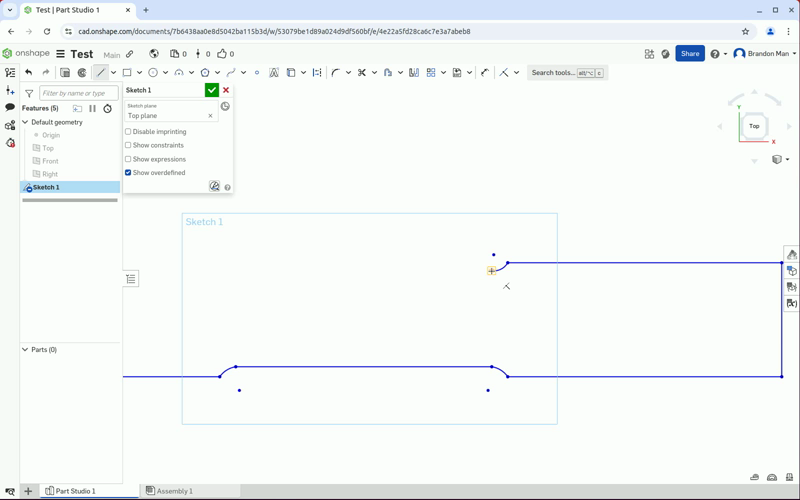
scroll(6)
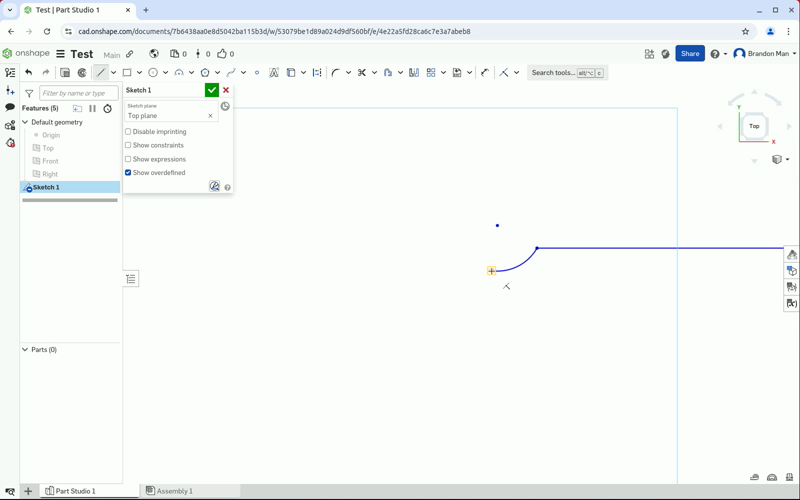
click(491, 270)
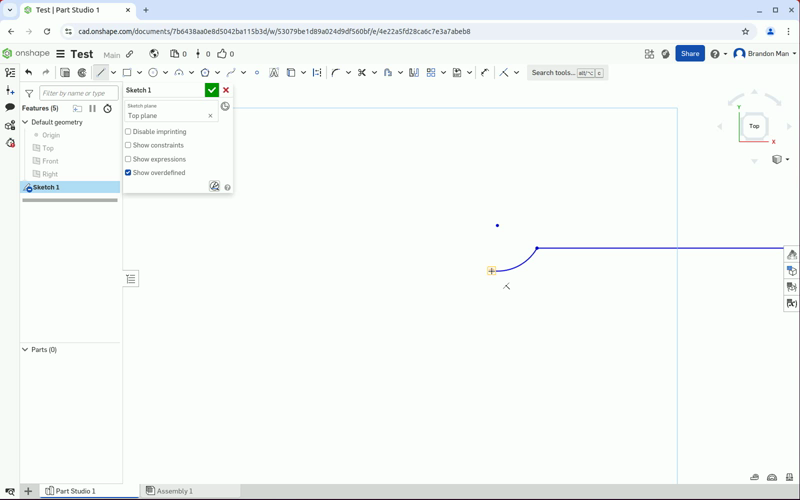
scroll(-6)
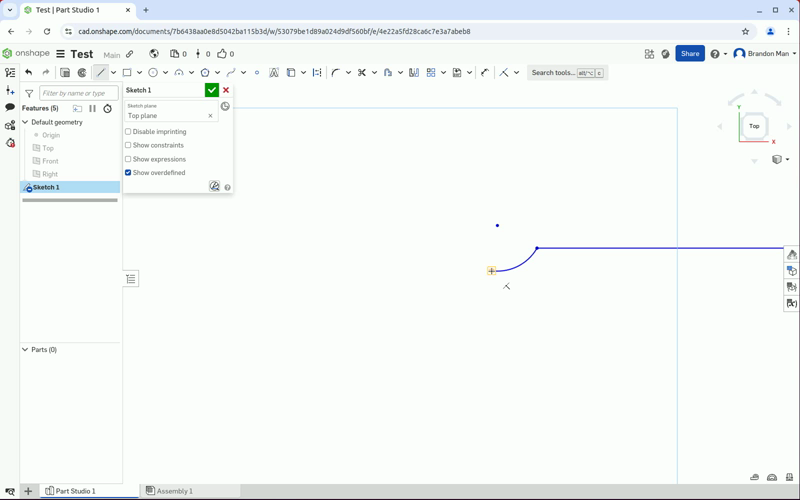
scroll(-6)
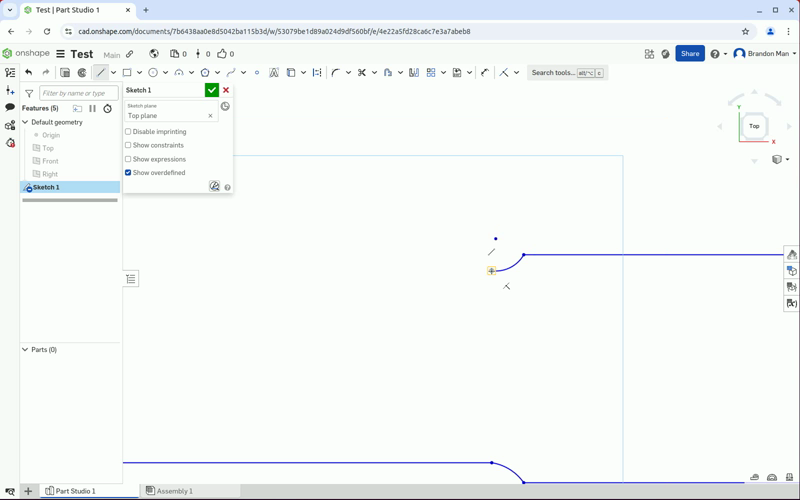
scroll(-6)
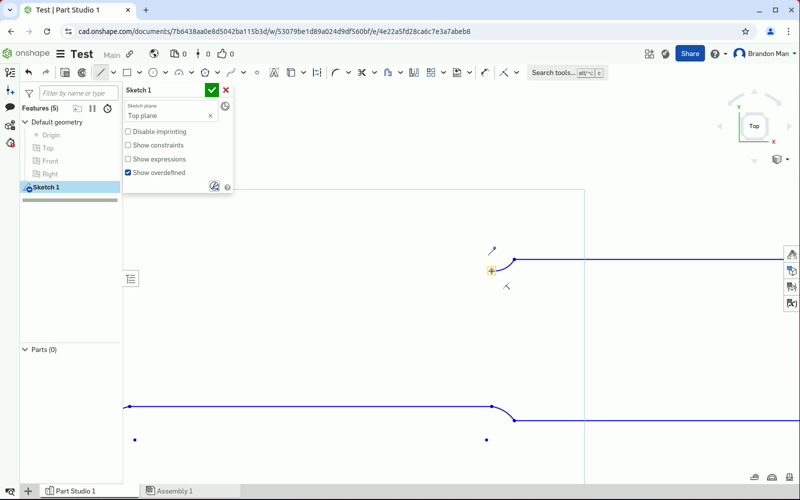
scroll(-6)
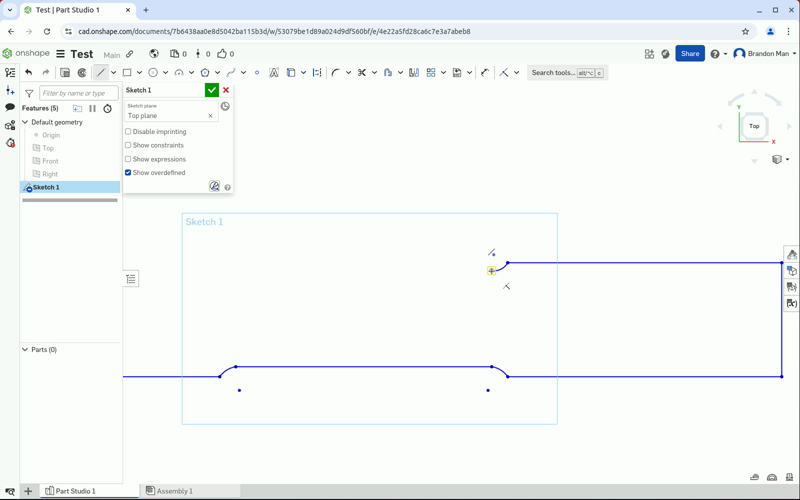
scroll(-6)
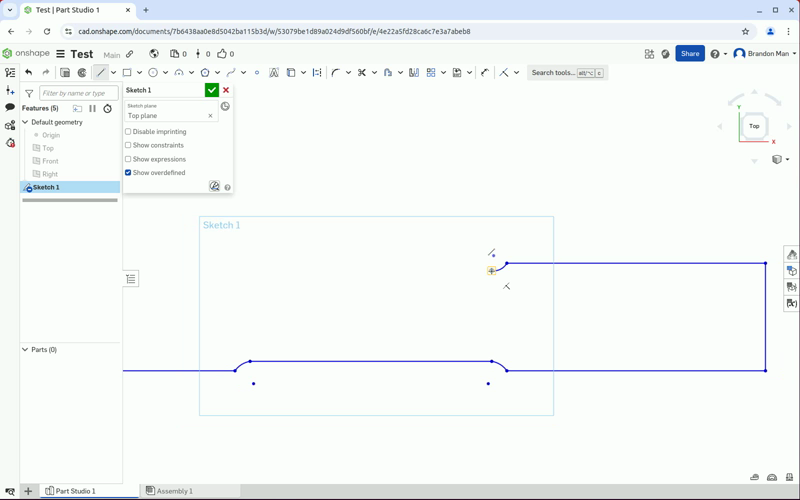
scroll(-6)
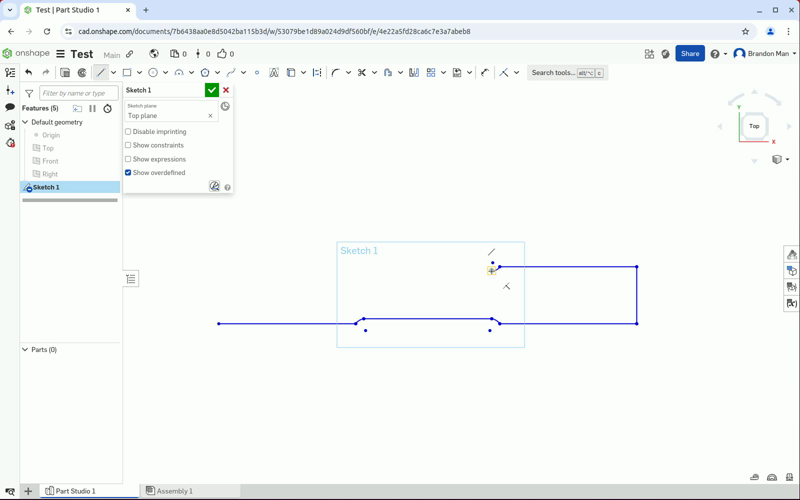
scroll(-6)
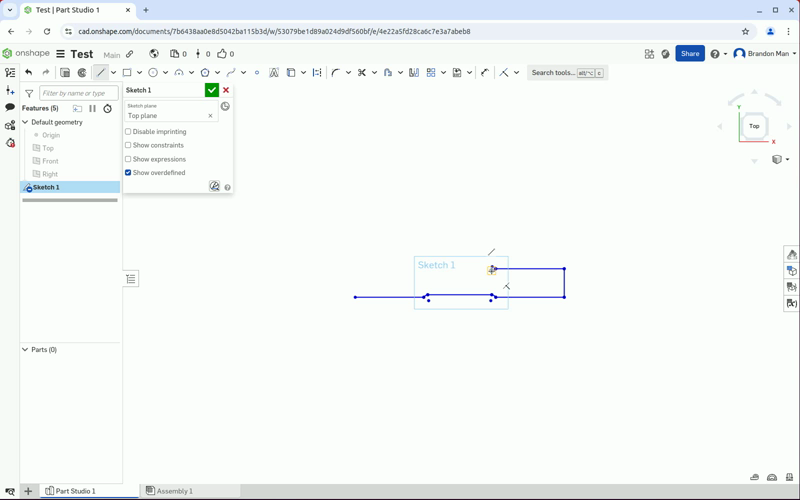
key_down(shift)
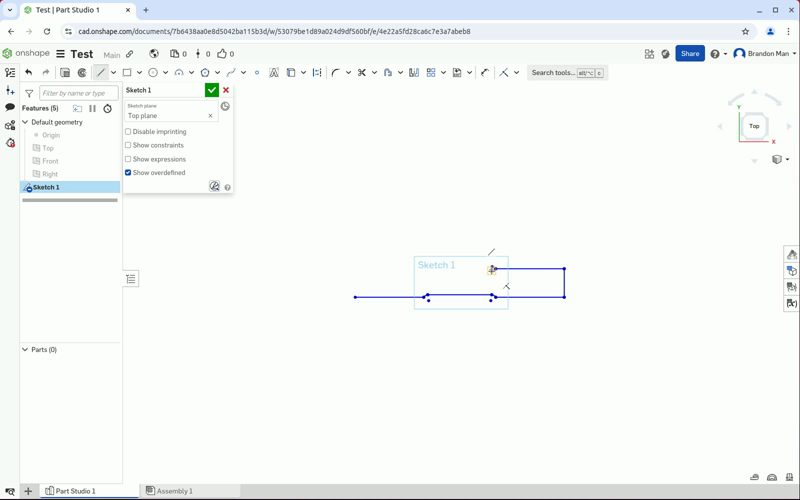
mouse_move(427, 270)
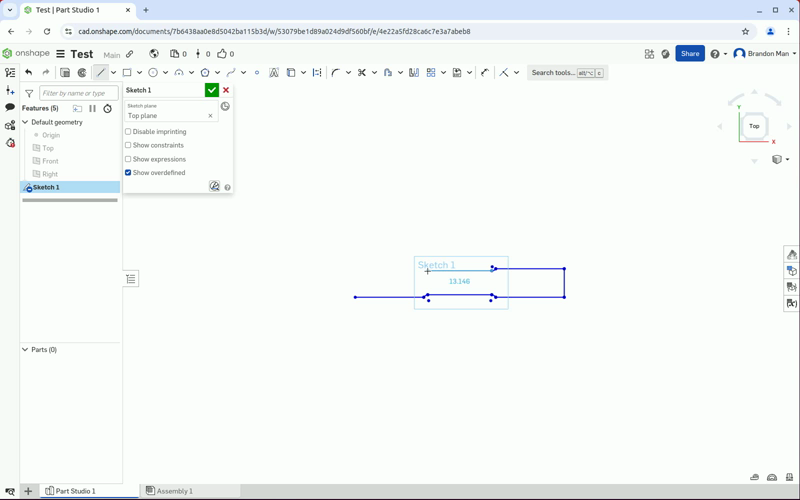
click(427, 270)
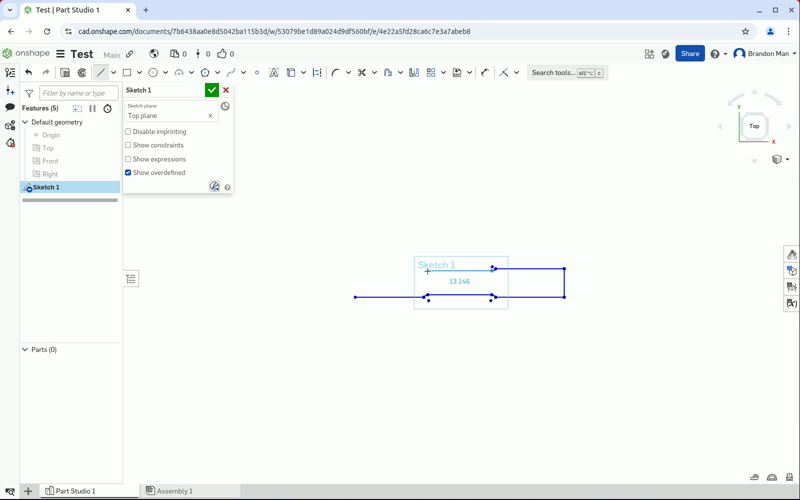
key_up(shift)
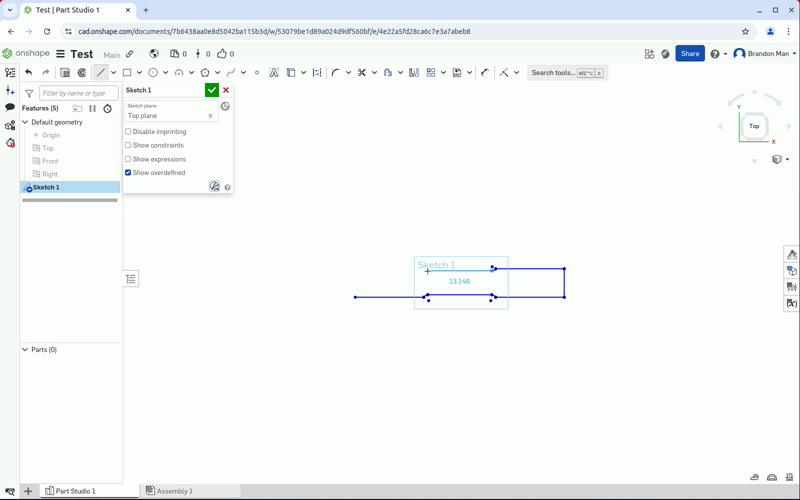
key(esc)
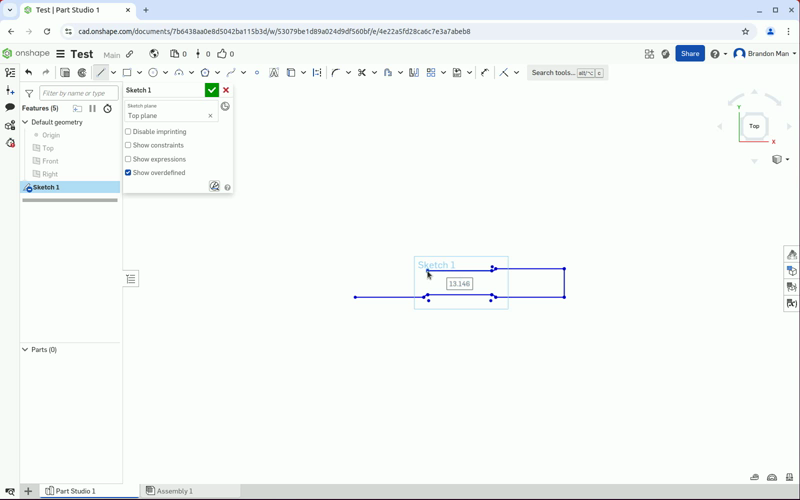
key(a)
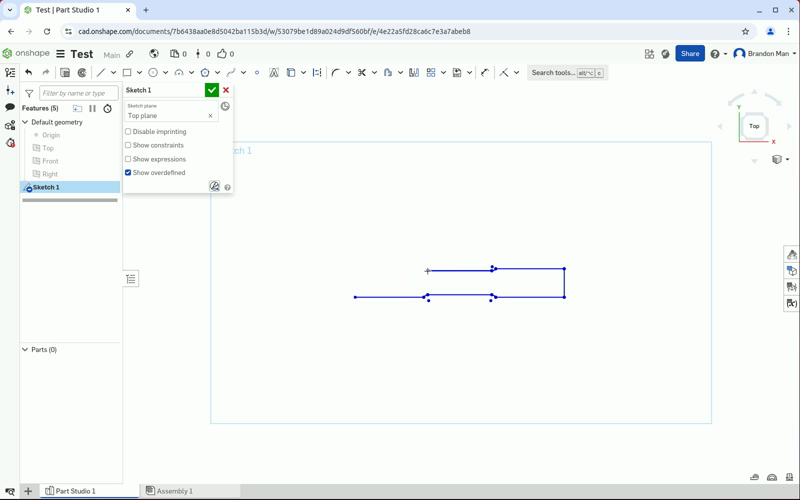
mouse_move(427, 270)
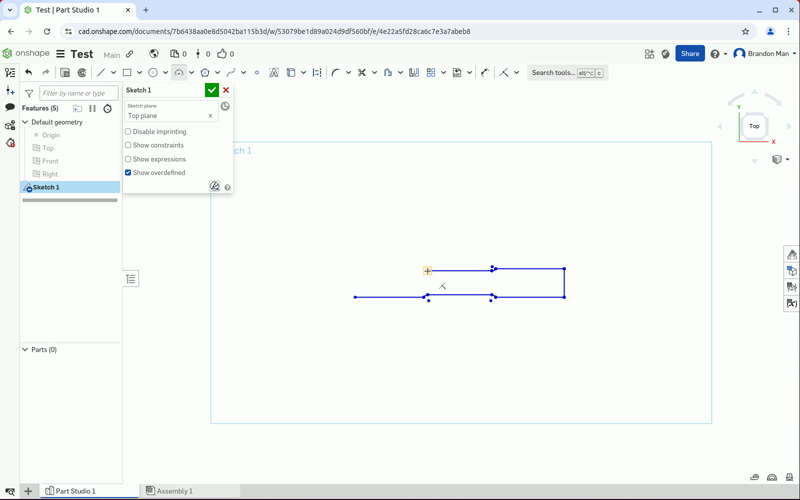
click(427, 270)
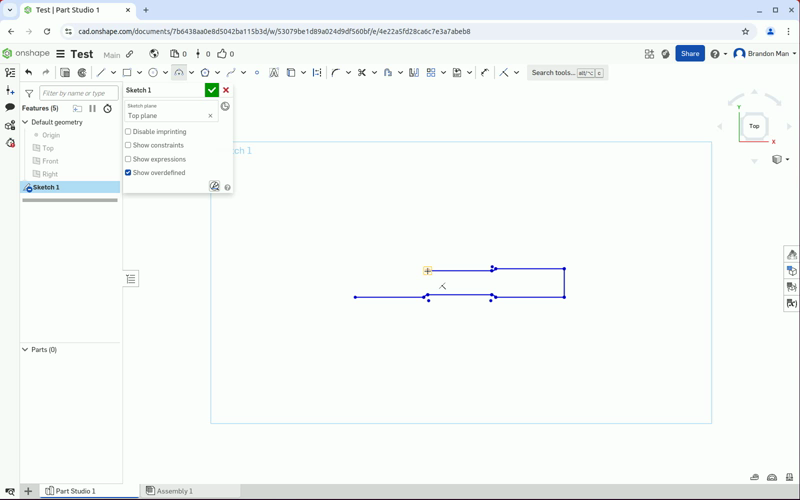
key_down(shift)
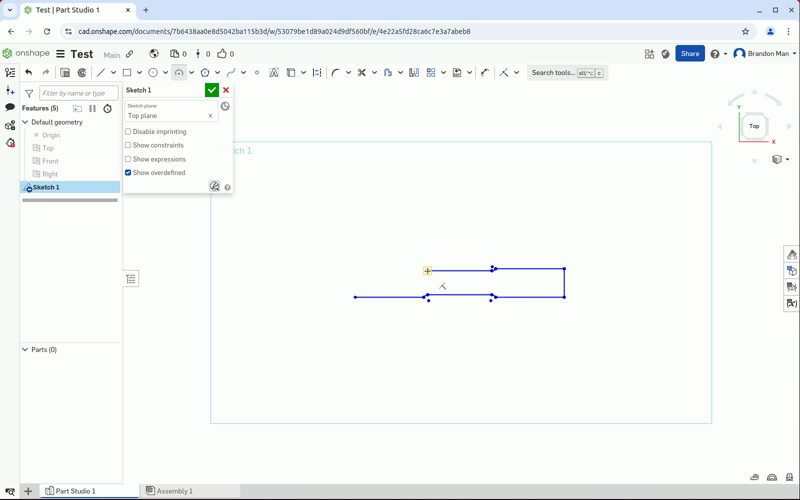
mouse_move(423, 268)
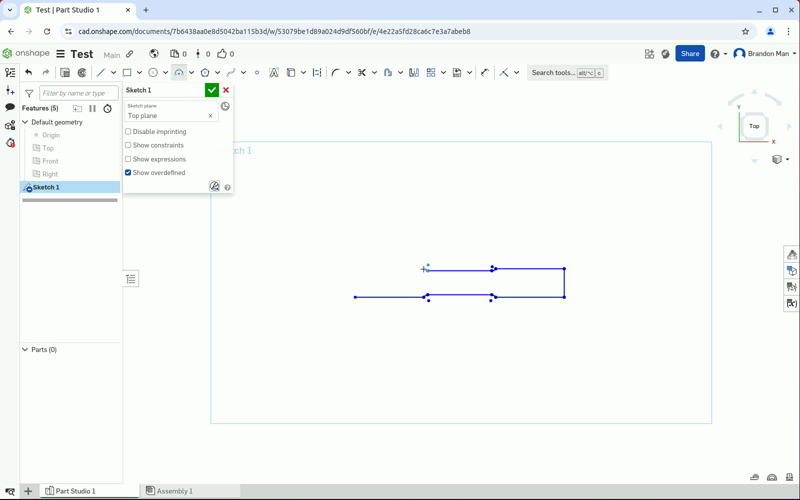
scroll(6)
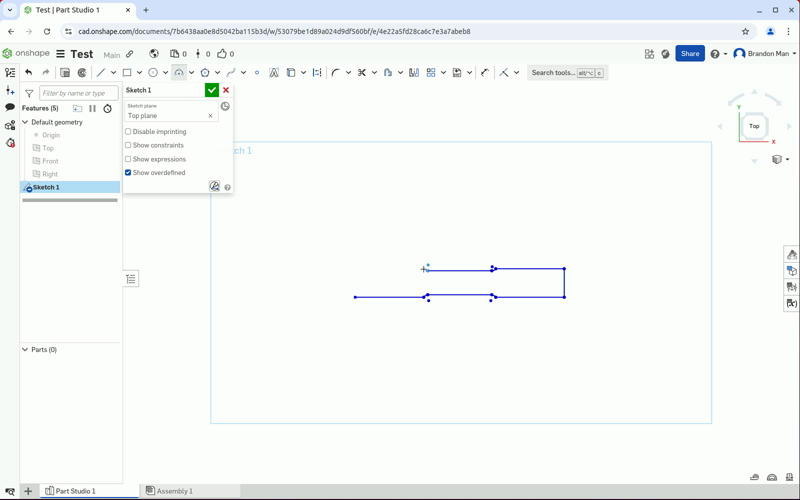
scroll(6)
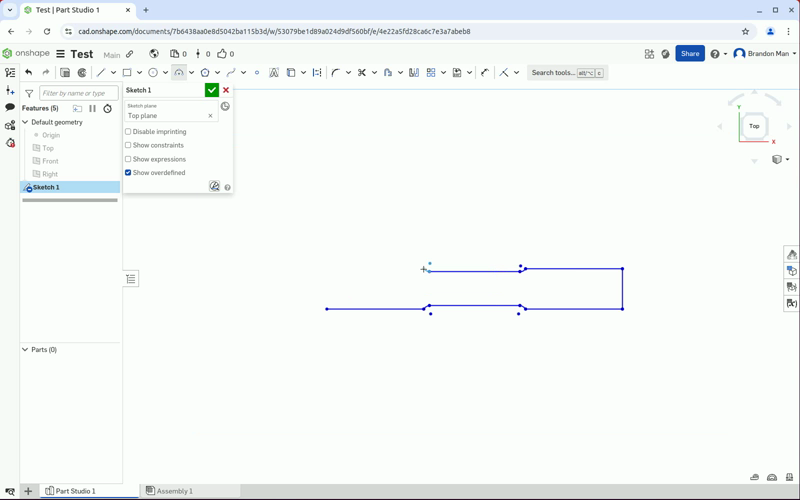
scroll(6)
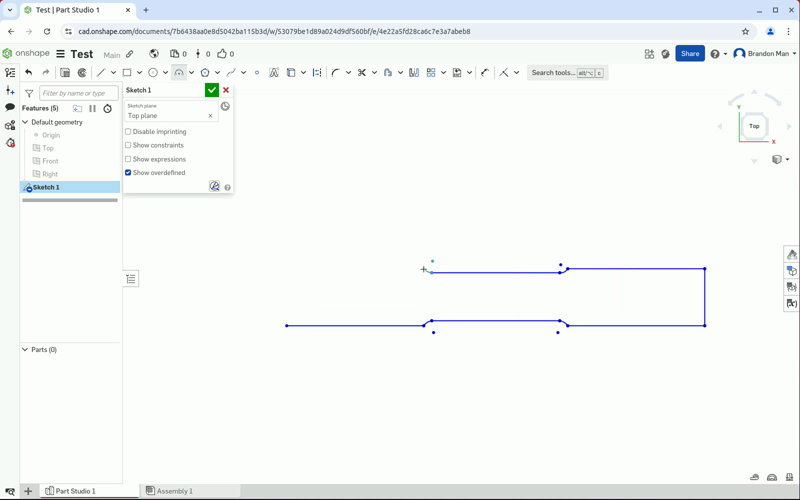
scroll(6)
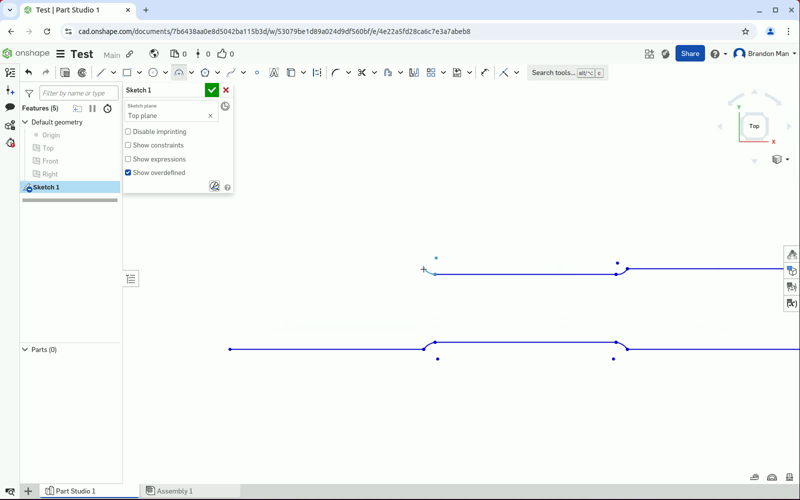
scroll(6)
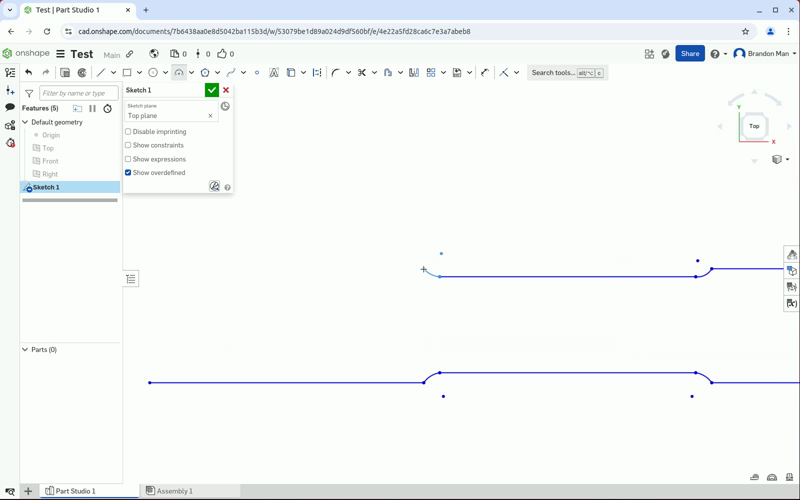
scroll(6)
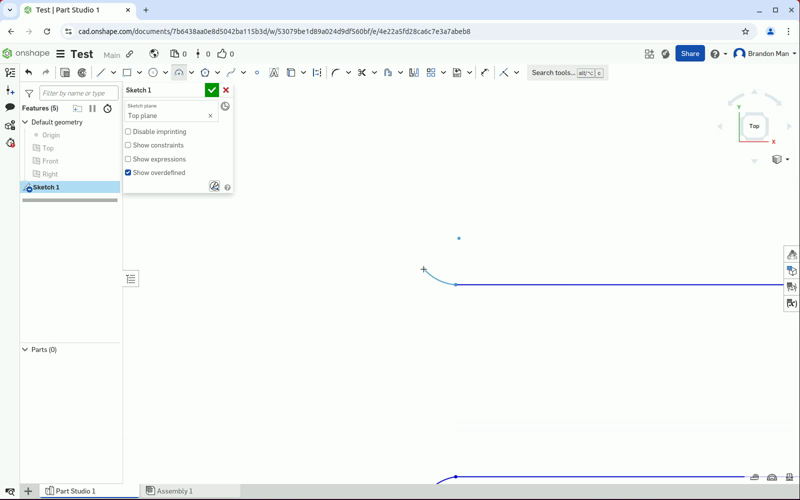
scroll(6)
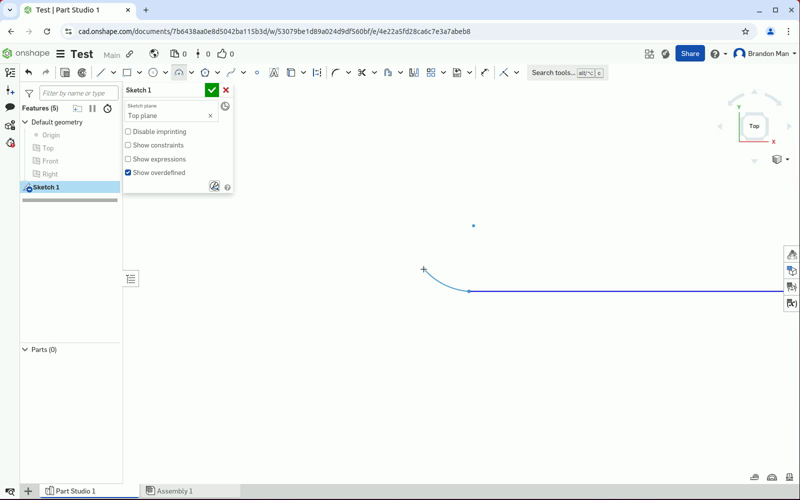
click(423, 268)
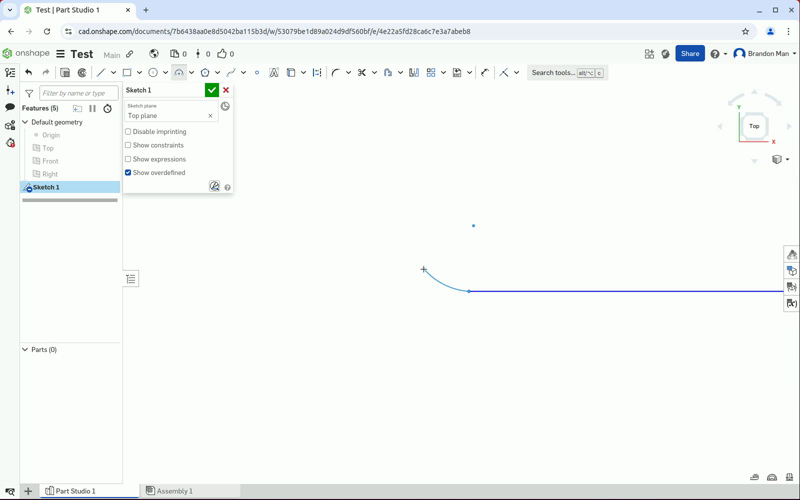
scroll(-6)
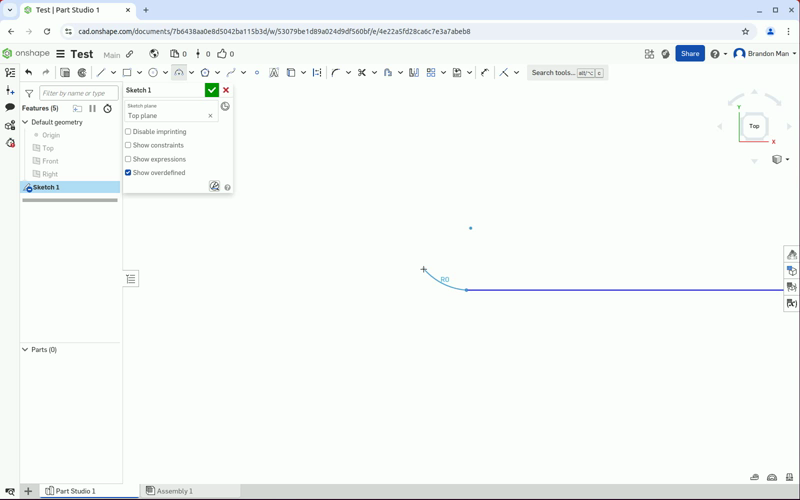
scroll(-6)
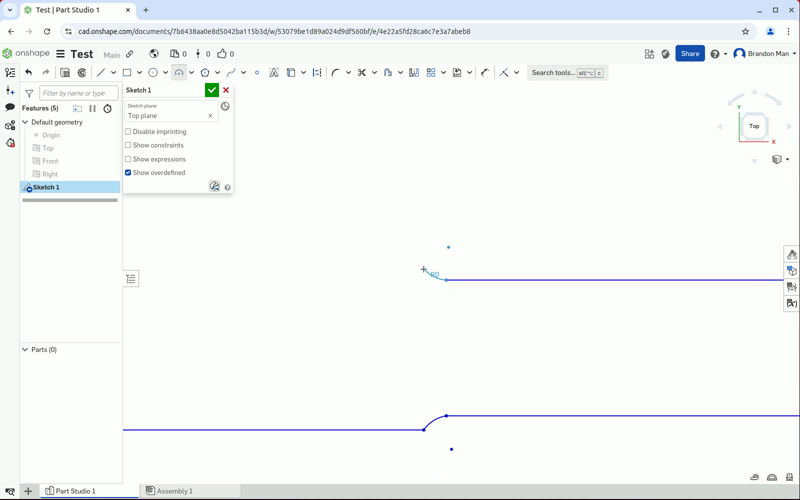
scroll(-6)
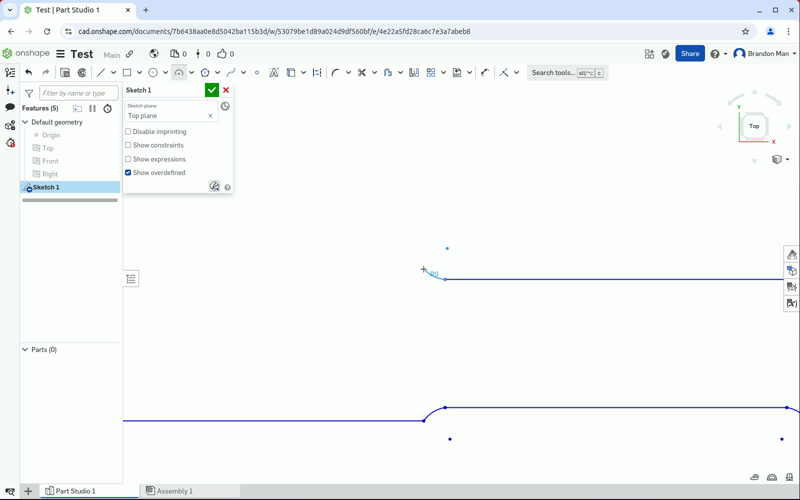
scroll(-6)
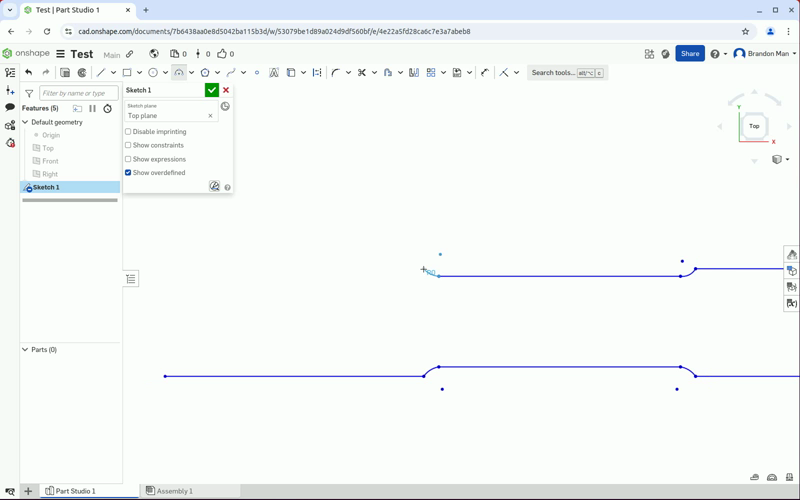
scroll(-6)
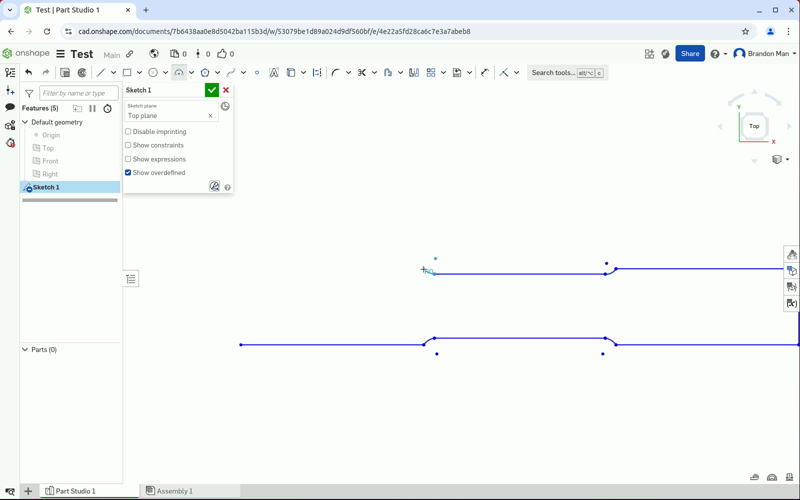
scroll(-6)
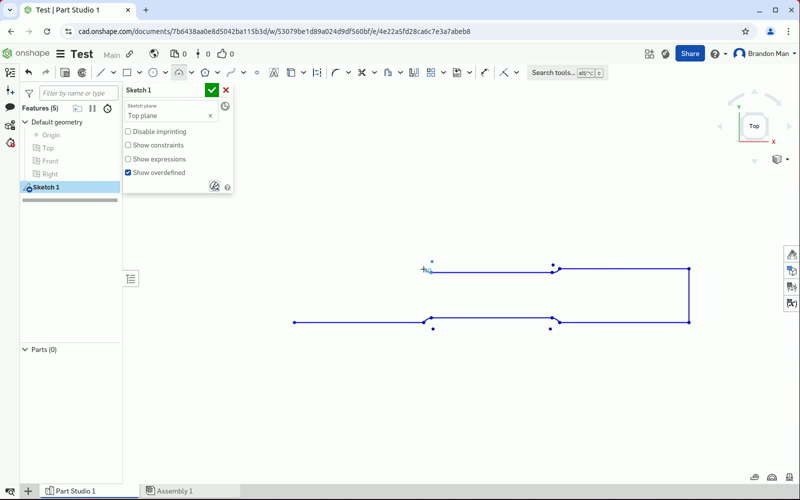
scroll(-6)
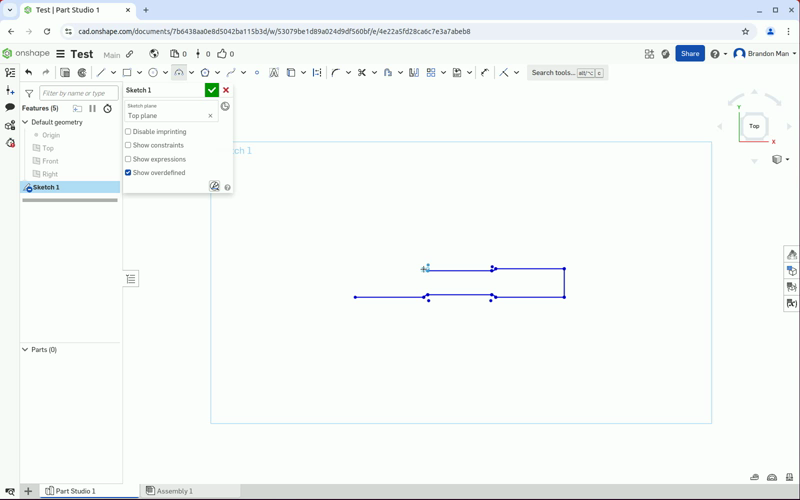
mouse_move(425, 270)
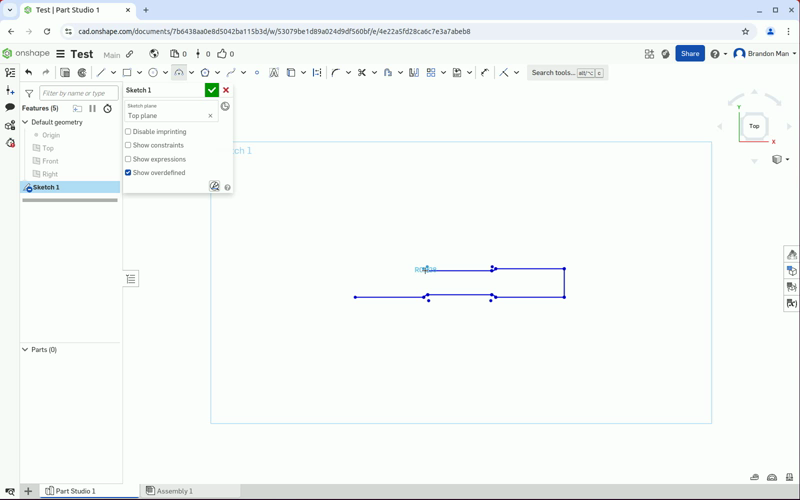
scroll(6)
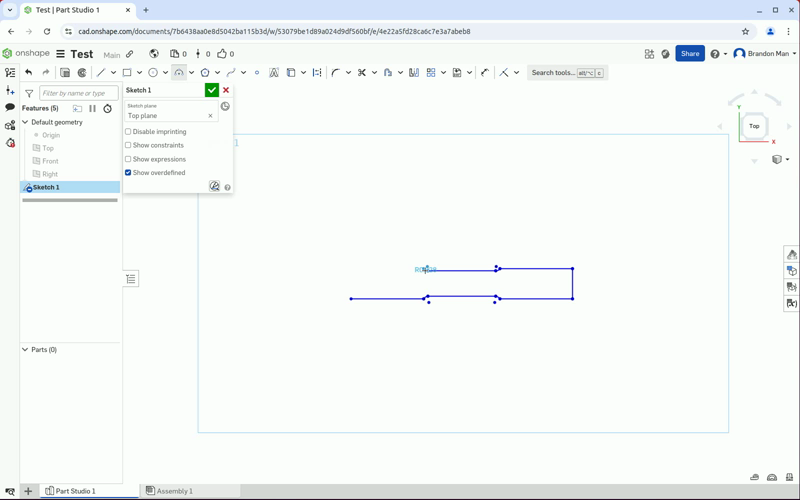
scroll(6)
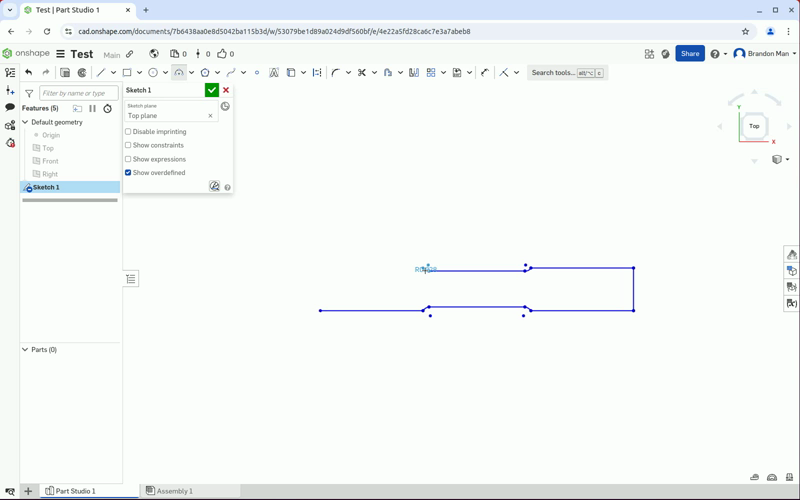
scroll(6)
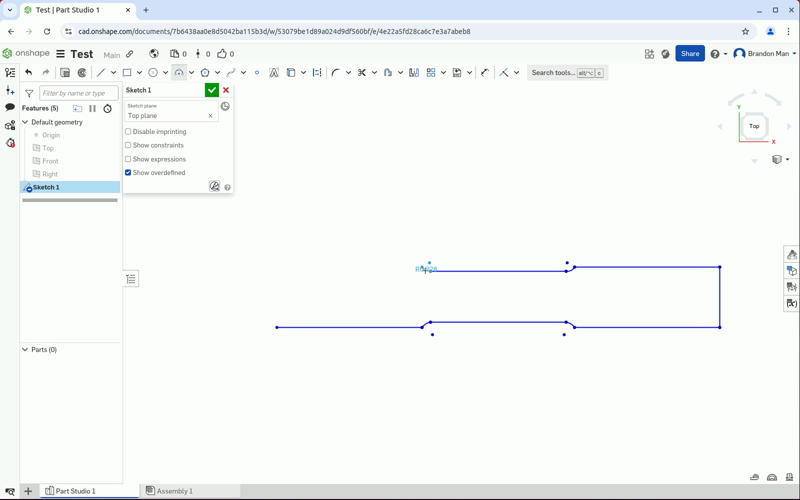
scroll(6)
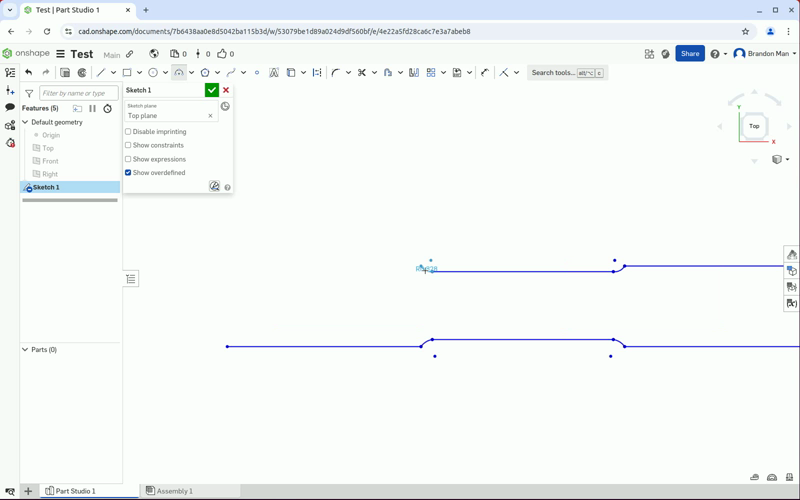
scroll(6)
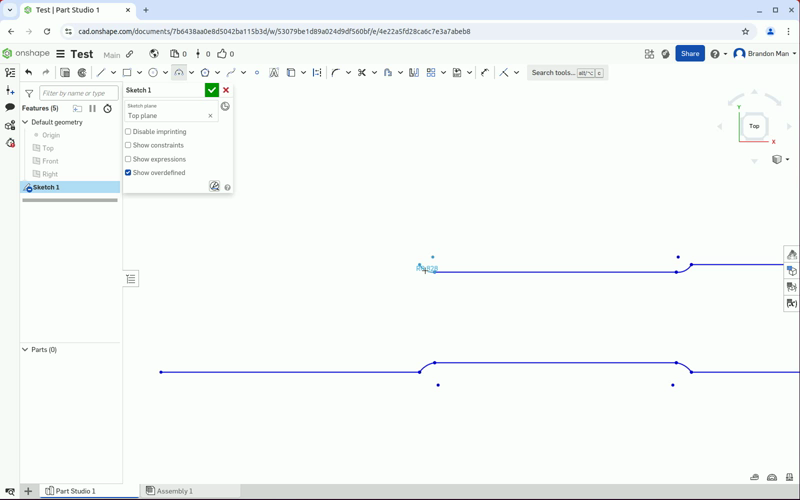
scroll(6)
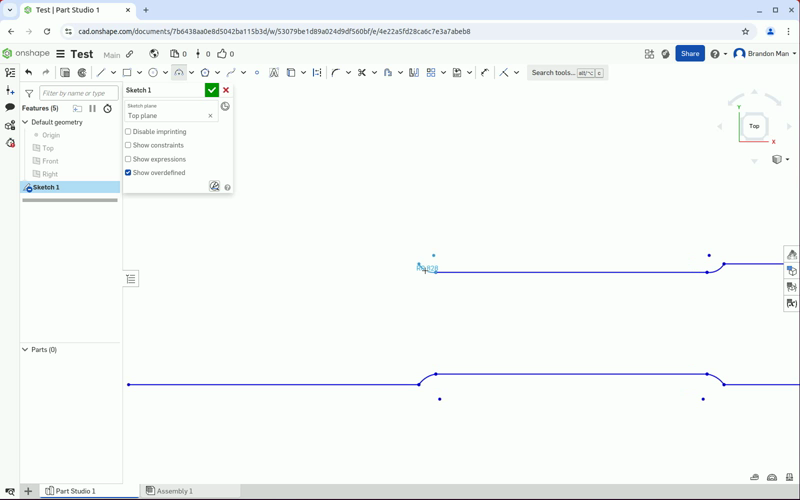
scroll(6)
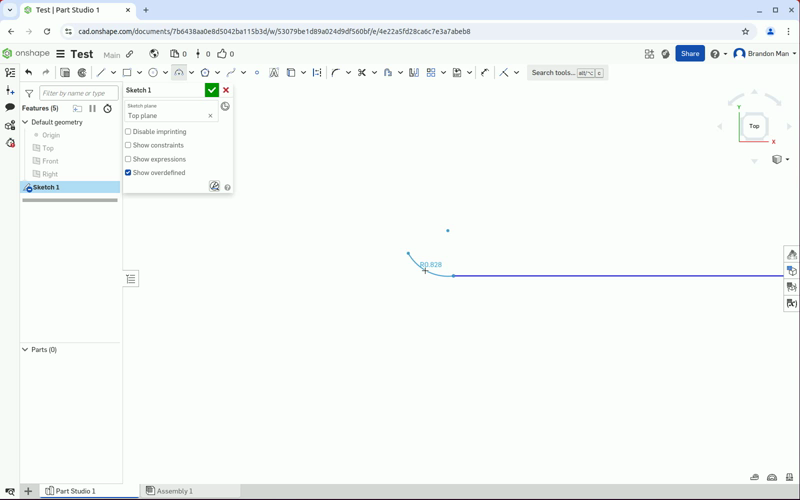
click(425, 270)
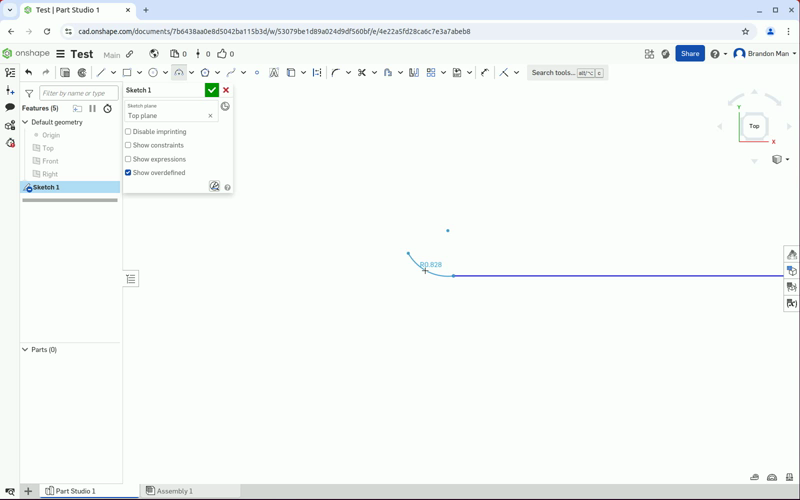
scroll(-6)
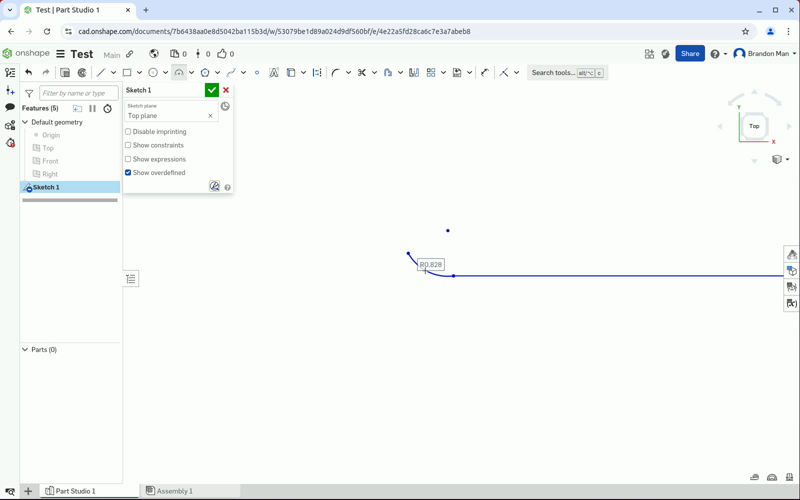
scroll(-6)
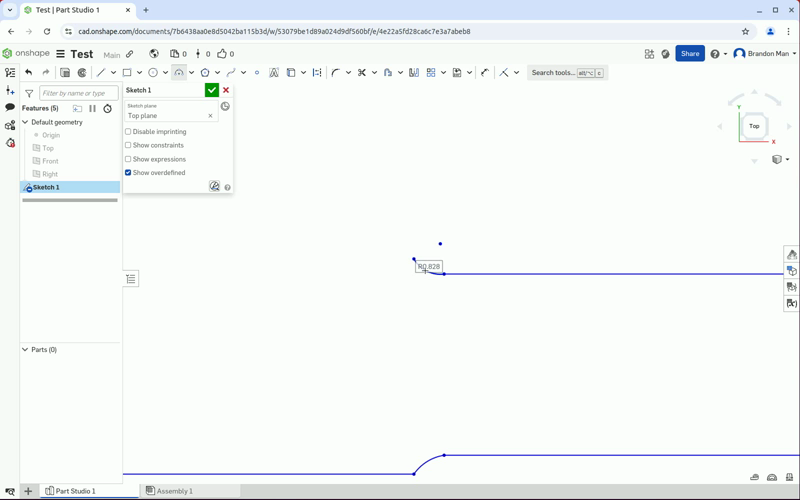
scroll(-6)
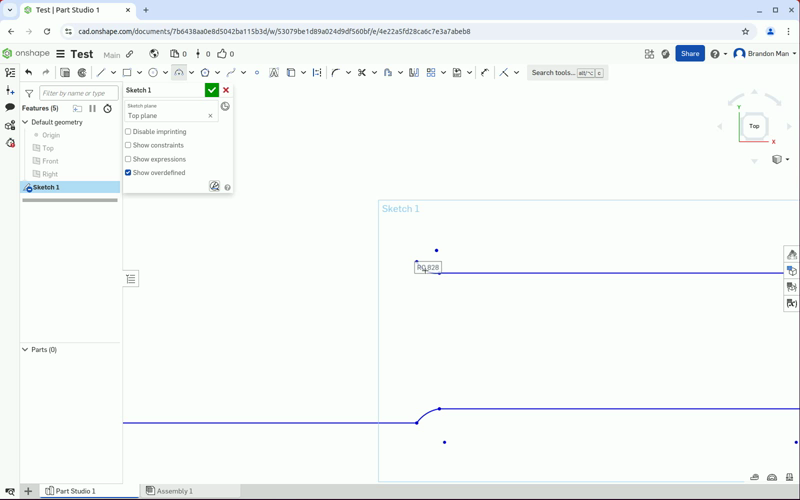
scroll(-6)
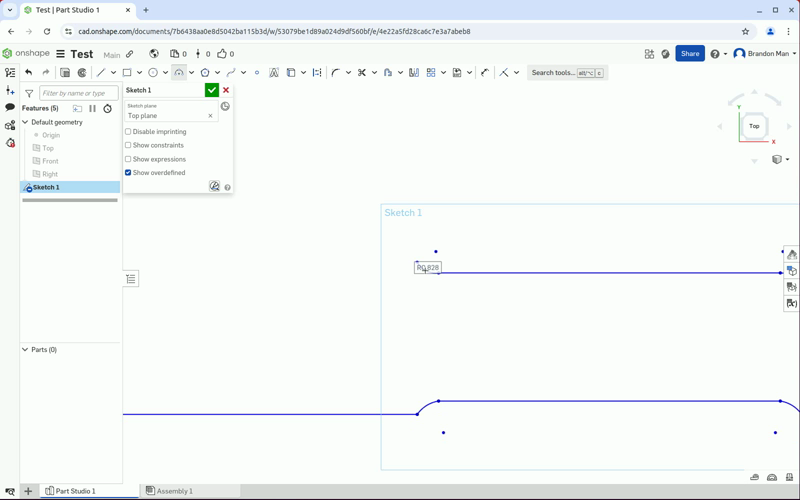
scroll(-6)
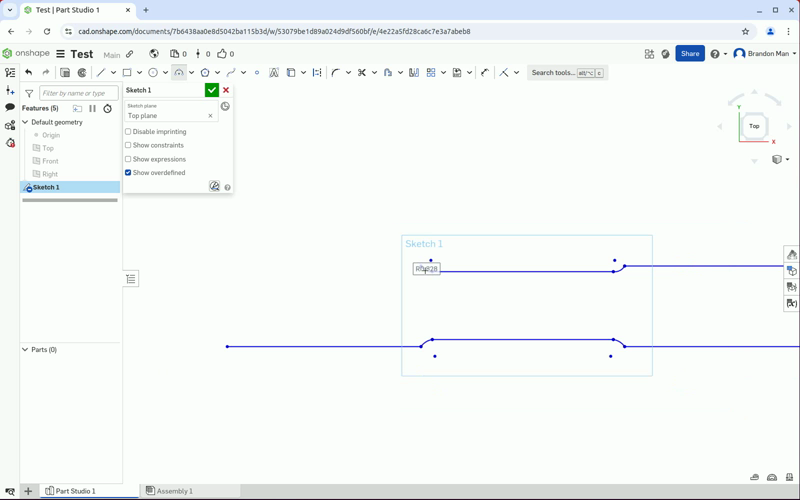
scroll(-6)
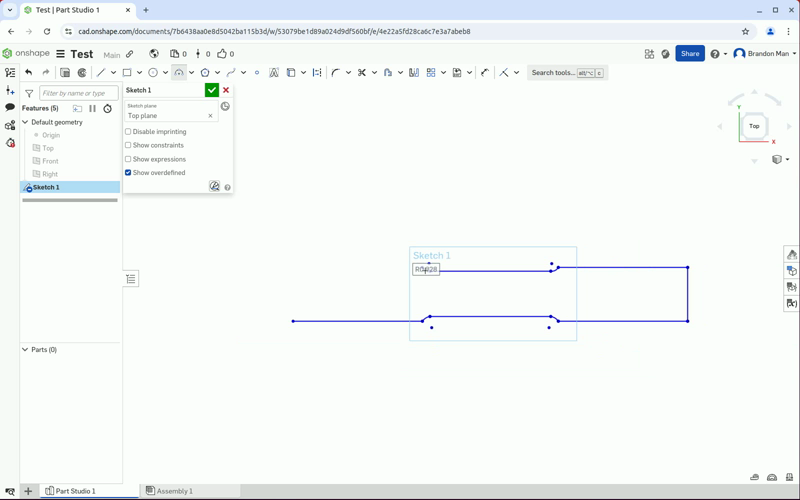
scroll(-6)
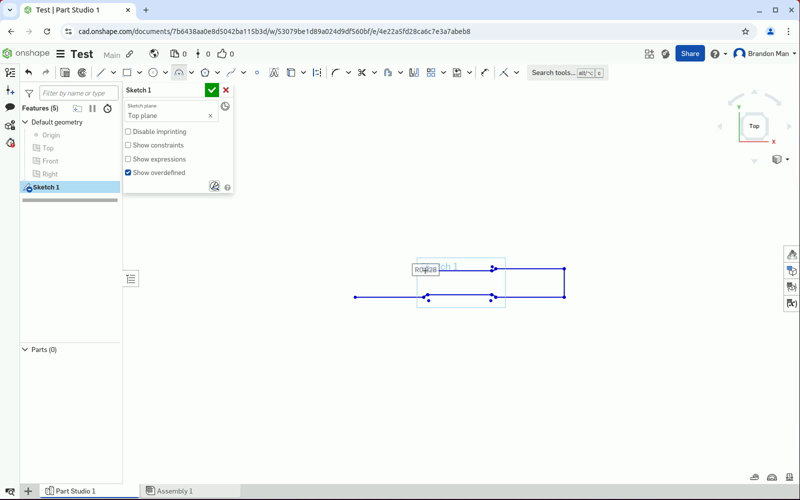
key_up(shift)
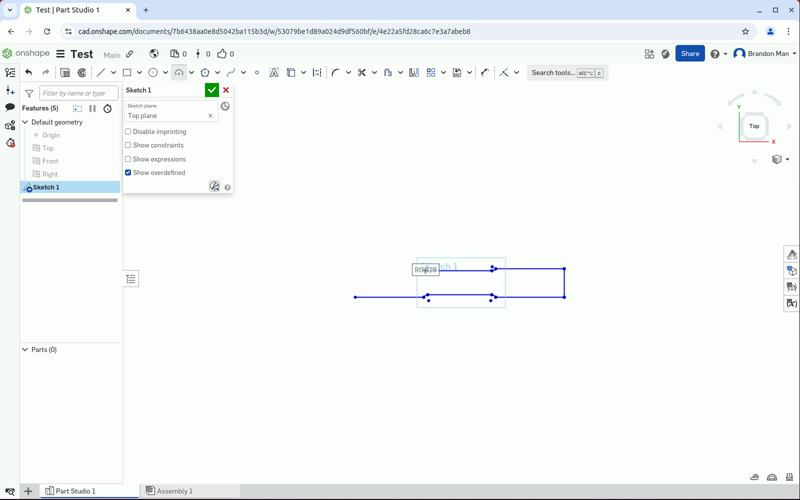
key(esc)
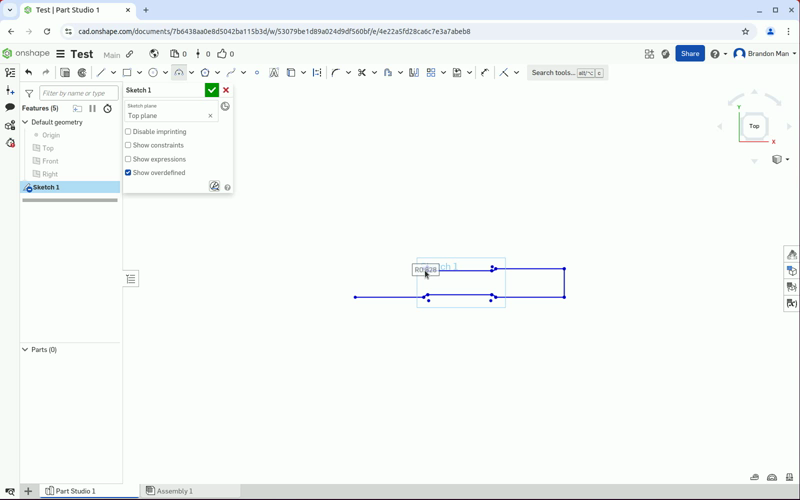
key(l)
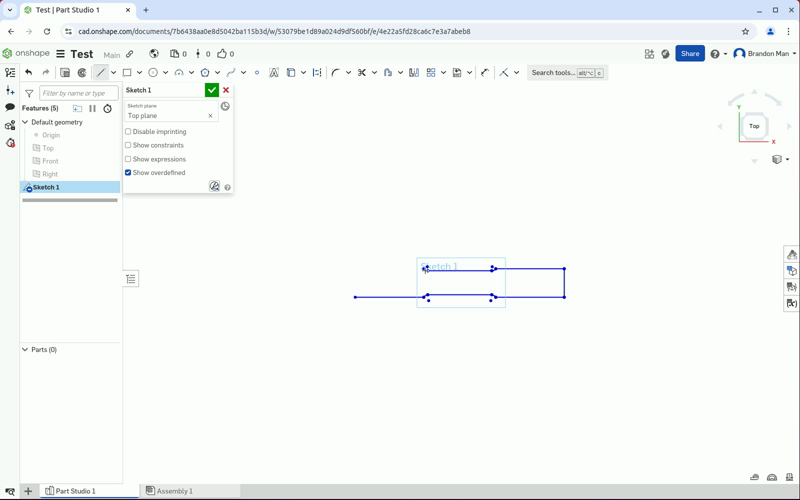
mouse_move(423, 268)
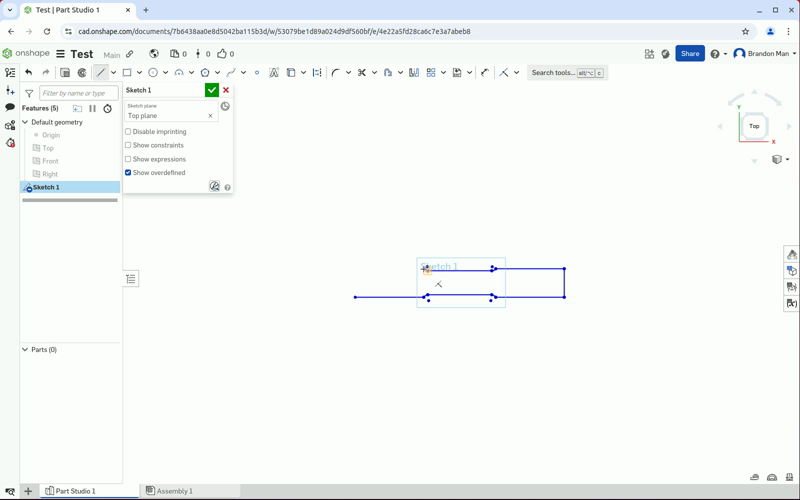
scroll(6)
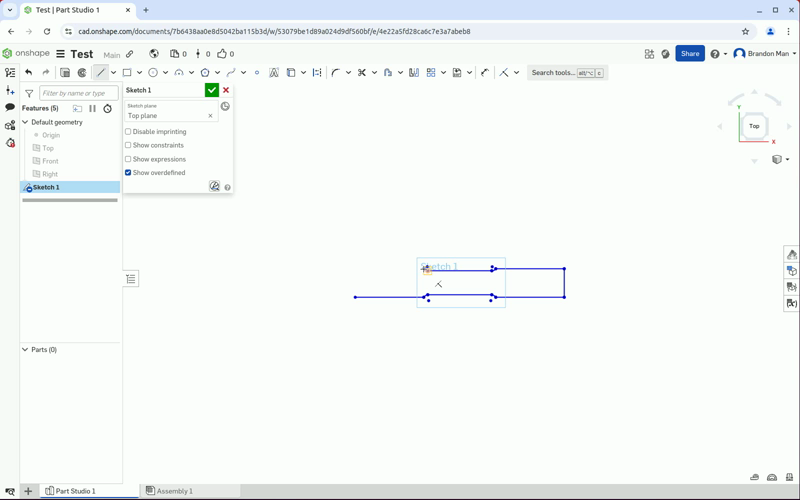
scroll(6)
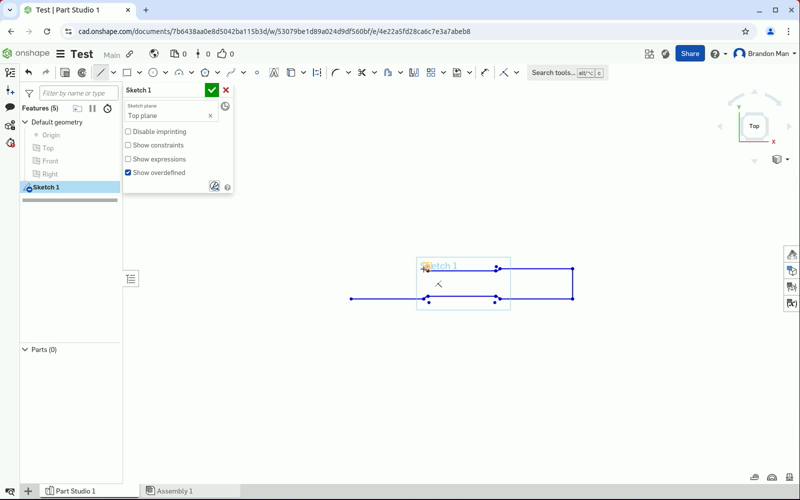
scroll(6)
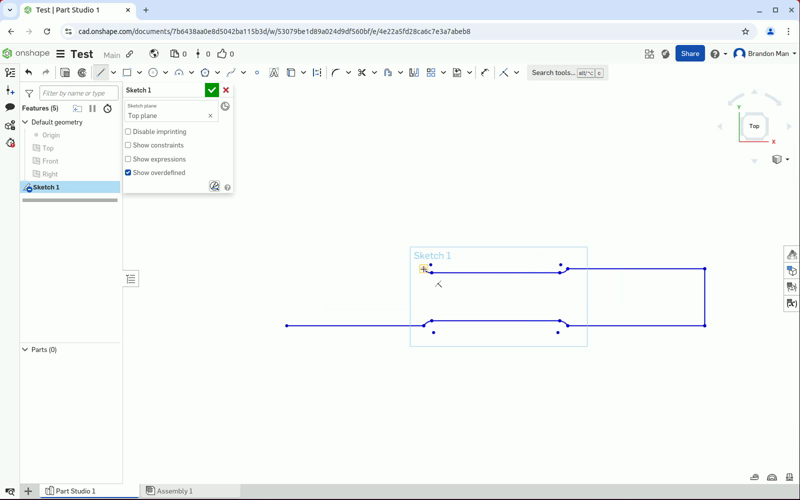
scroll(6)
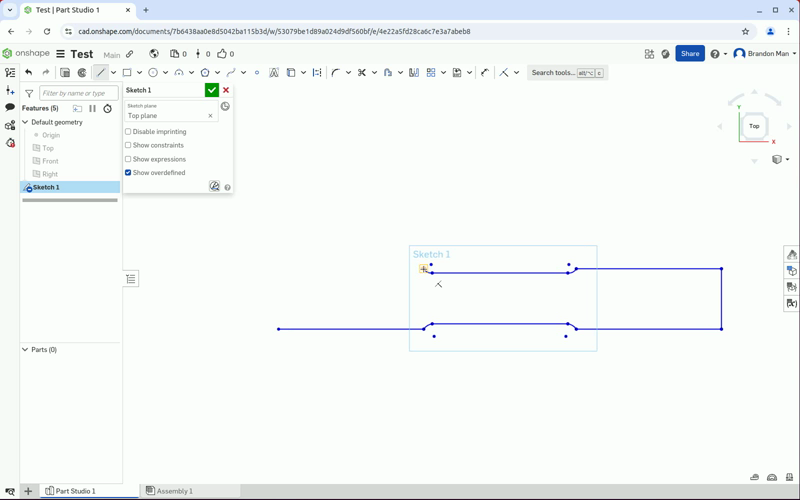
scroll(6)
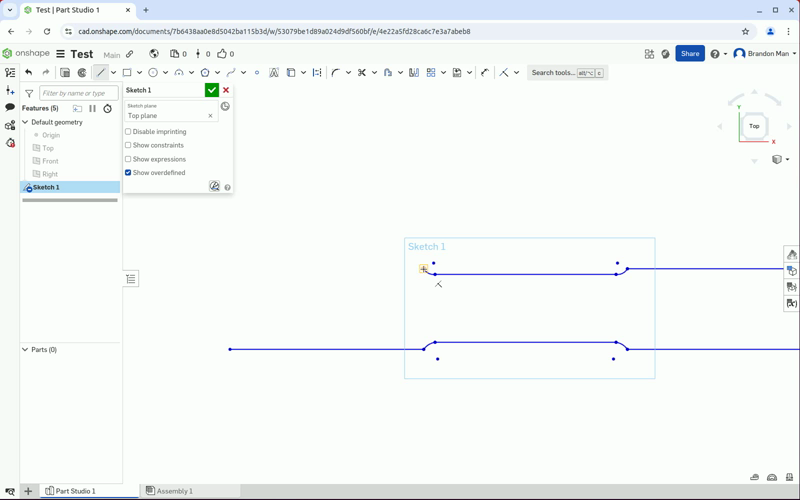
scroll(6)
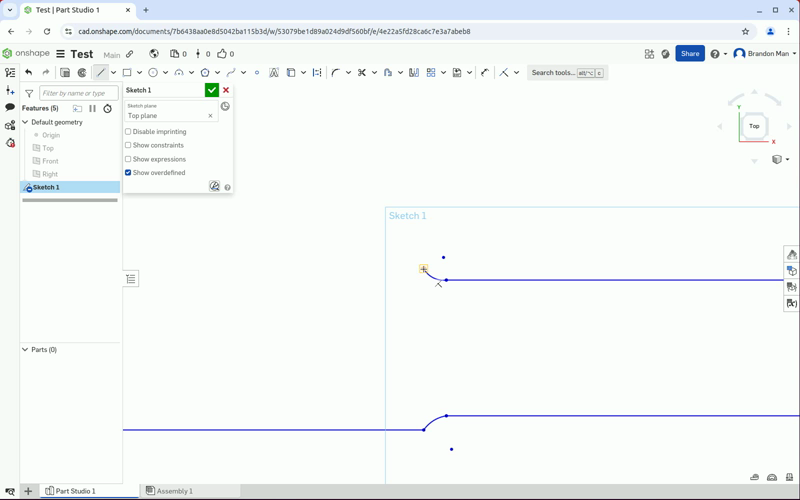
scroll(6)
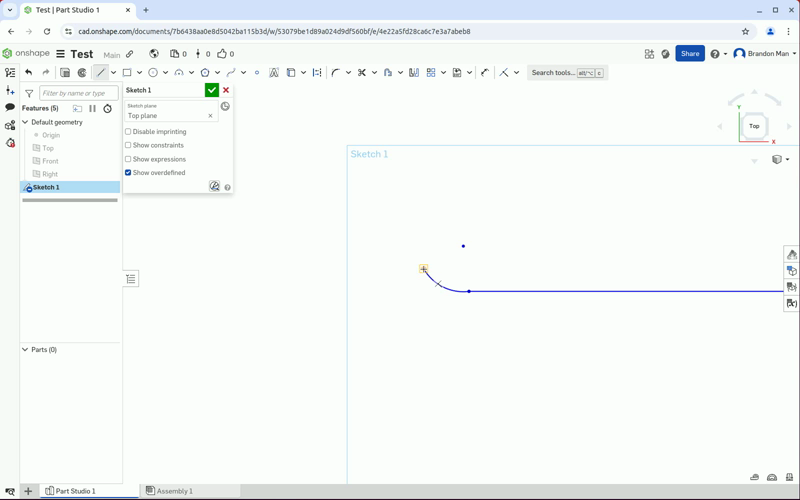
click(423, 268)
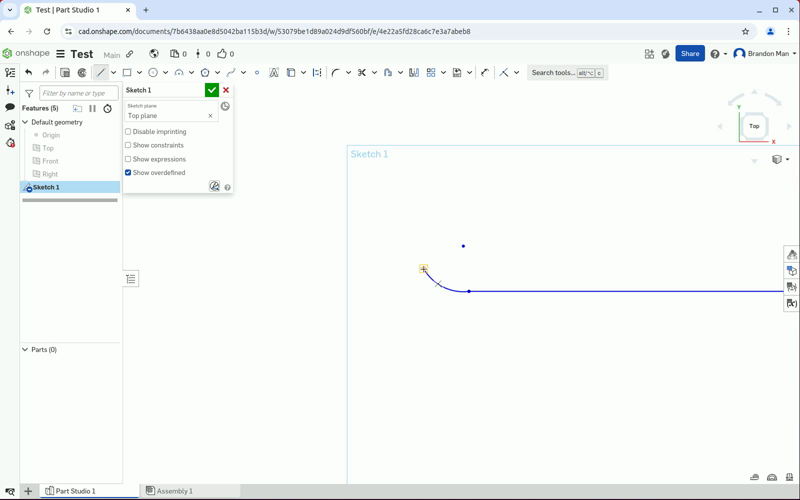
scroll(-6)
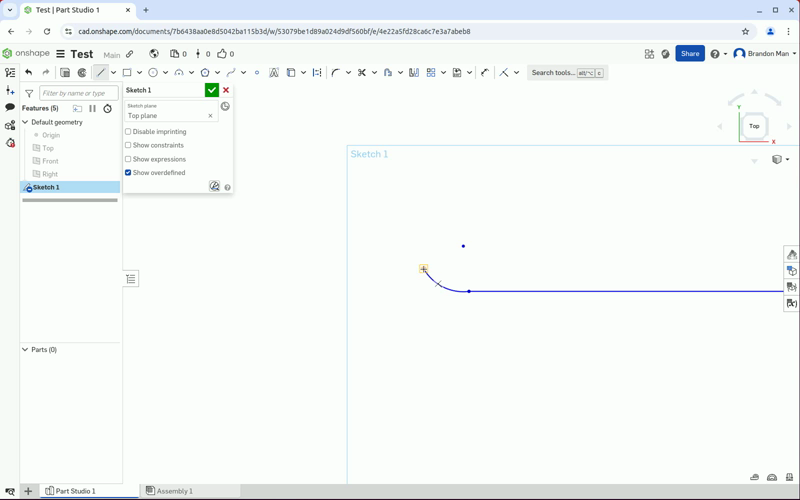
scroll(-6)
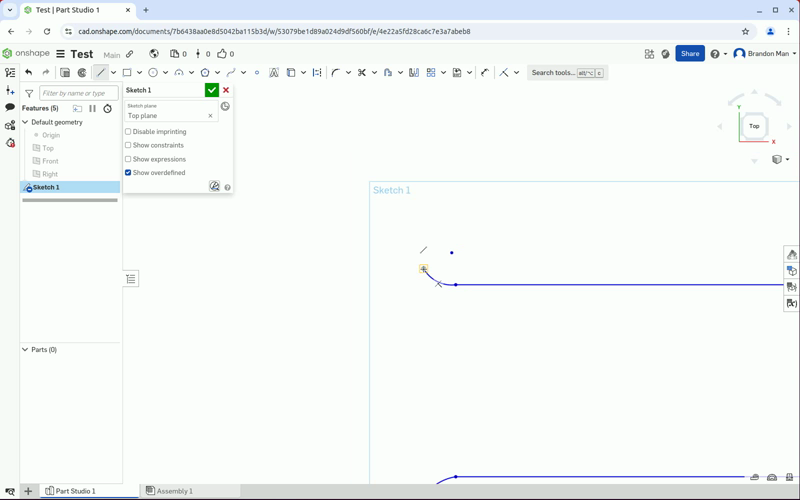
scroll(-6)
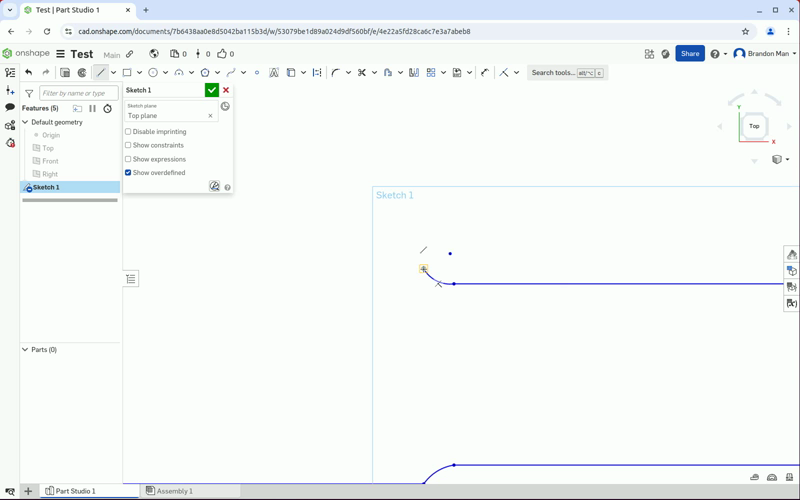
scroll(-6)
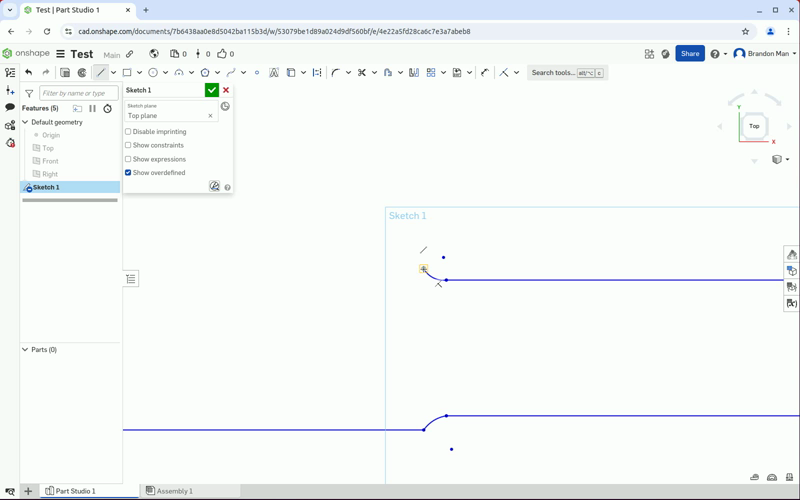
scroll(-6)
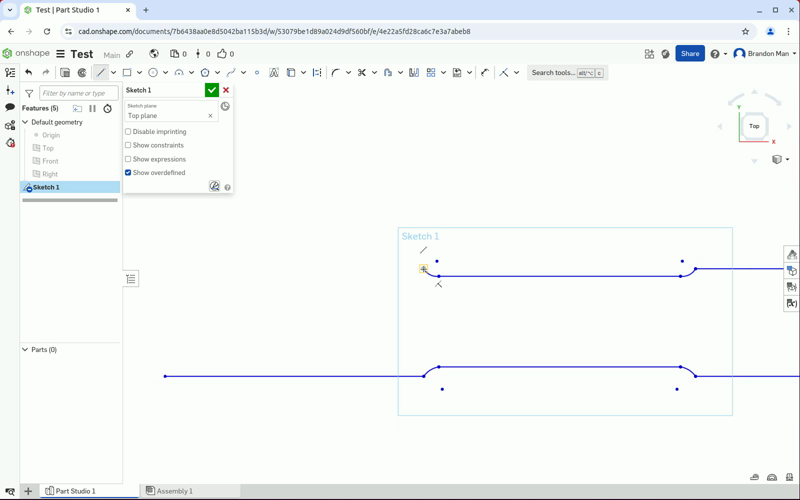
scroll(-6)
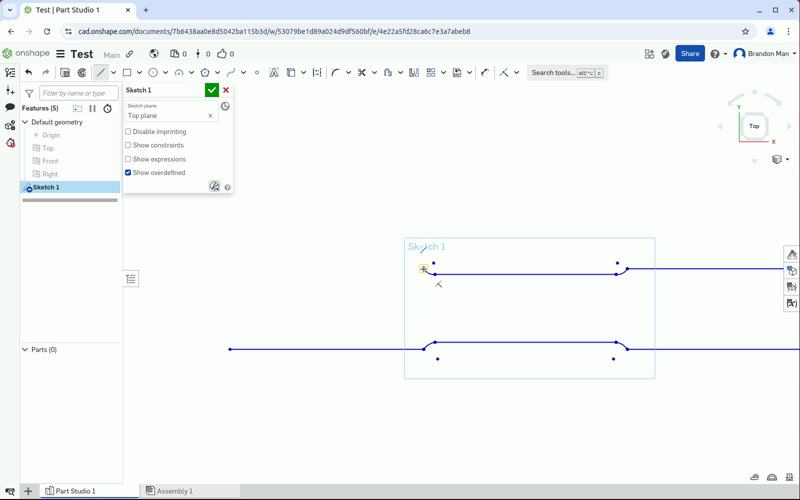
scroll(-6)
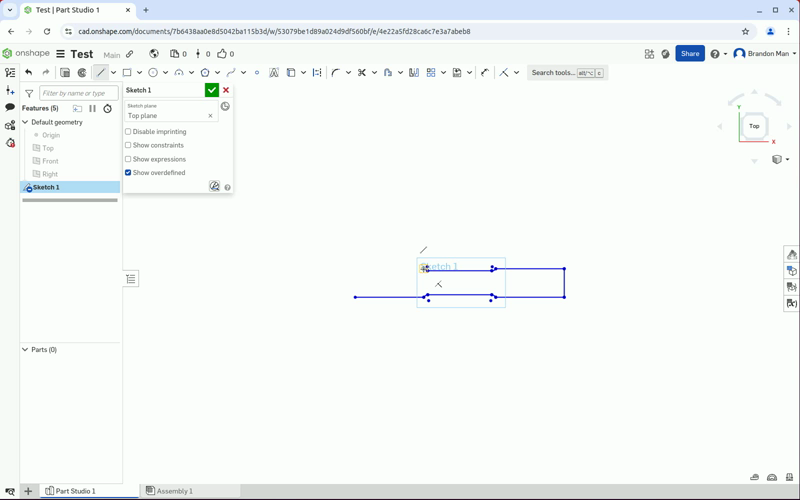
key_down(shift)
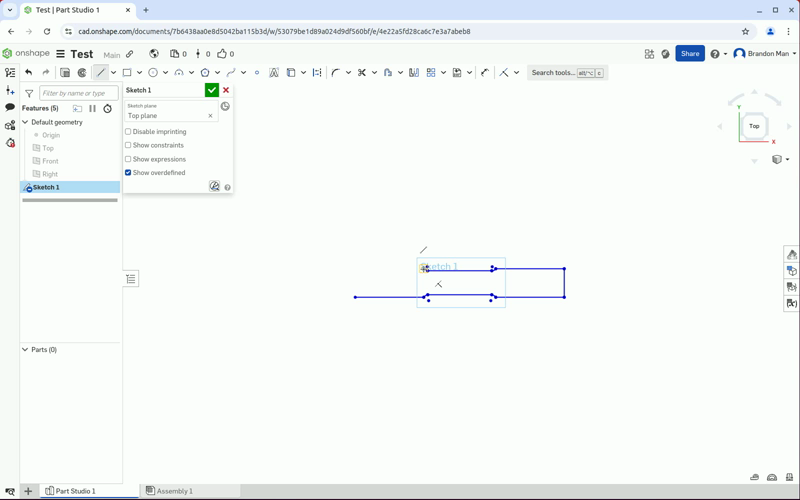
mouse_move(355, 268)
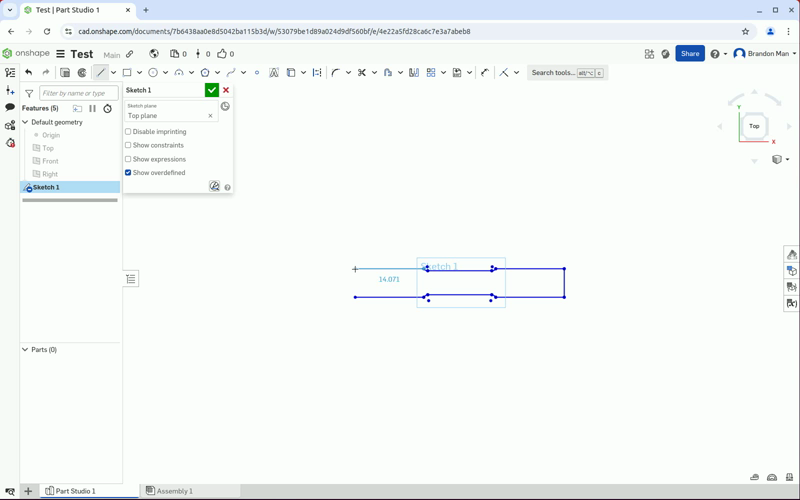
click(355, 268)
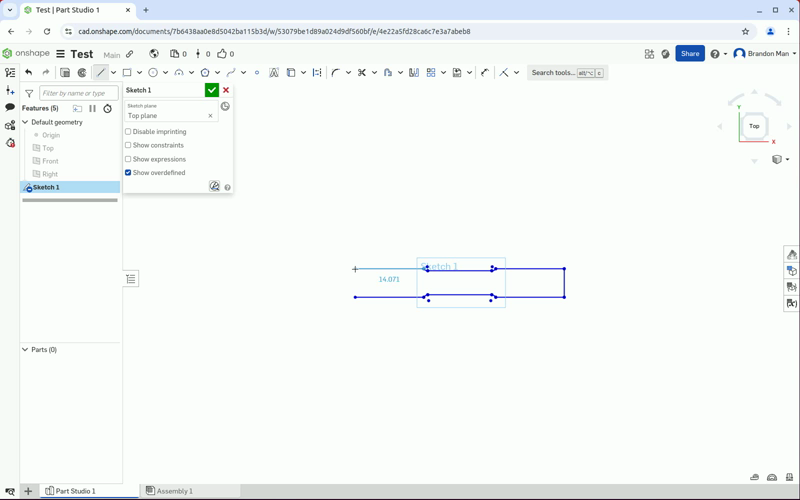
key_up(shift)
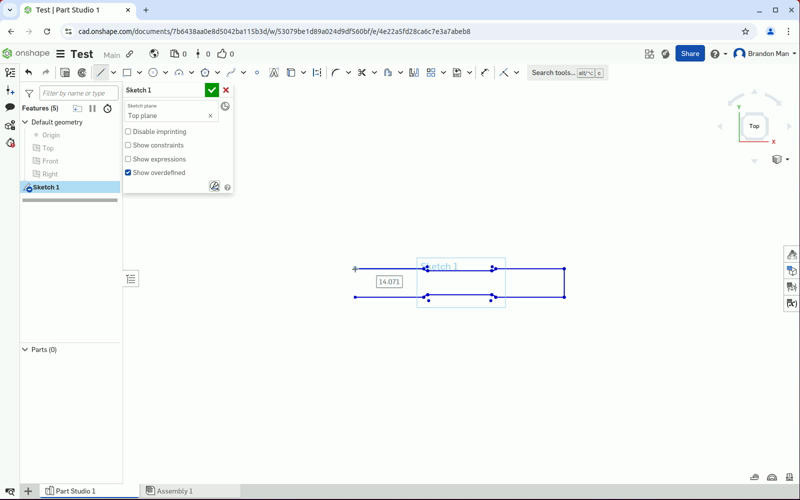
mouse_move(385, 268)
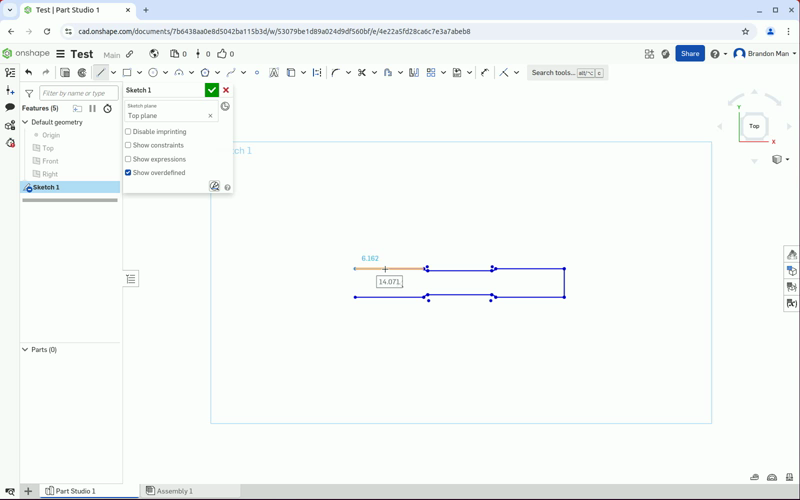
key_down(shift)
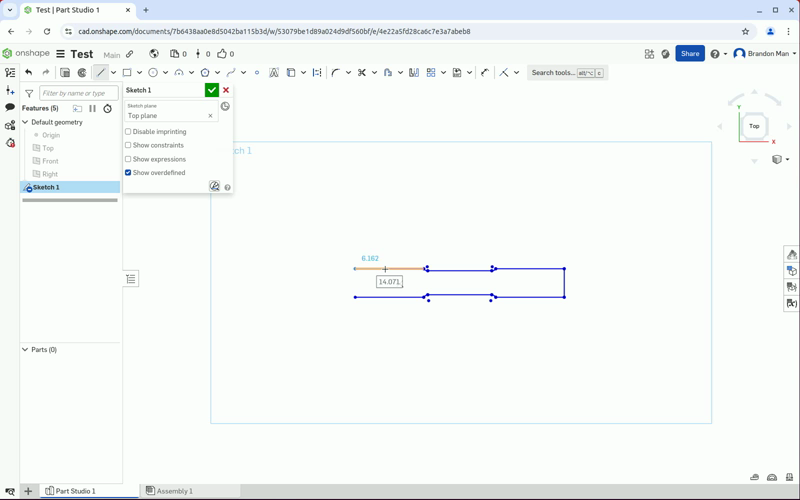
mouse_move(355, 297)
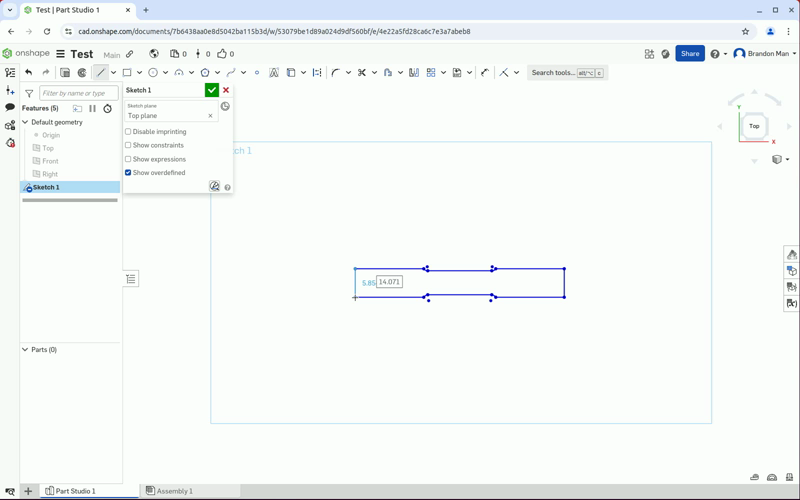
key_up(shift)
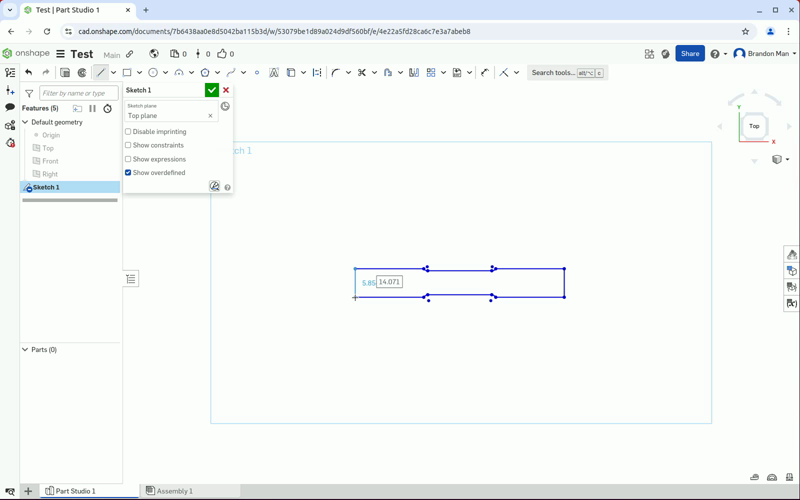
click(355, 297)
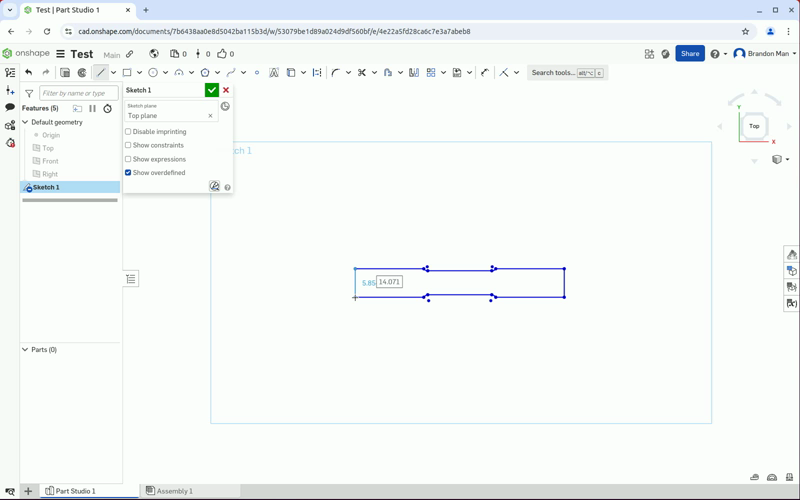
key(esc)
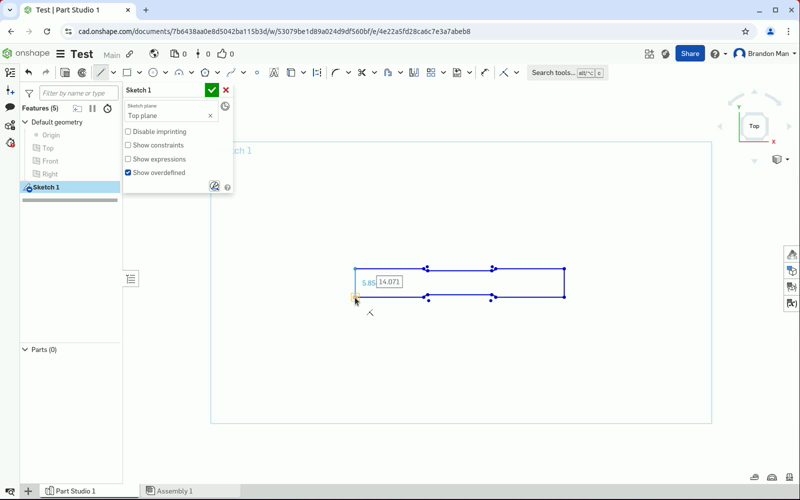
mouse_move(391, 276)
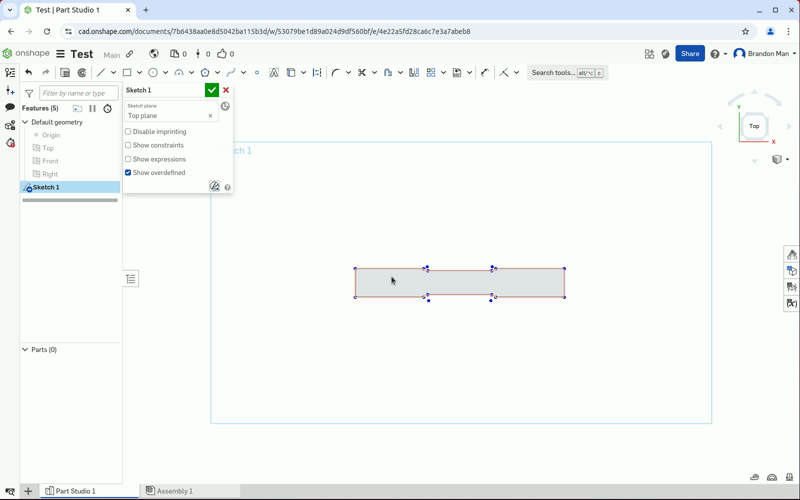
click(391, 276)
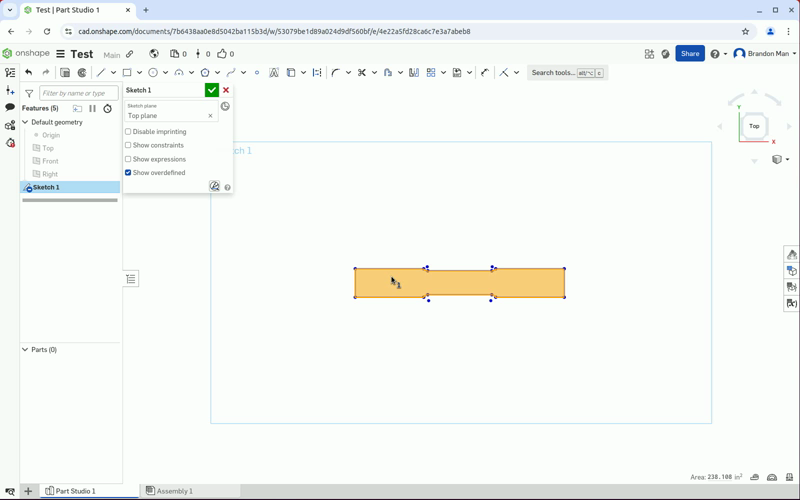
mouse_move(73, 352)
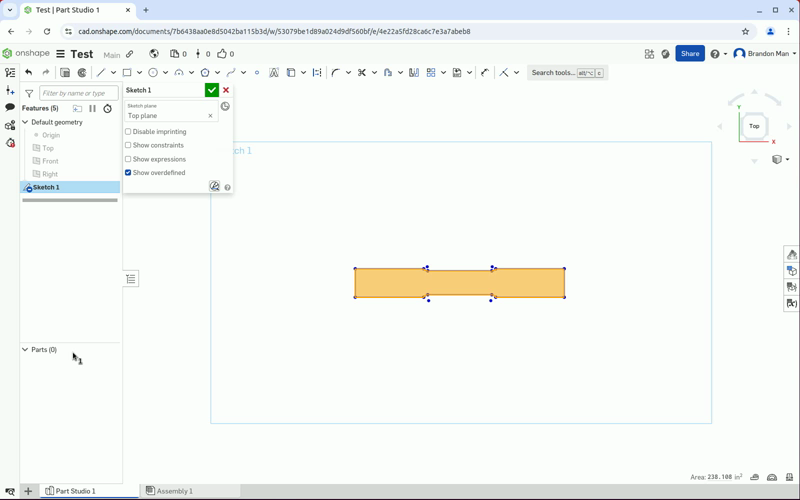
key(shift+y)
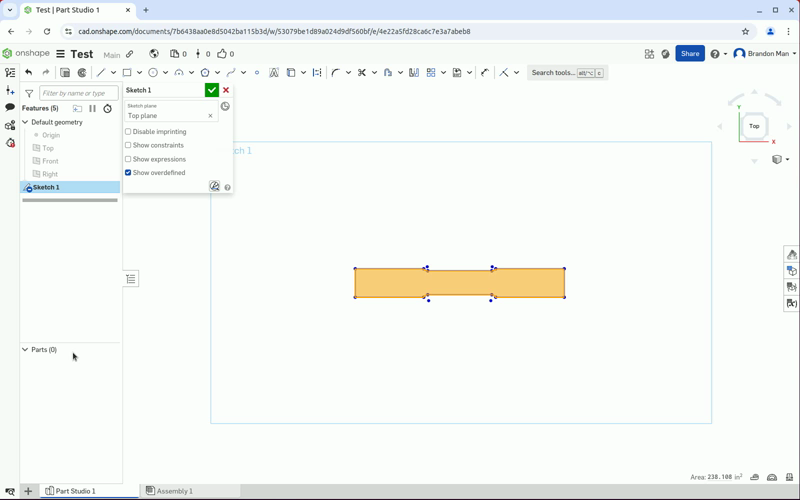
key(shift+e)
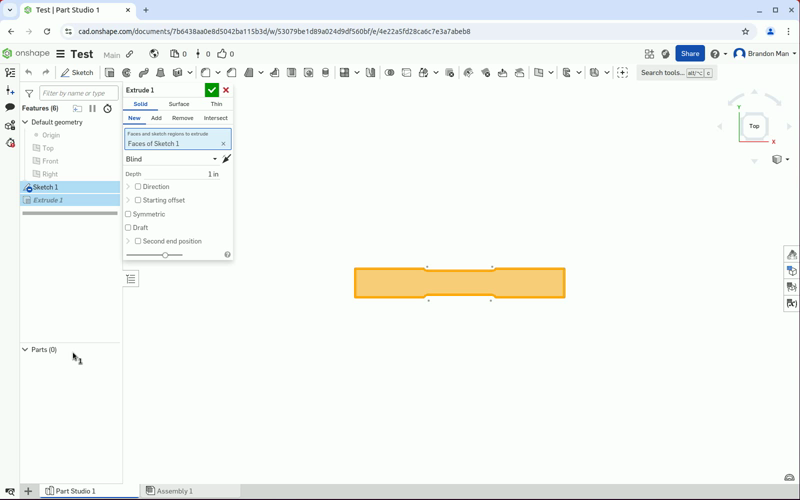
mouse_move(143, 106)
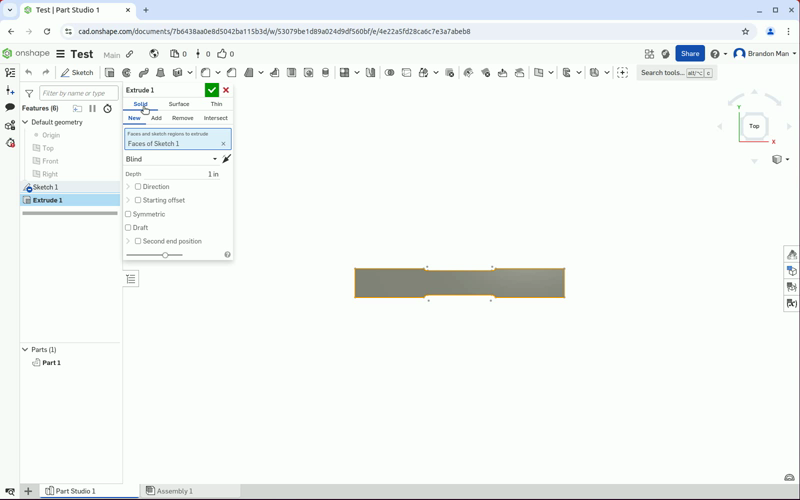
click(143, 106)
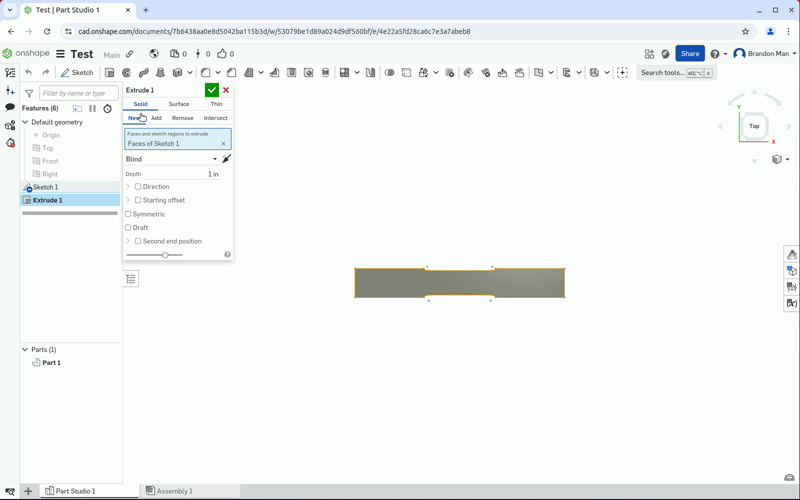
mouse_move(137, 120)
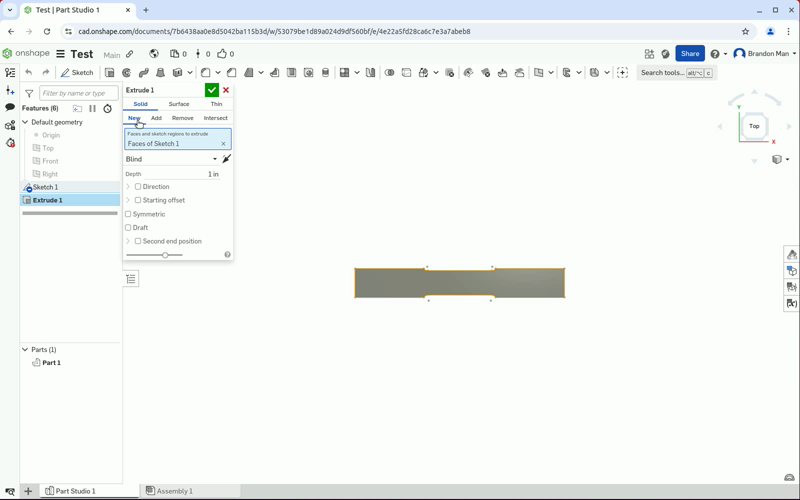
click(137, 120)
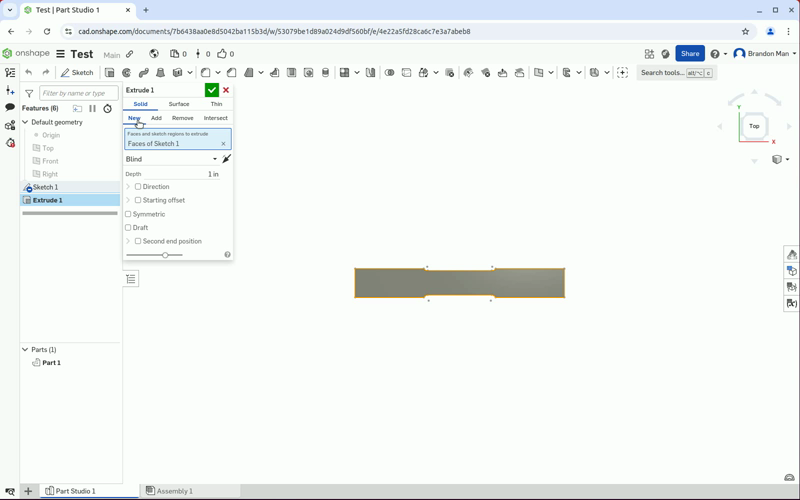
key(tab, 4)
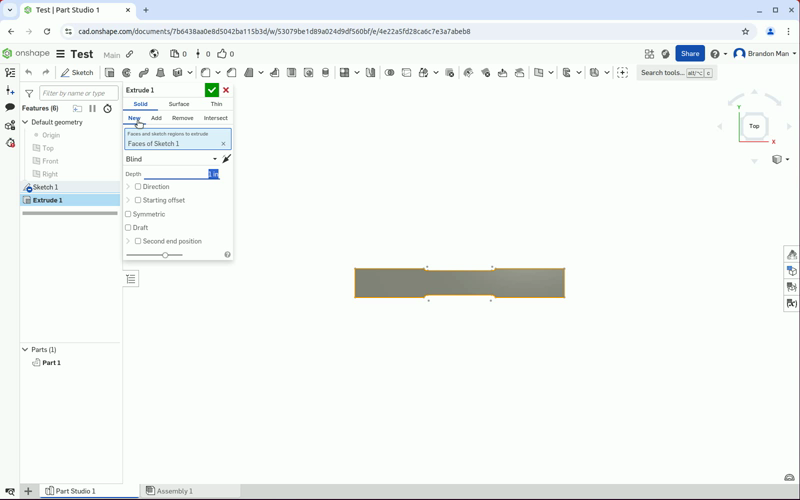
text(2.166)
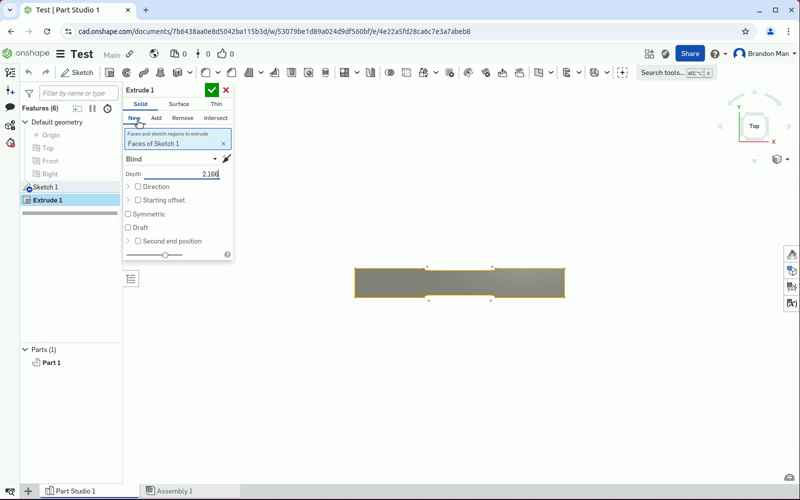
key(enter)
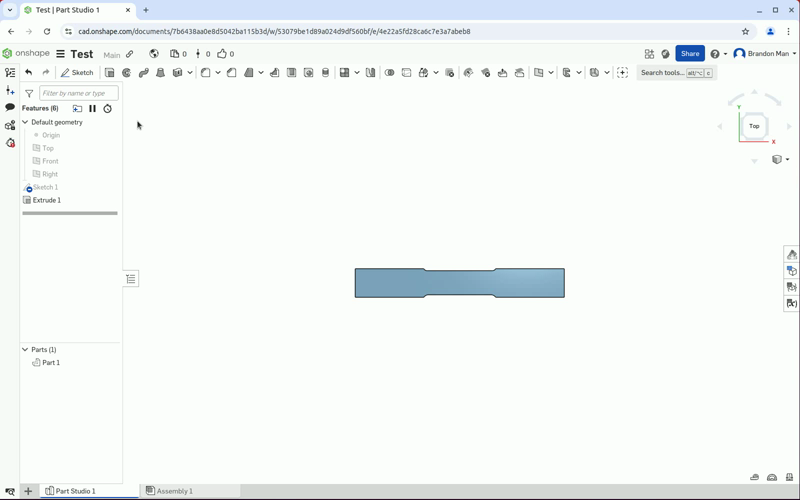
key(shift+h)
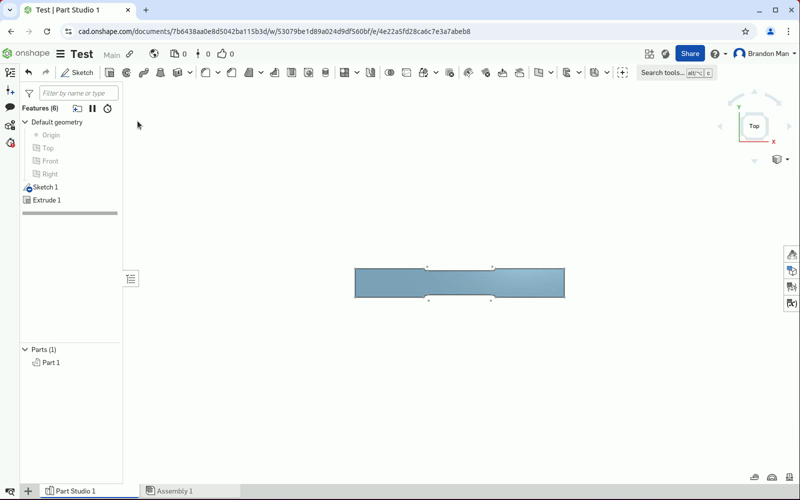
key(shift+h)
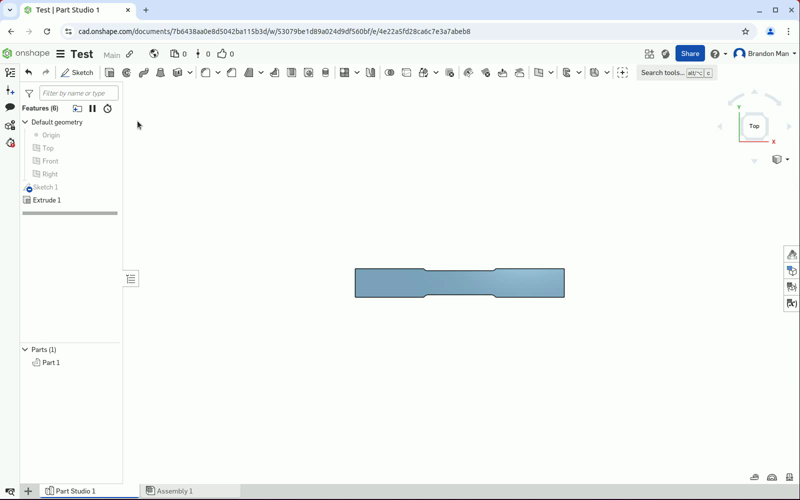
mouse_move(73, 189)
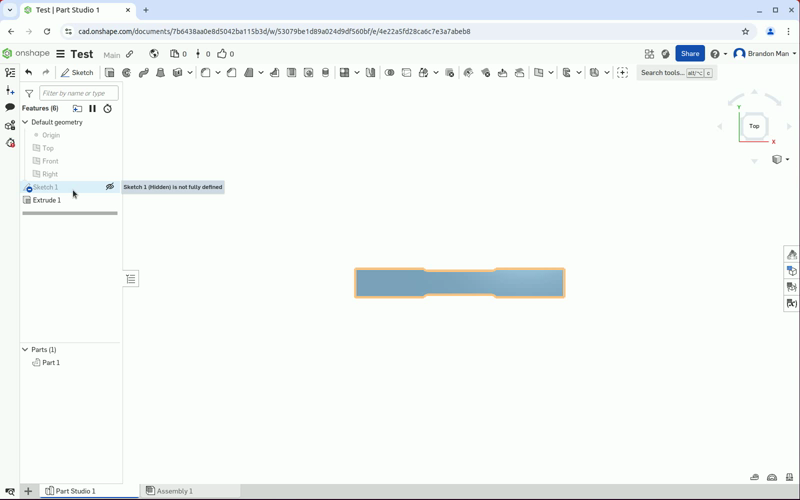
click(73, 189)
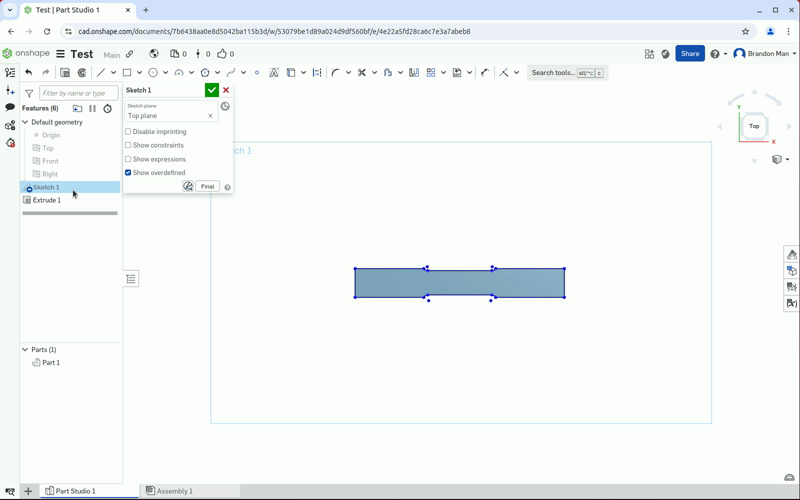
mouse_move(229, 92)
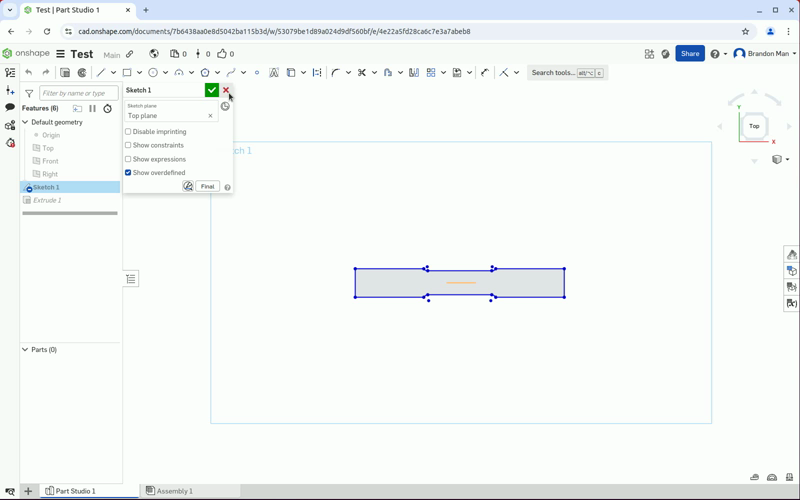
click(229, 92)
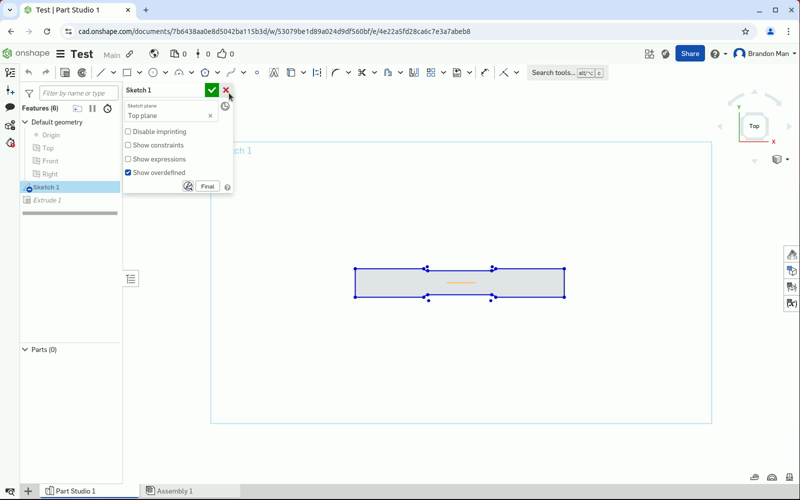
key(shift+s)
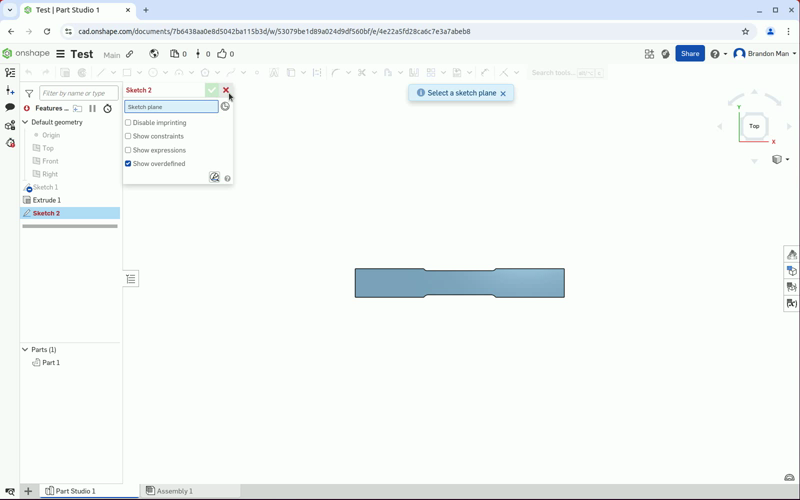
mouse_move(73, 150)
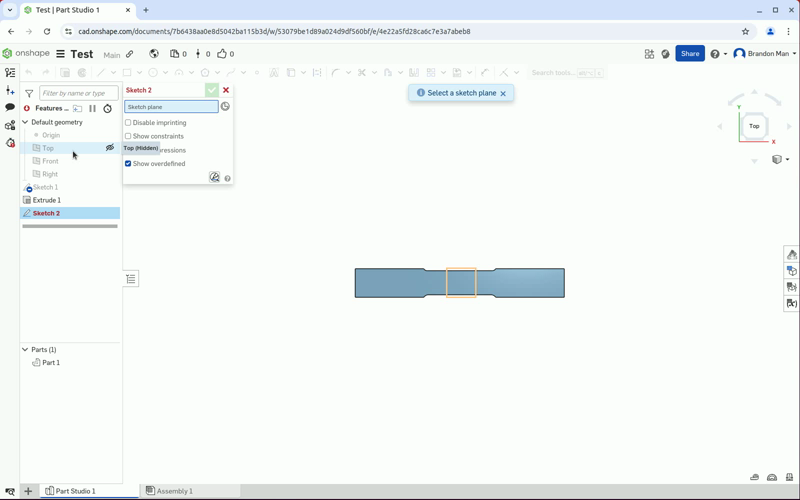
click(73, 150)
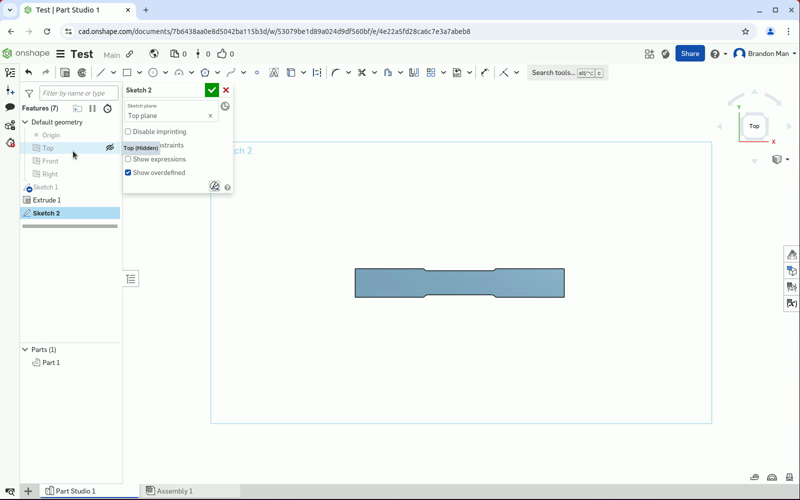
mouse_move(73, 352)
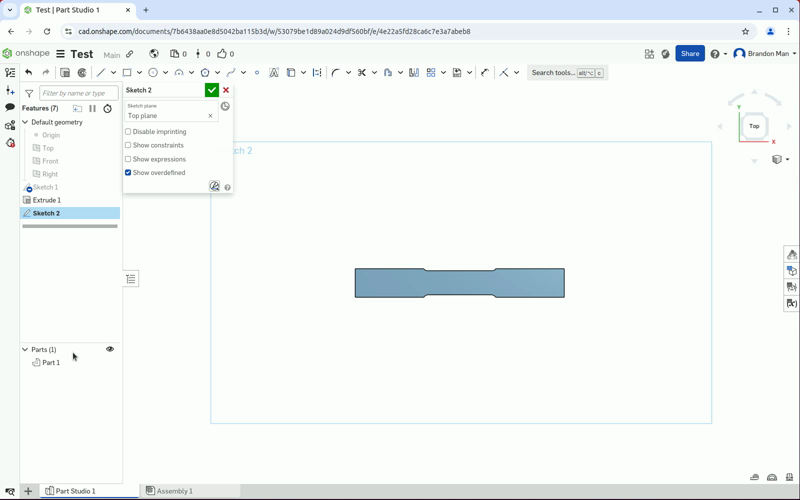
key(y)
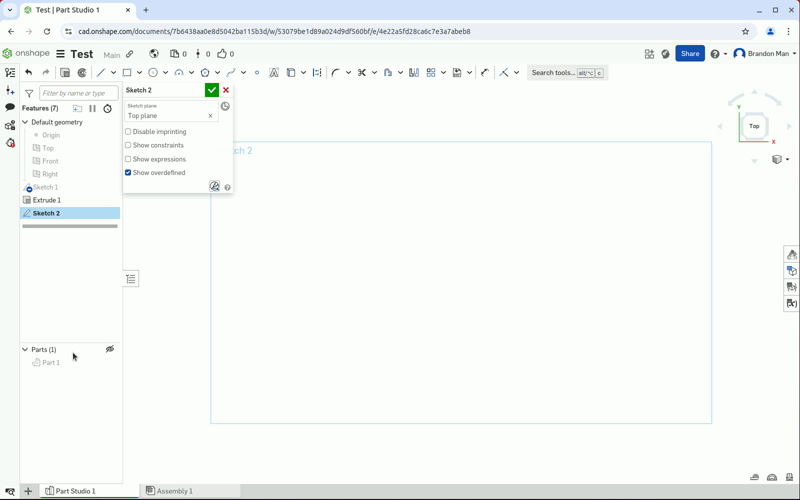
key(l)
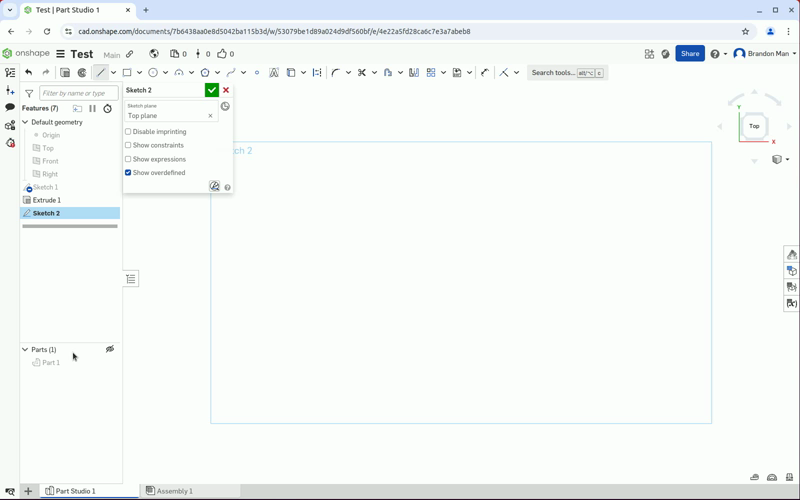
key_down(shift)
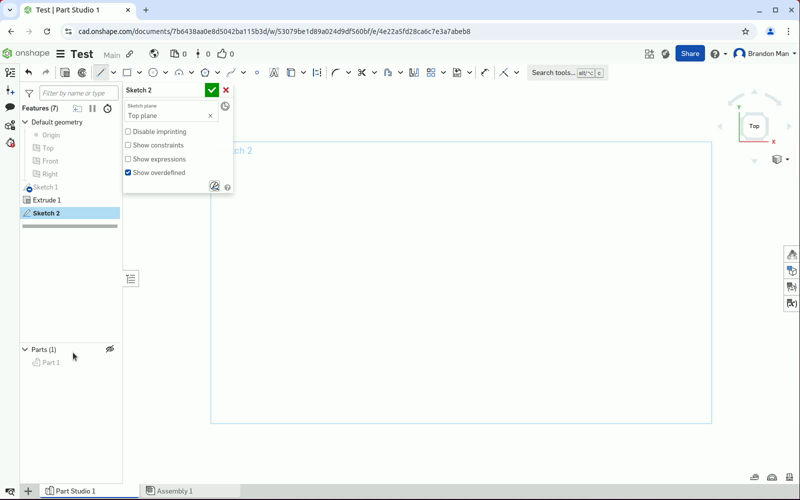
mouse_move(348, 307)
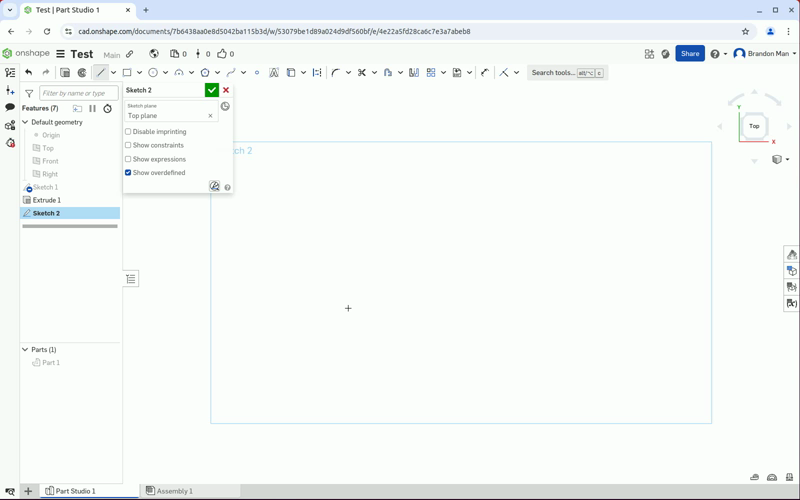
click(348, 307)
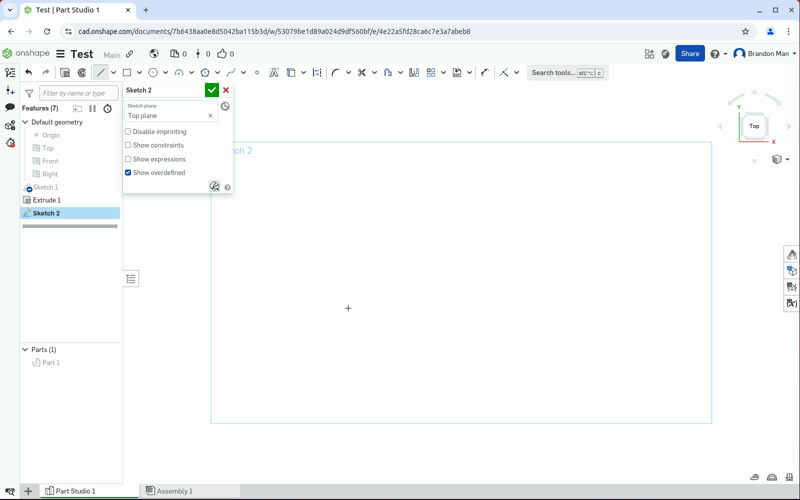
key_up(shift)
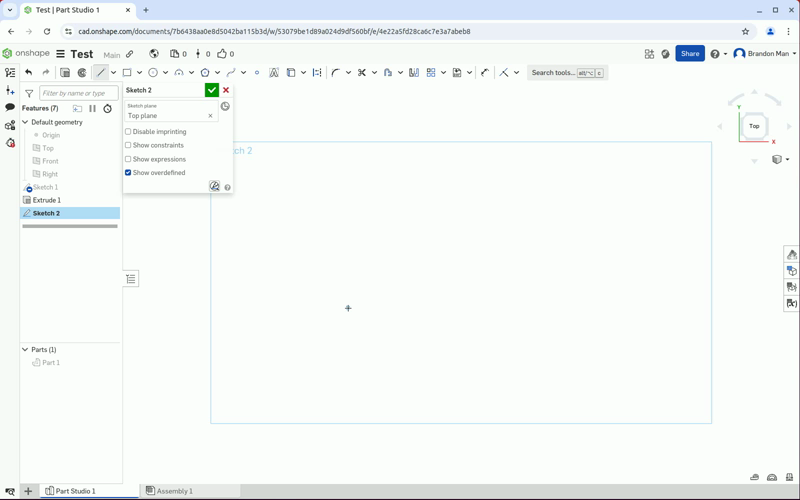
key_down(shift)
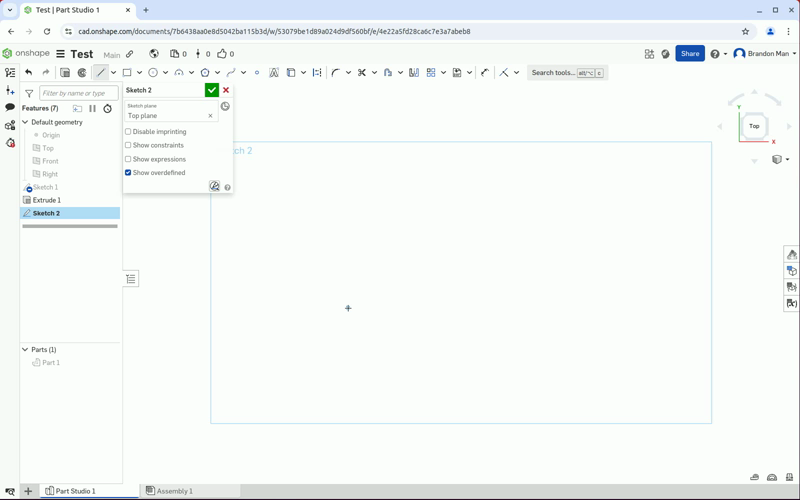
mouse_move(572, 307)
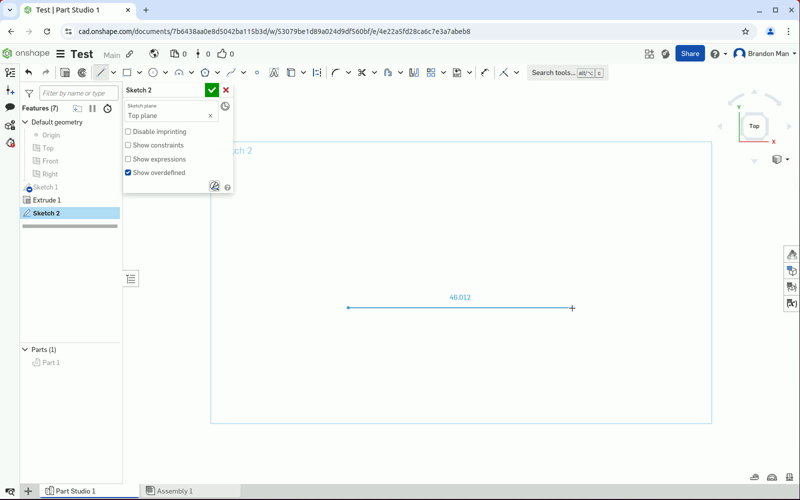
click(572, 307)
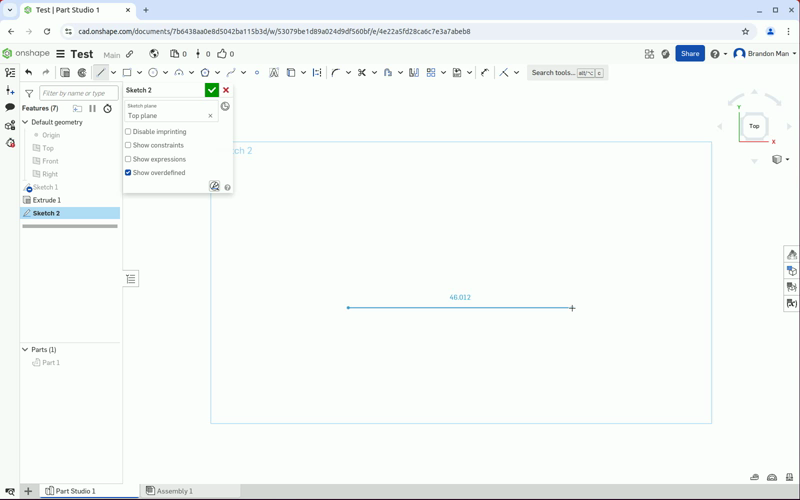
key_up(shift)
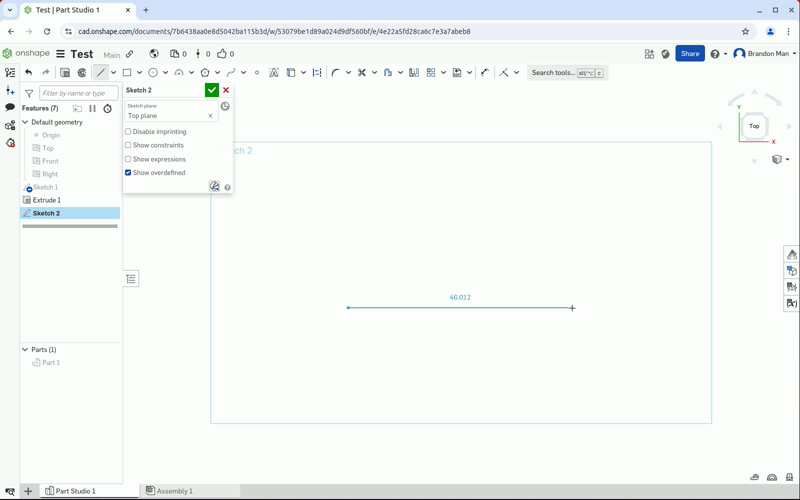
key_down(shift)
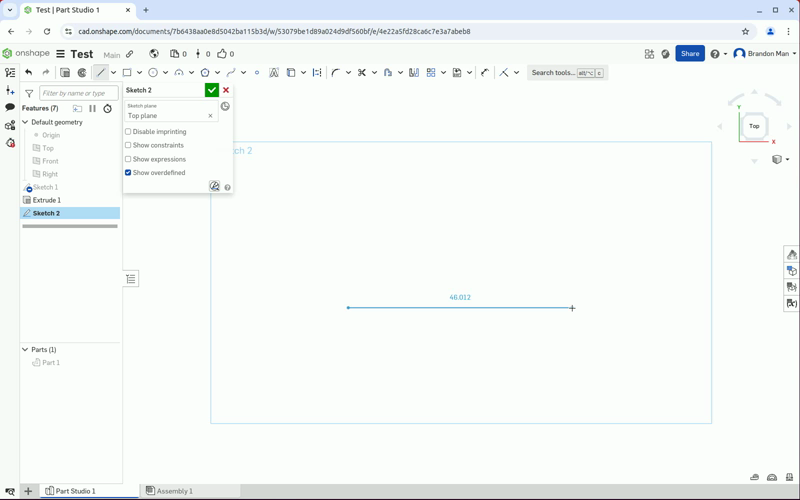
mouse_move(589, 307)
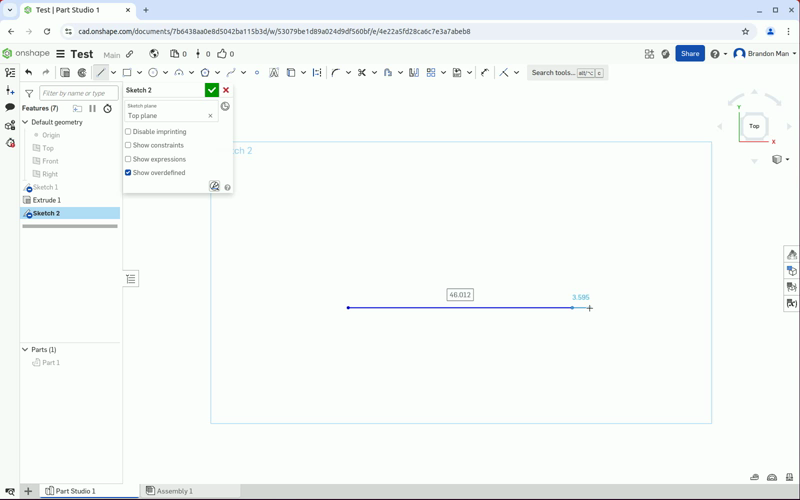
mouse_move(572, 258)
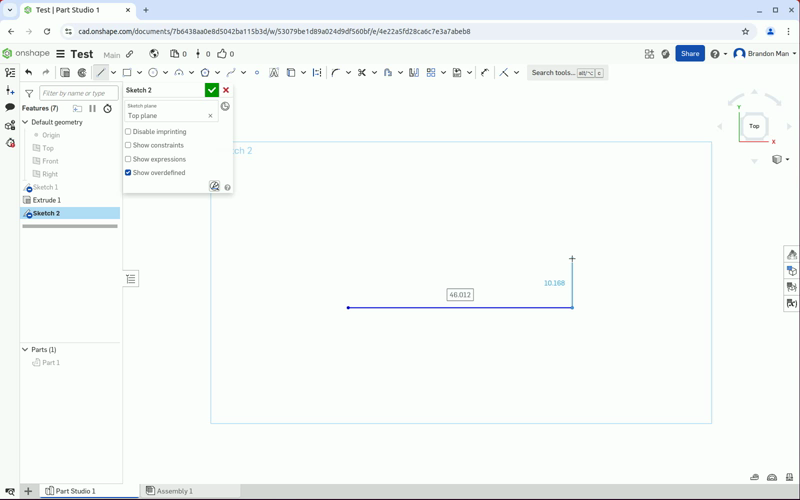
click(572, 258)
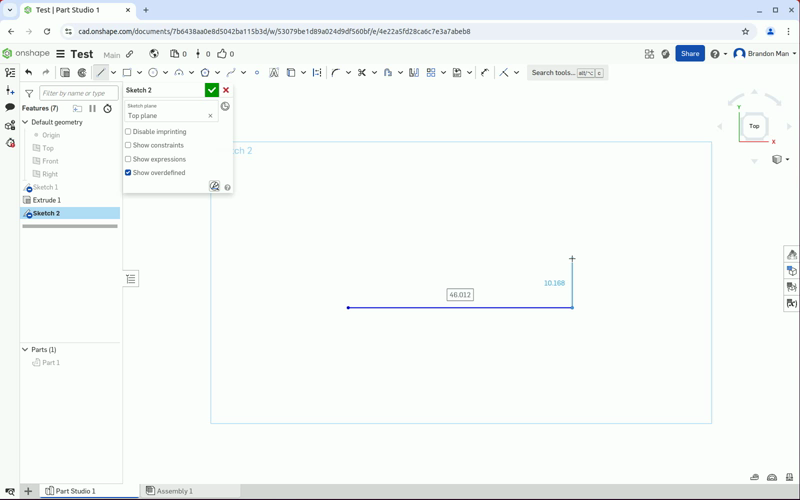
key_up(shift)
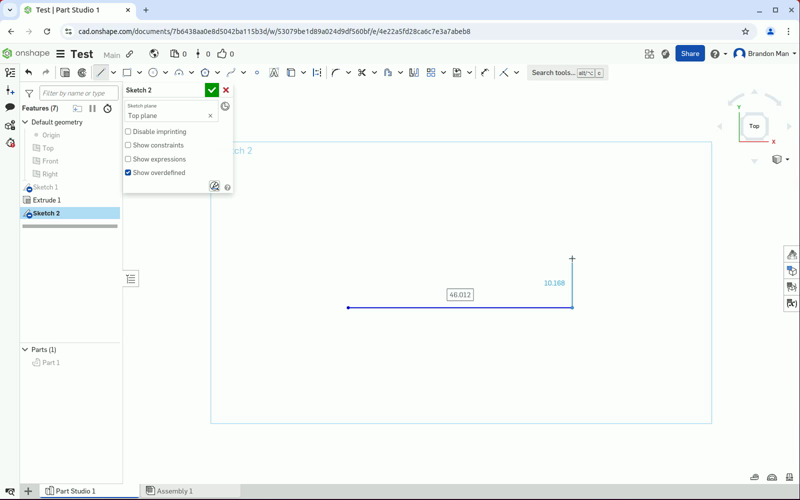
key_down(shift)
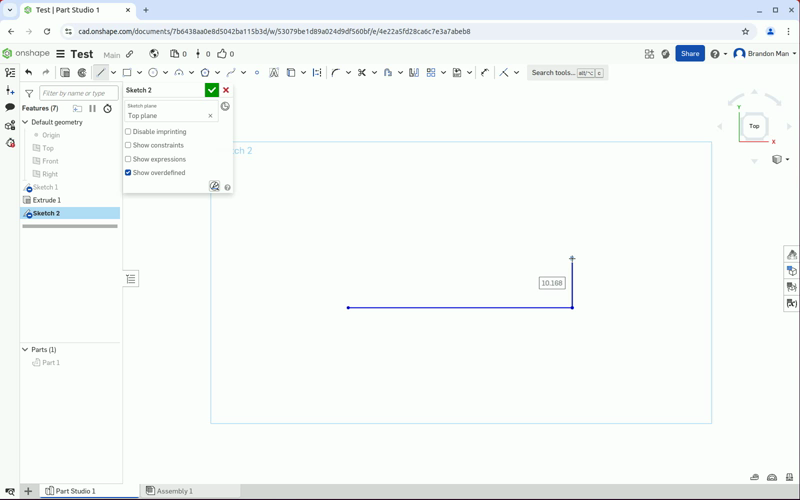
mouse_move(348, 258)
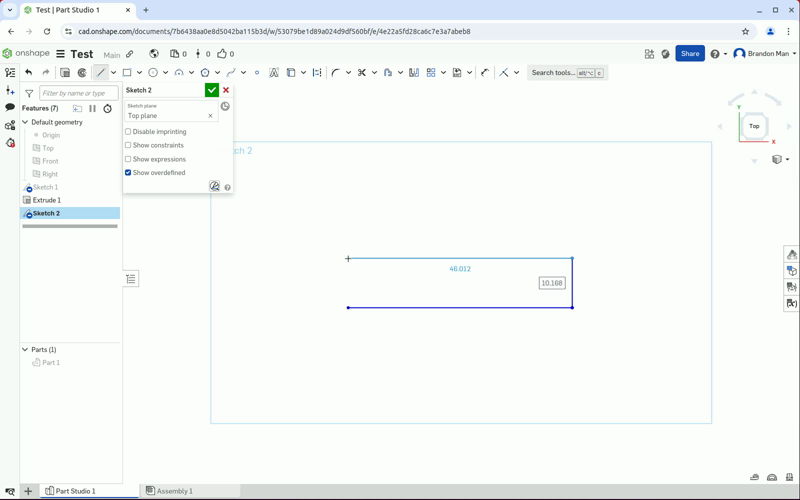
click(348, 258)
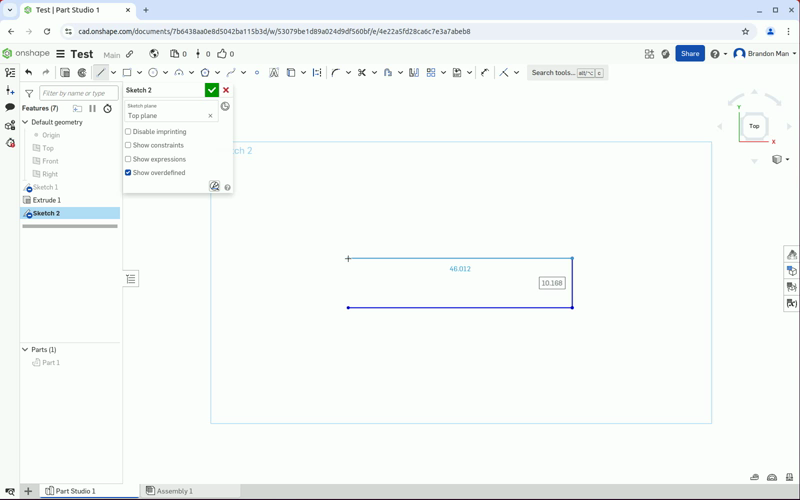
key_up(shift)
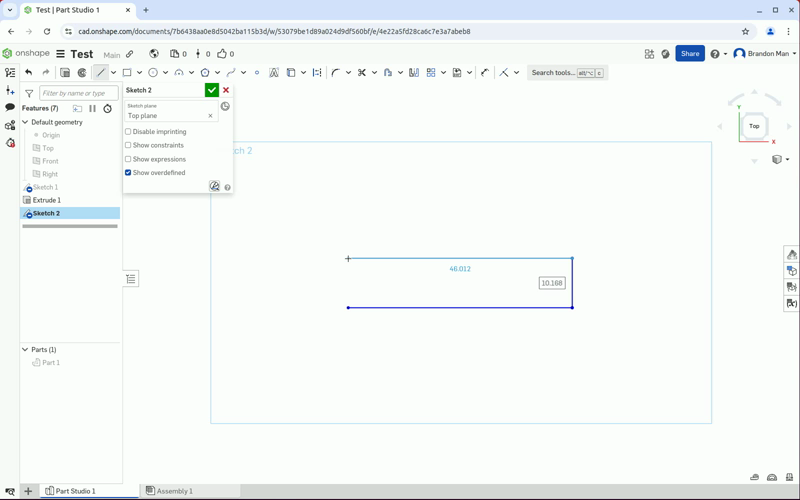
mouse_move(378, 258)
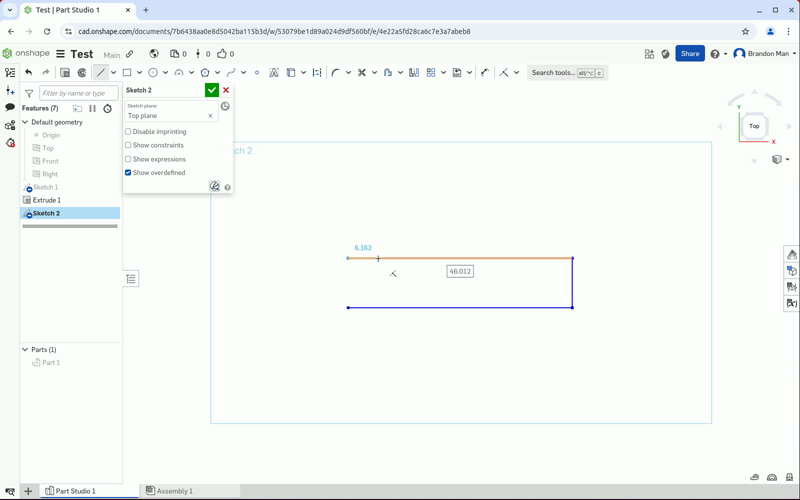
key_down(shift)
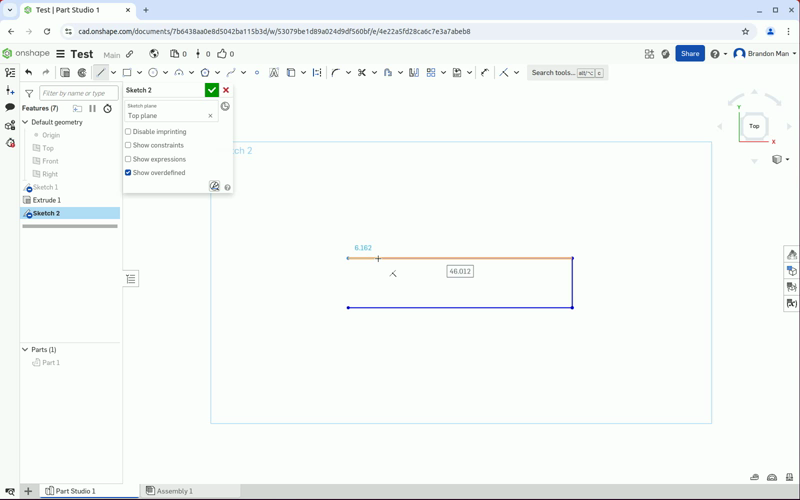
mouse_move(348, 307)
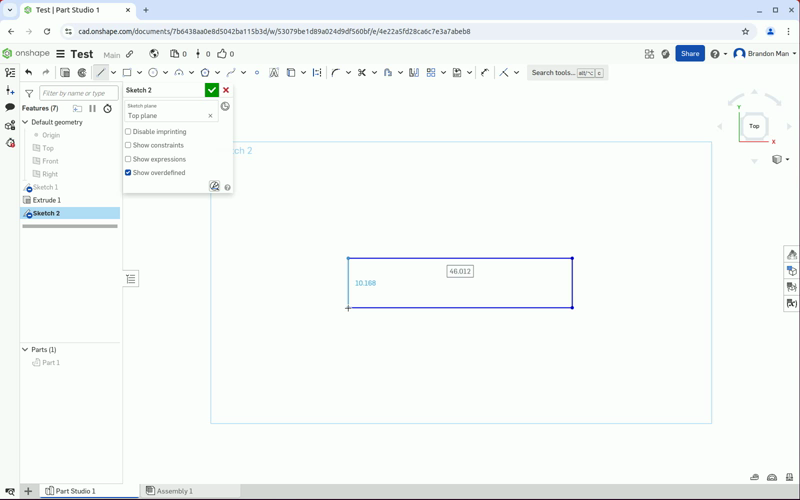
key_up(shift)
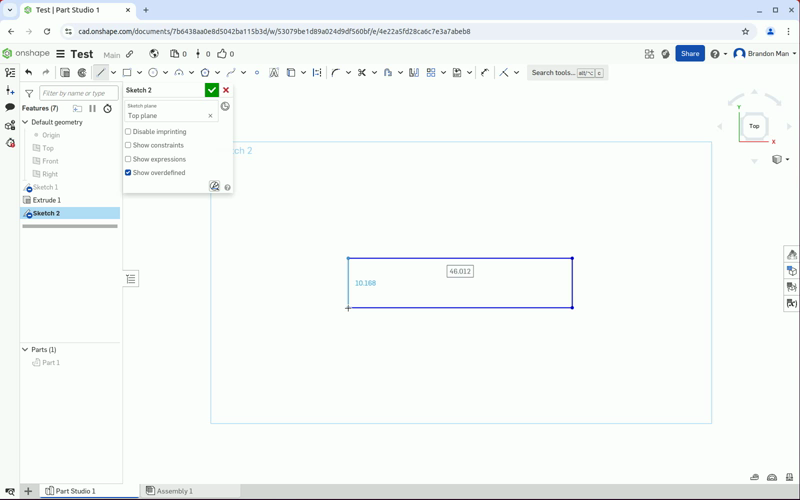
click(348, 307)
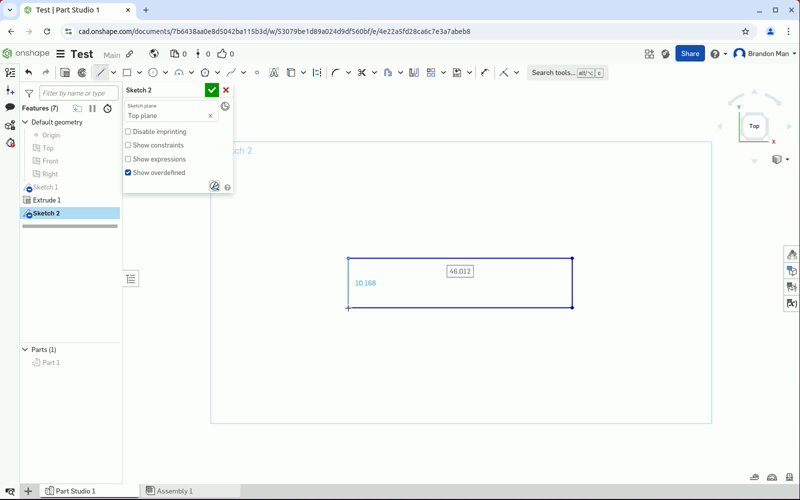
key(esc)
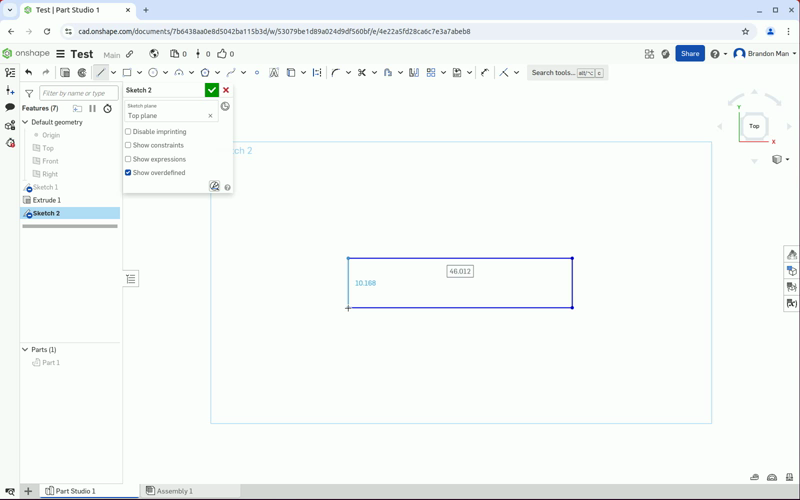
mouse_move(382, 298)
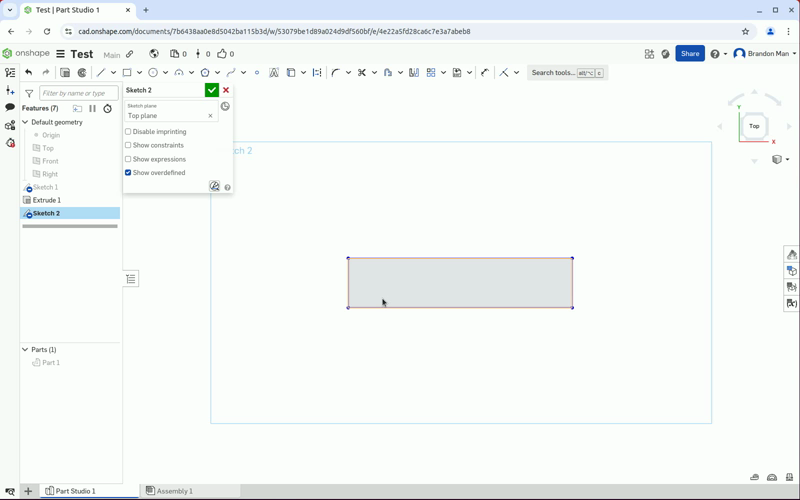
click(382, 298)
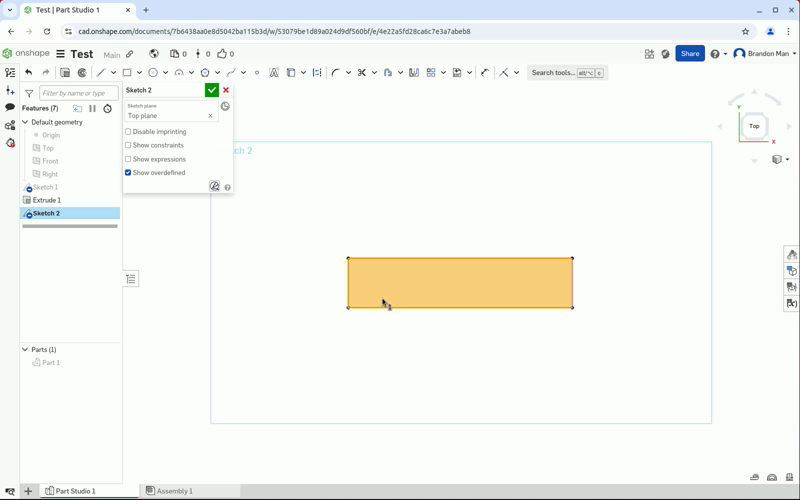
mouse_move(73, 352)
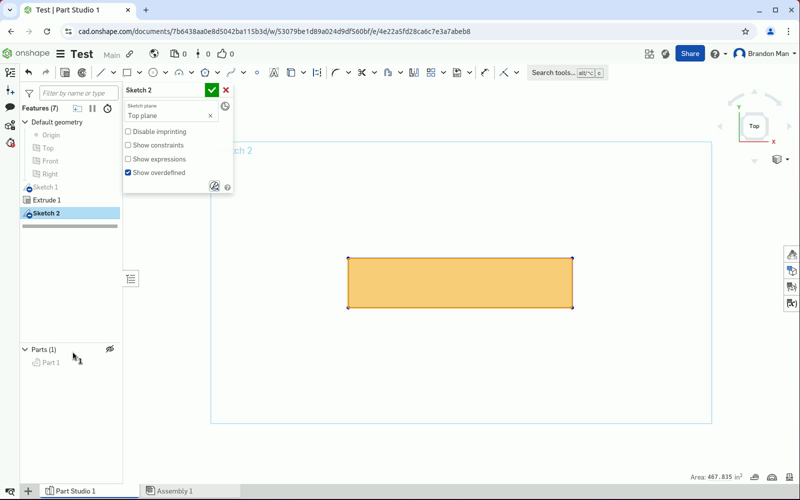
key(shift+y)
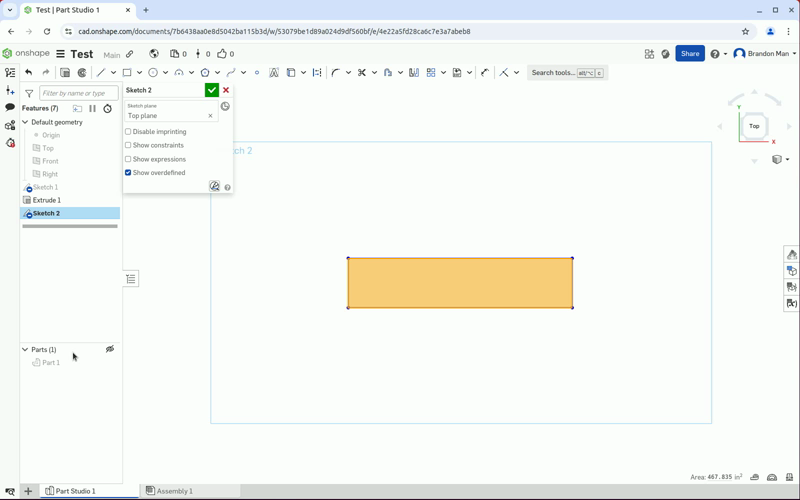
key(shift+e)
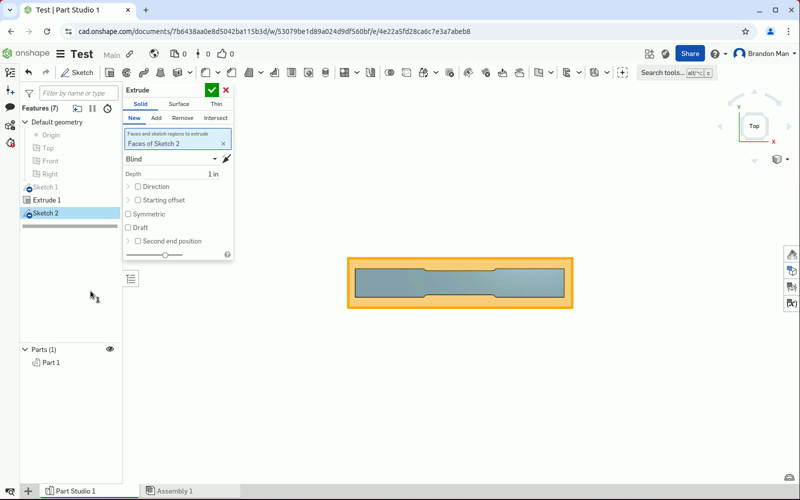
mouse_move(143, 106)
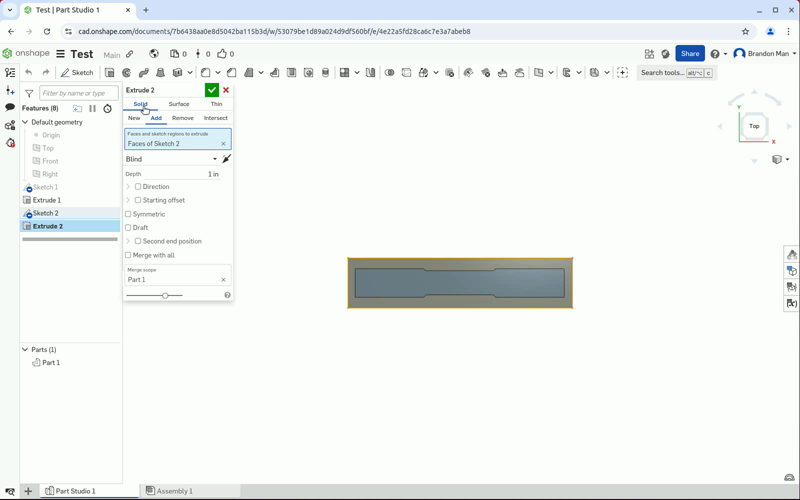
click(143, 106)
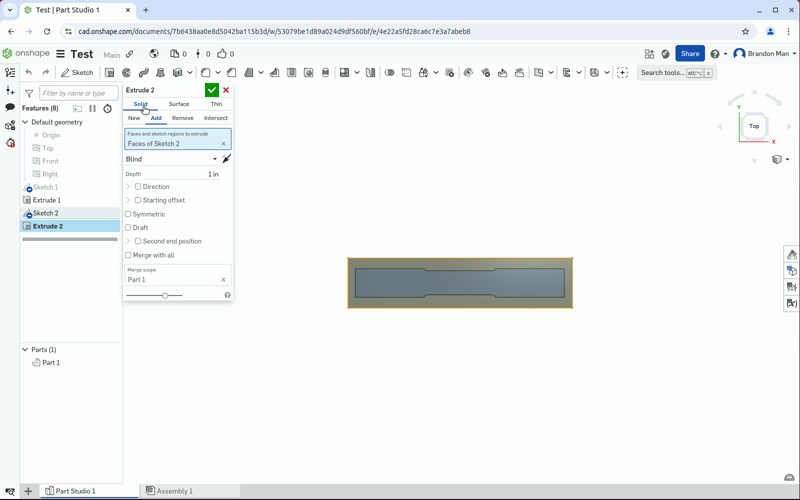
mouse_move(137, 120)
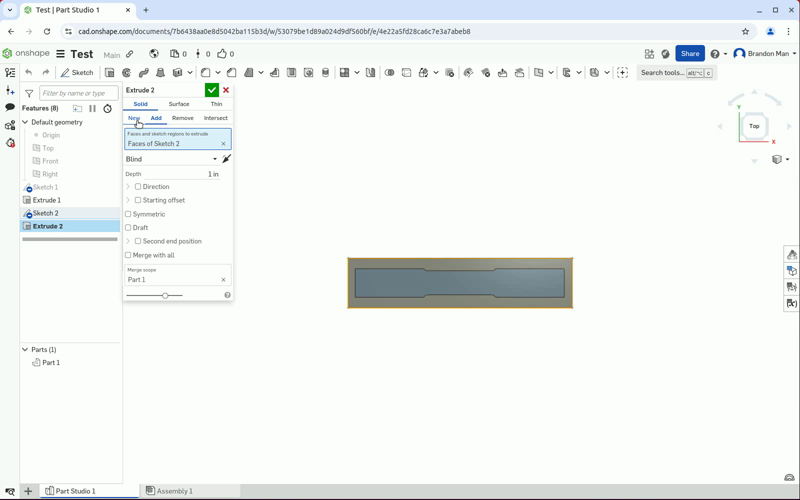
click(137, 120)
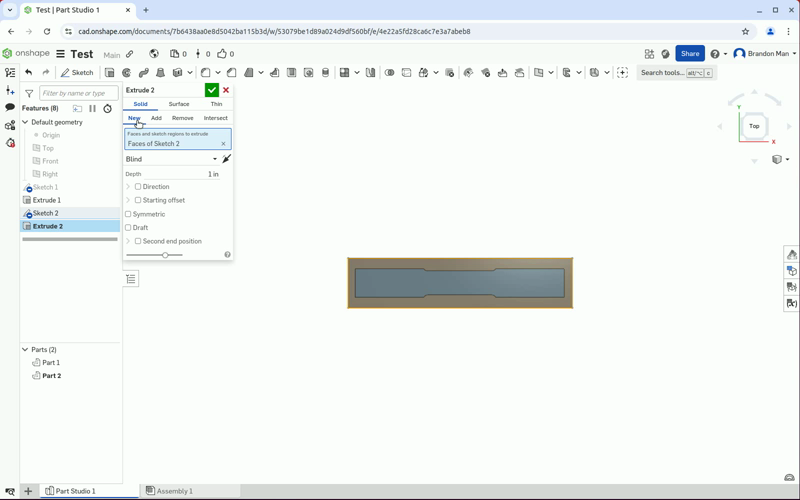
key(tab, 4)
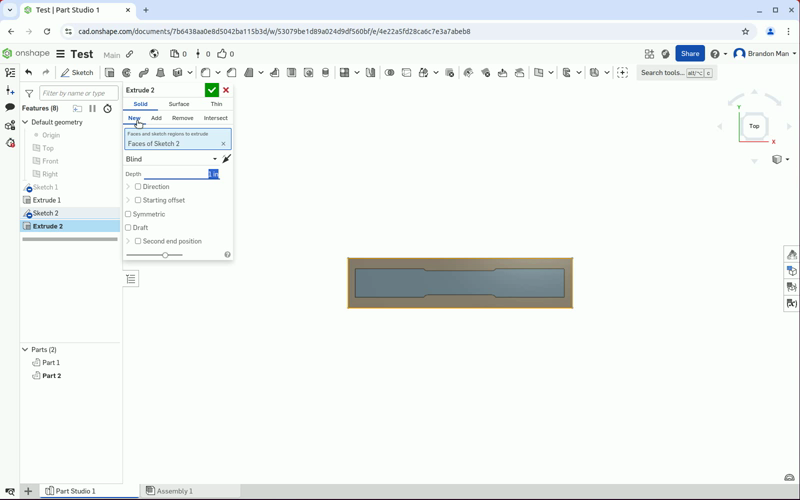
text(-2.166)
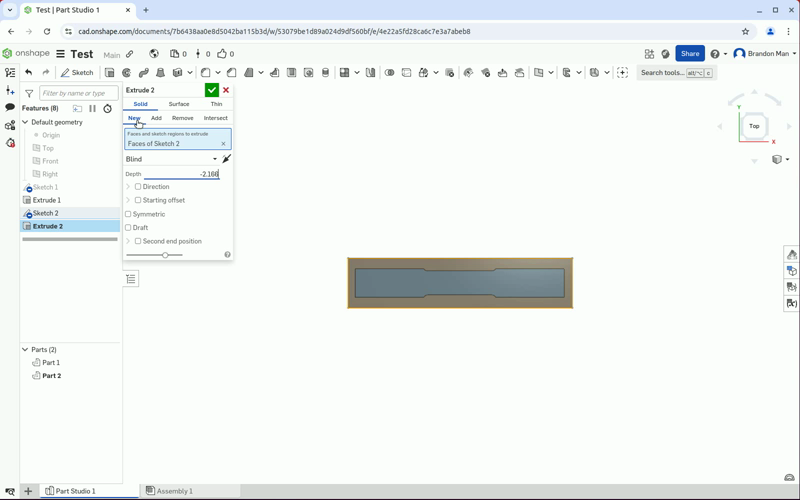
key(enter)
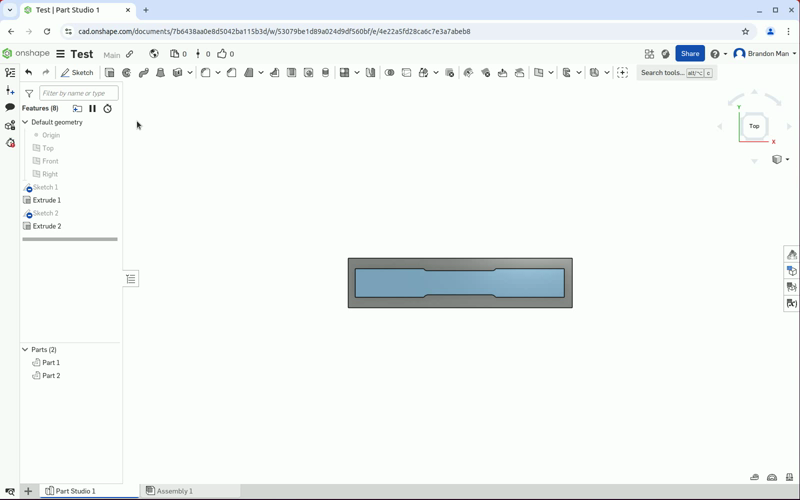
key(shift+h)
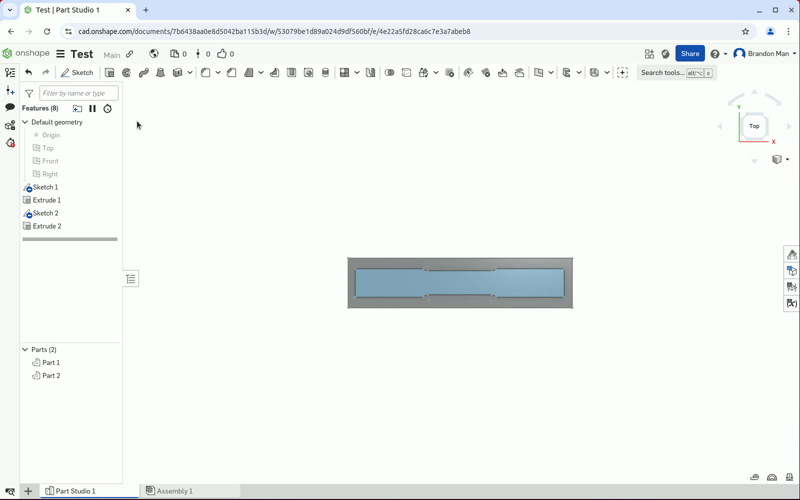
key(shift+h)
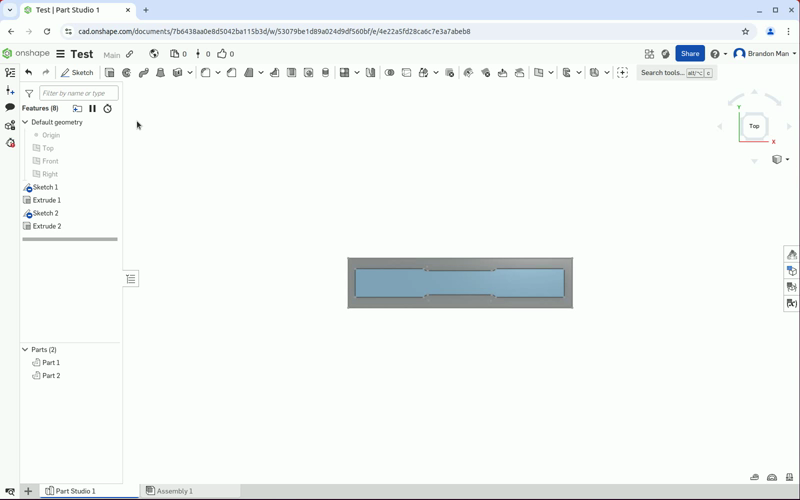
key(shift+7)
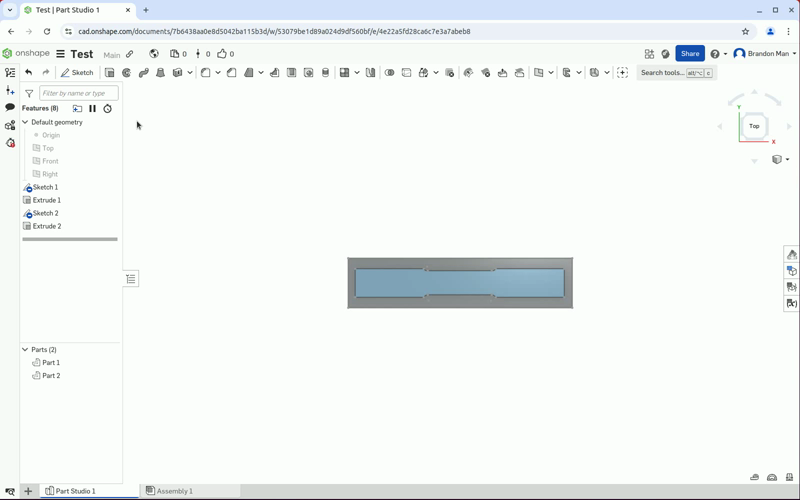
key(up, 3)
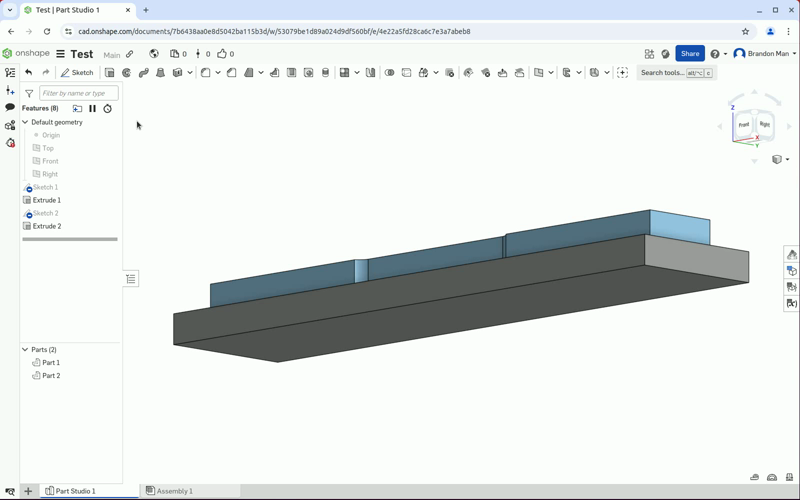
key(left, 3)
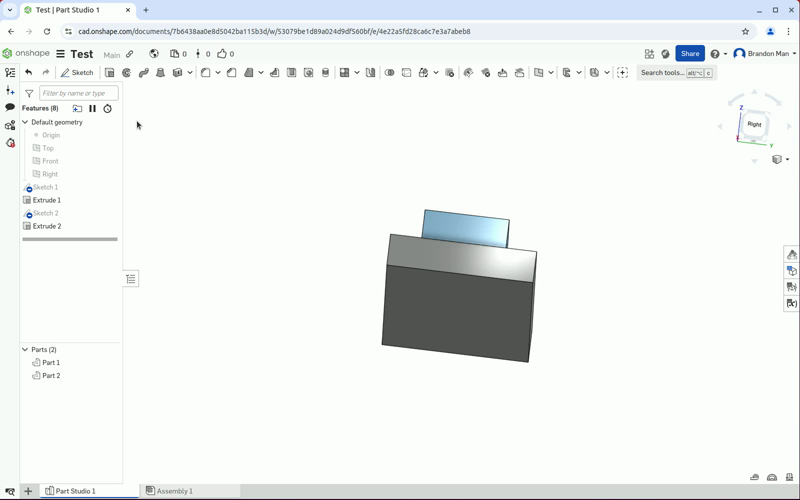
key(right, 3)
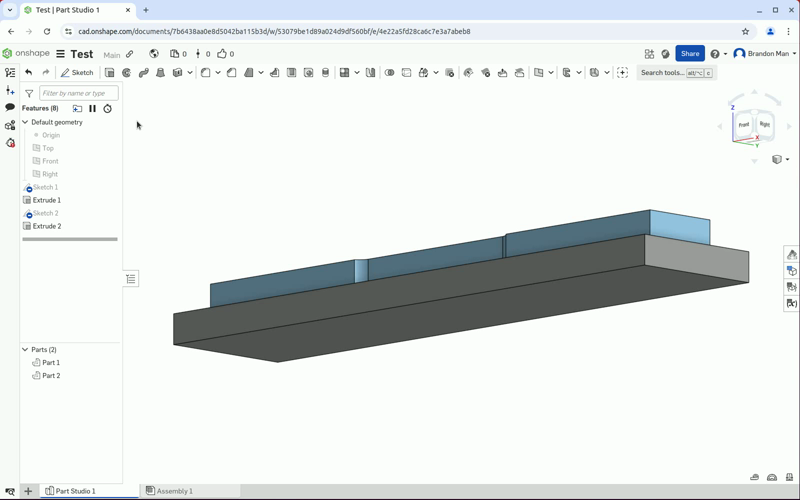
key(down, 3)
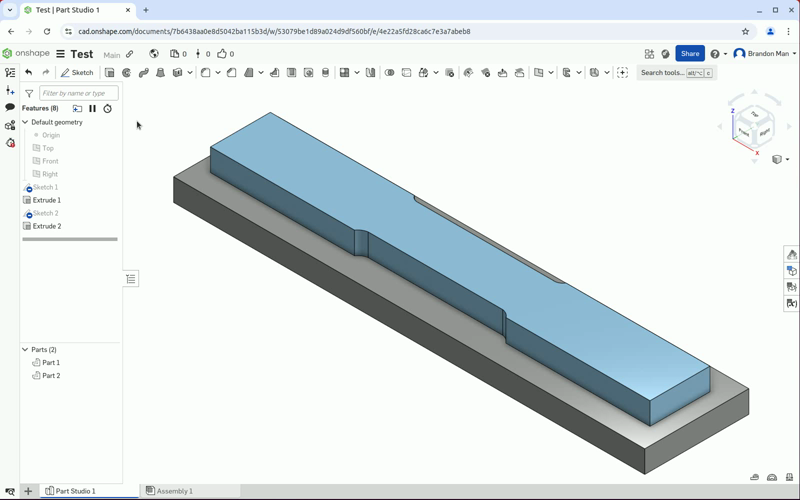
mouse_move(73, 189)
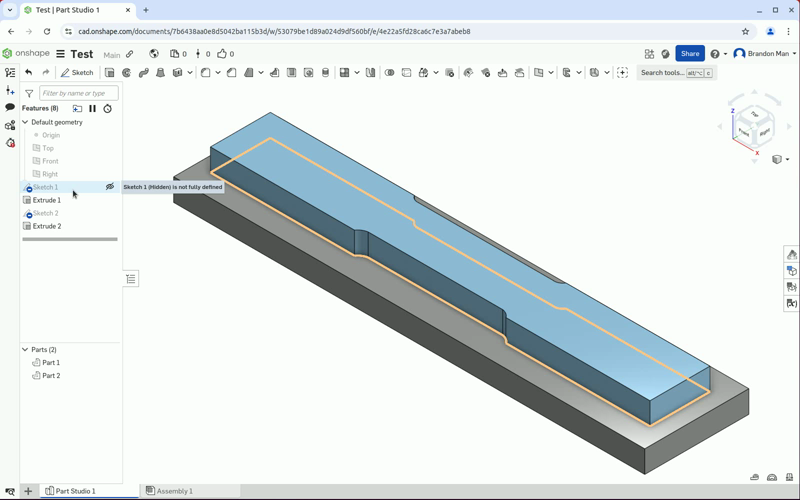
click(73, 189)